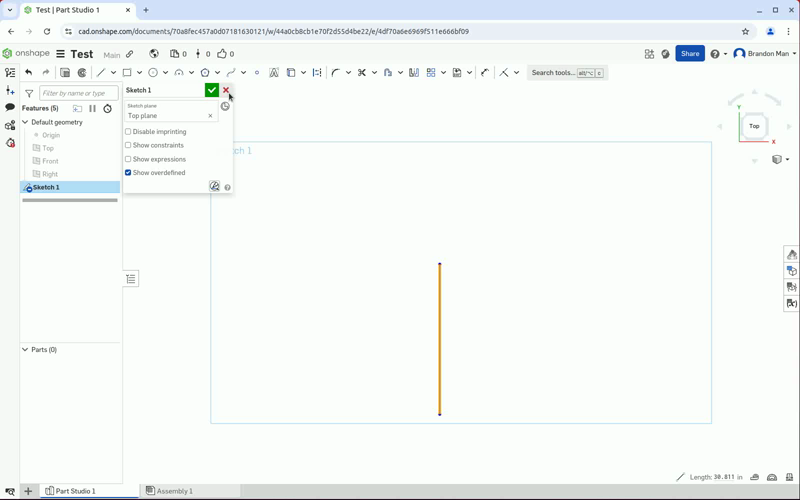
key(shift+h)
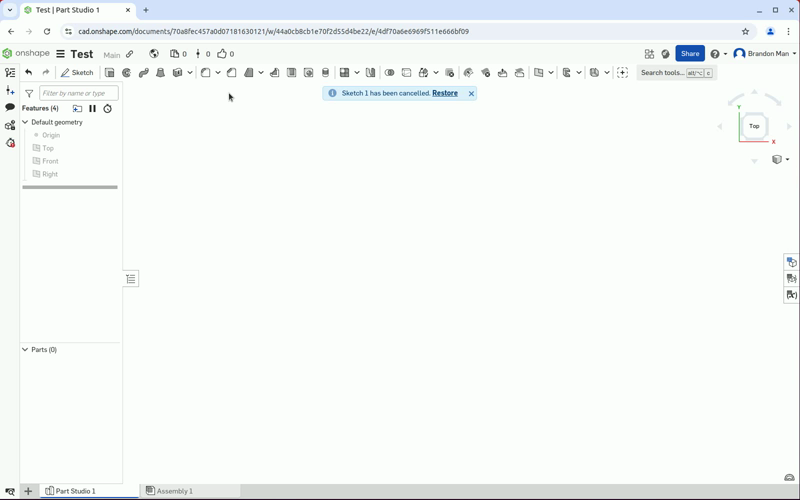
mouse_move(73, 352)
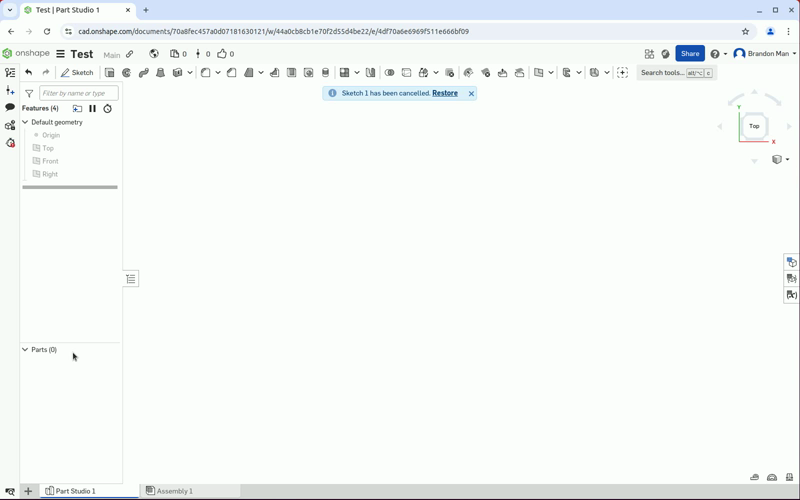
key(y)
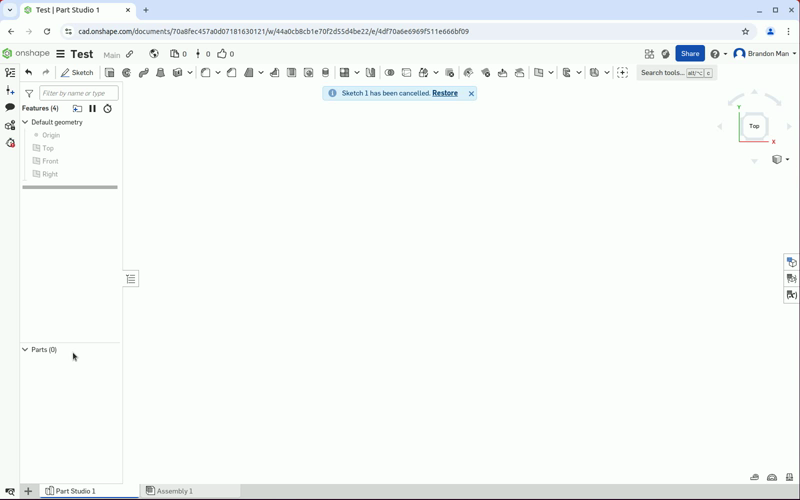
key(shift+p)
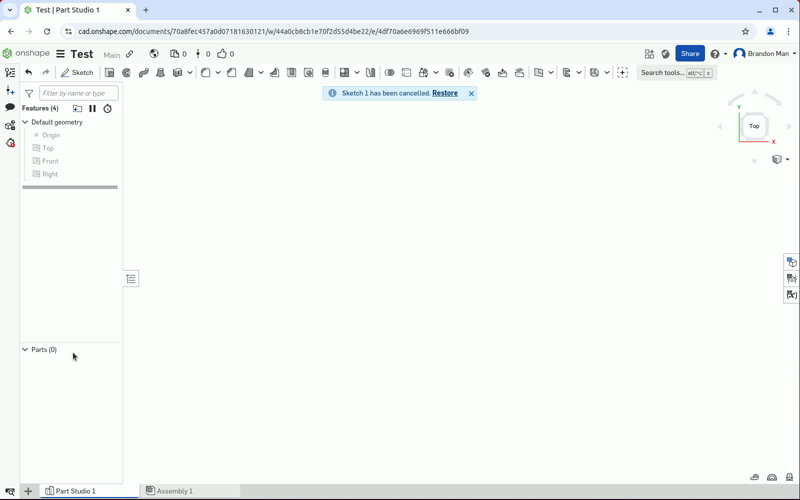
key(space)
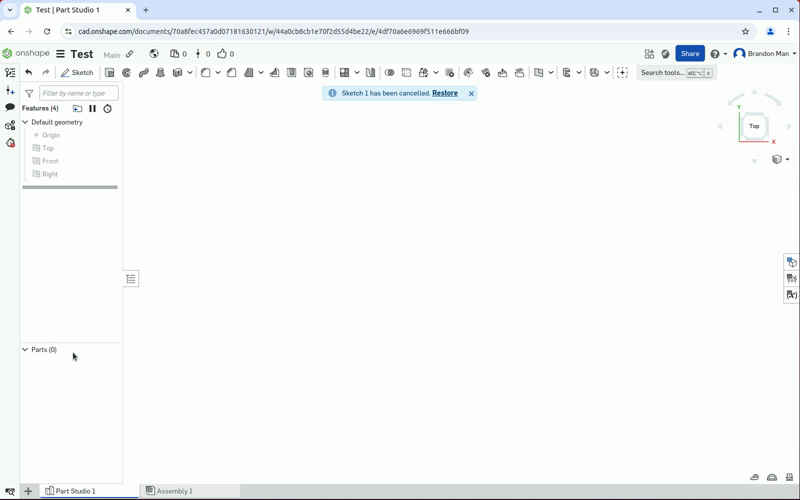
key_down(shift)
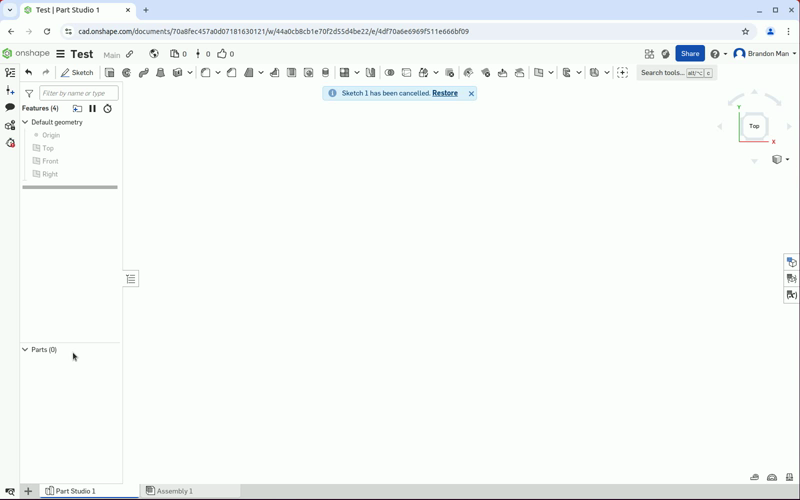
key(up)
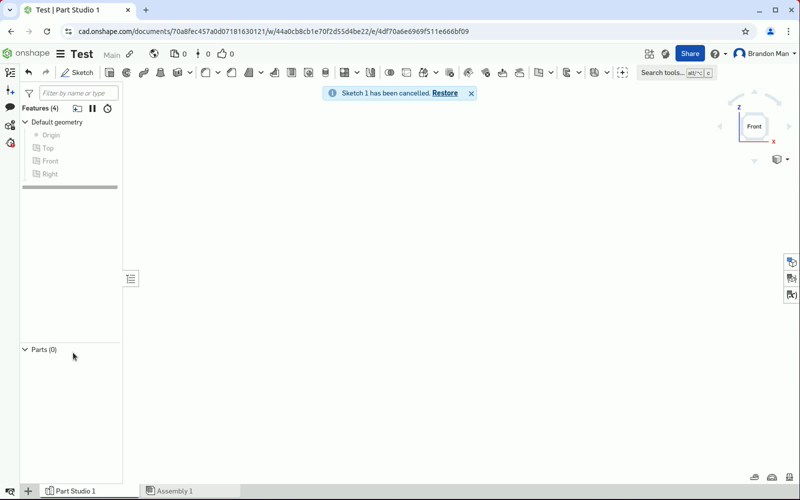
key_up(shift)
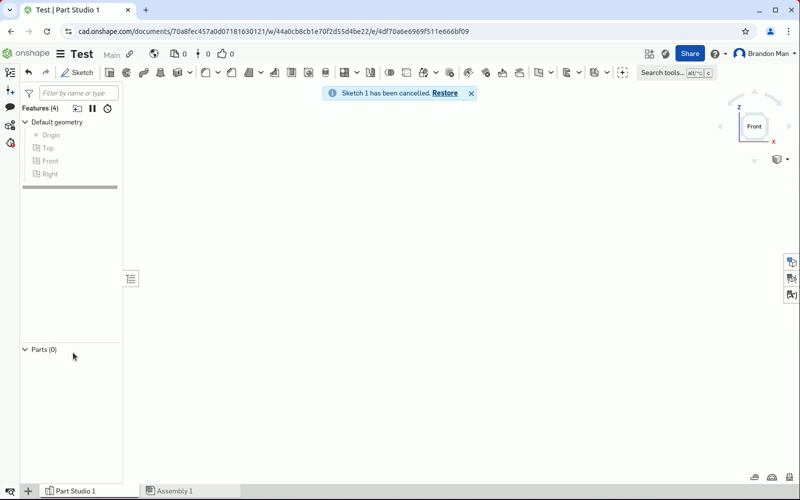
mouse_move(73, 352)
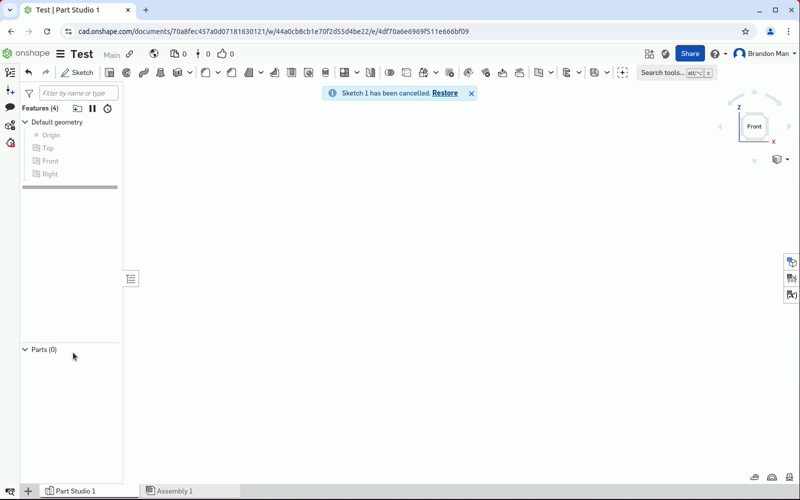
key(shift+y)
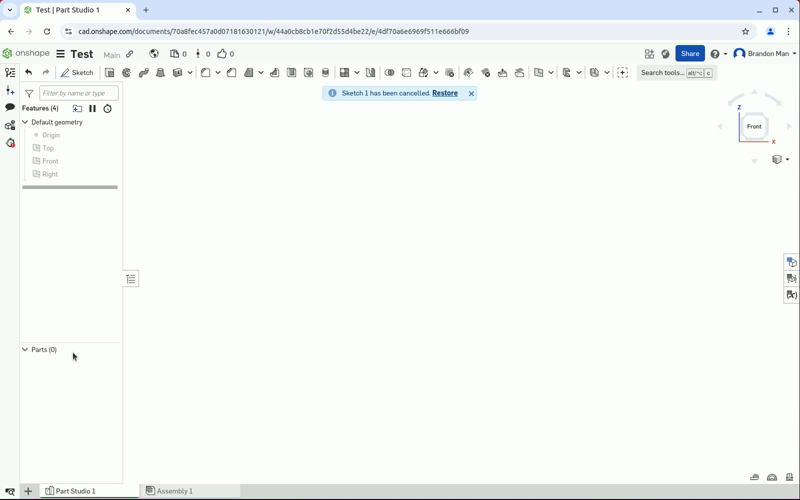
key(shift+s)
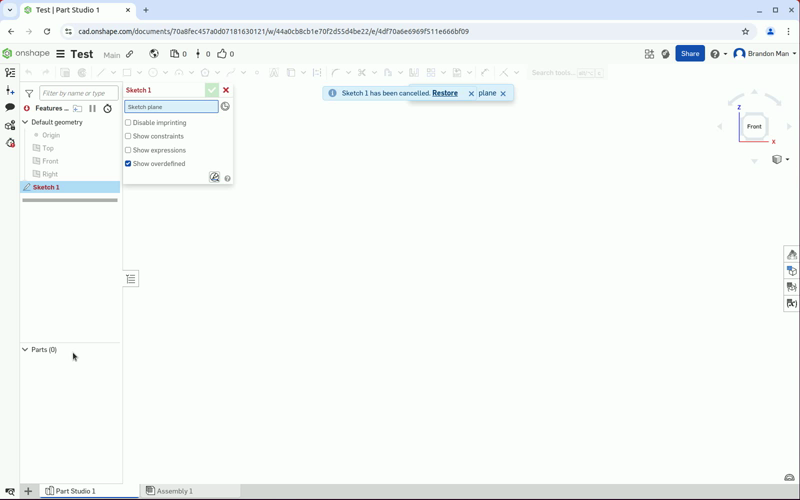
mouse_move(73, 163)
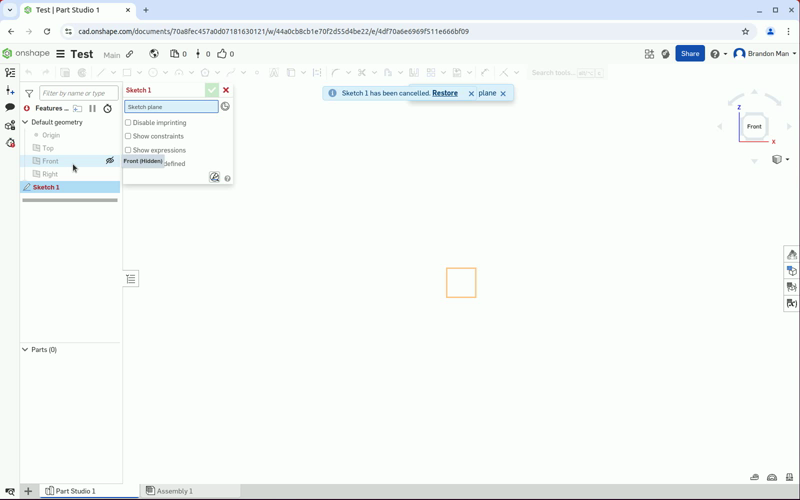
click(73, 163)
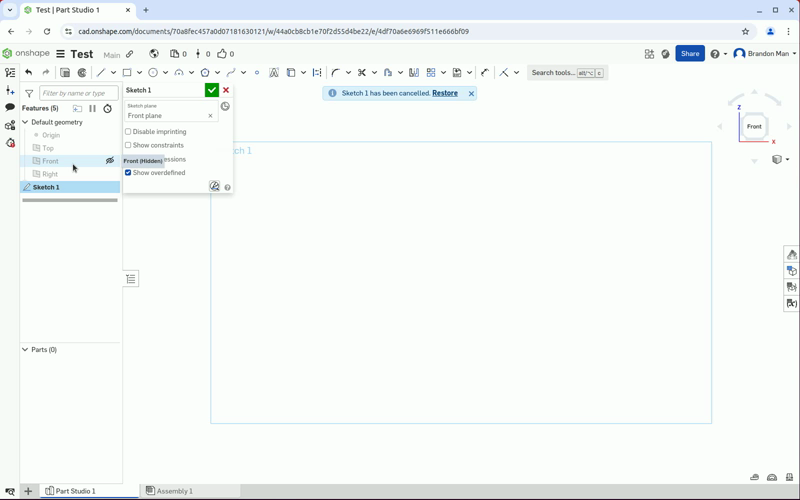
mouse_move(73, 352)
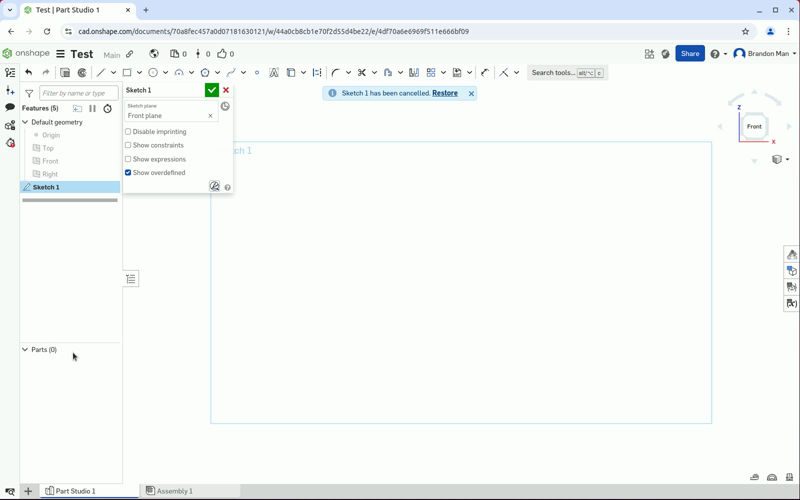
key(y)
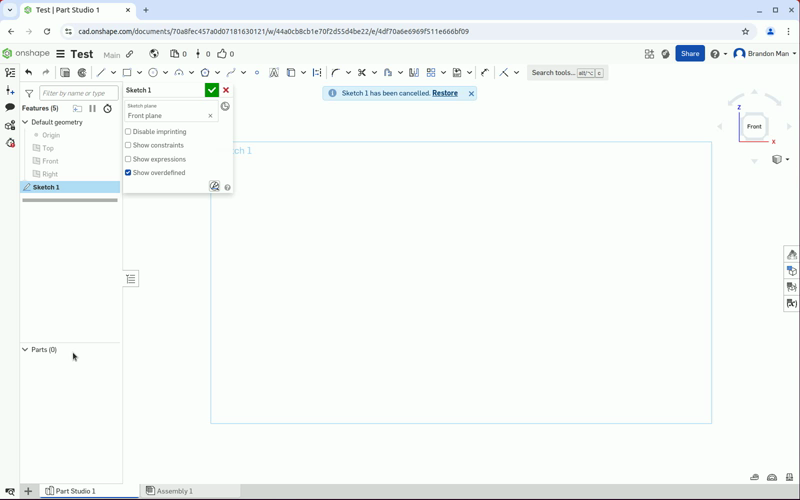
key(c)
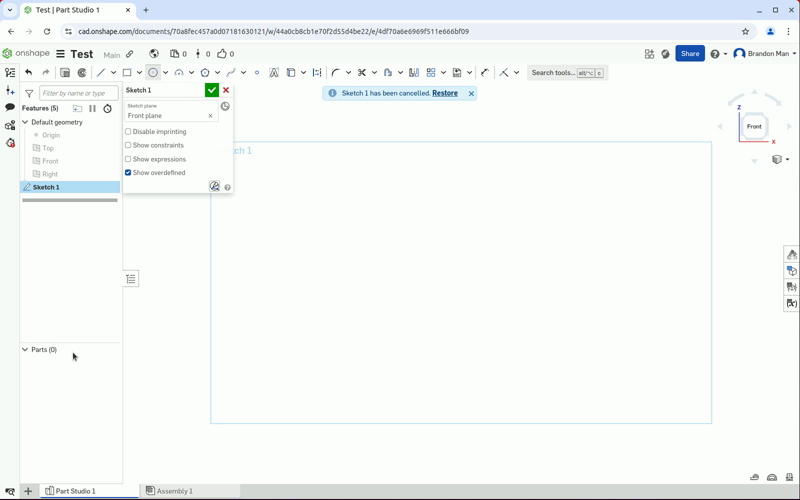
key_down(shift)
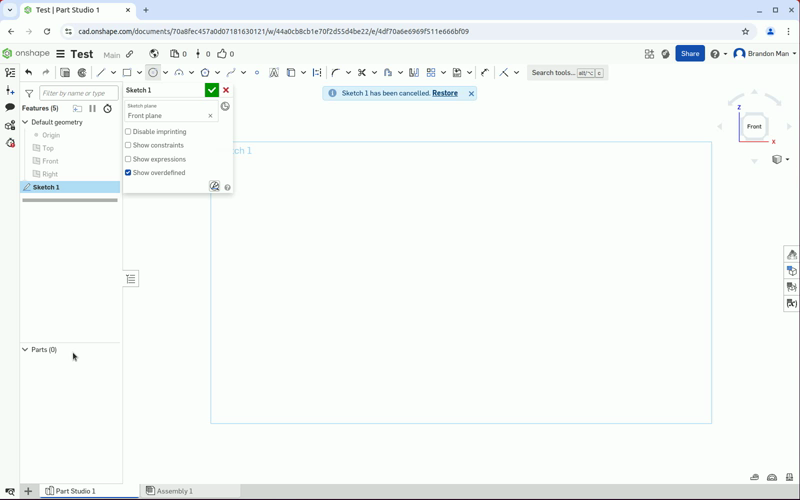
mouse_move(461, 282)
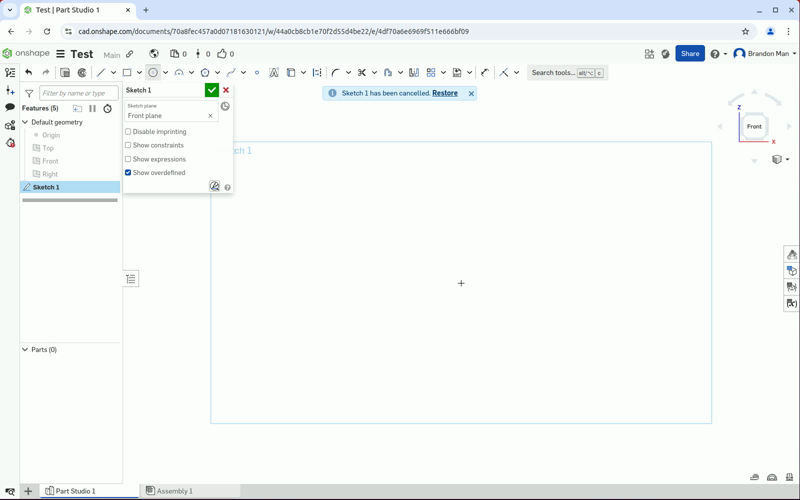
click(461, 282)
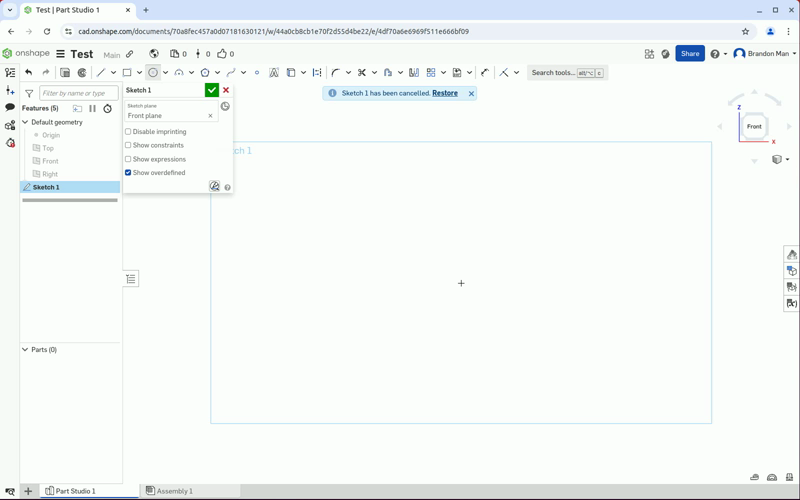
key_up(shift)
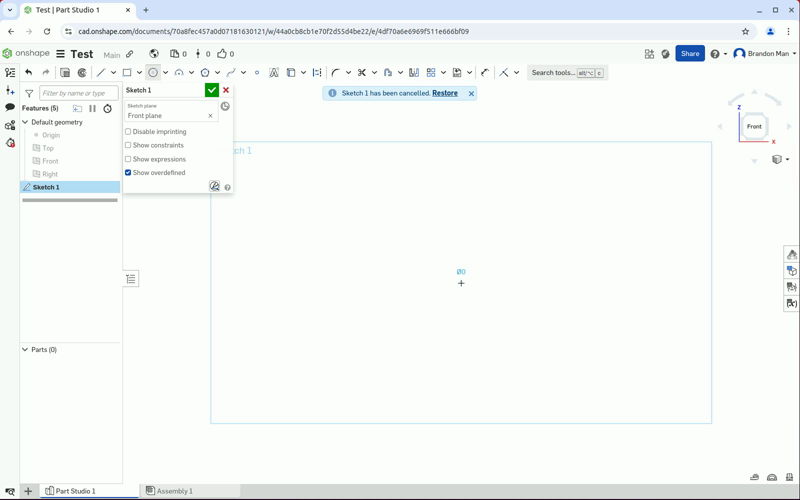
mouse_move(574, 282)
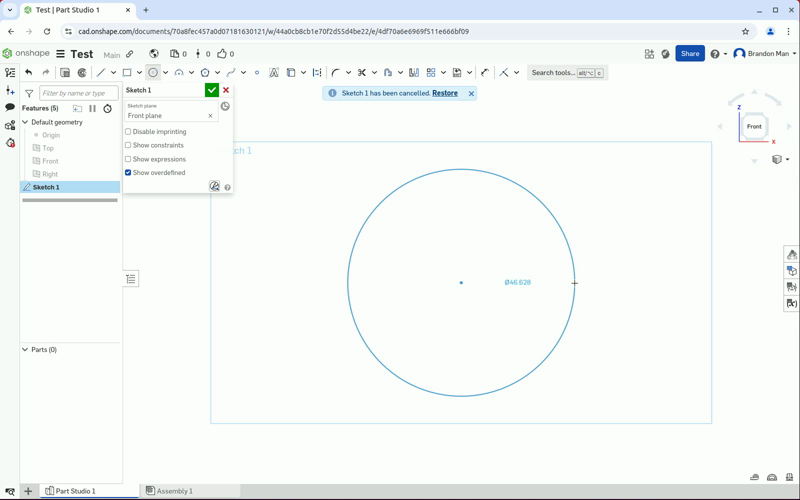
click(574, 282)
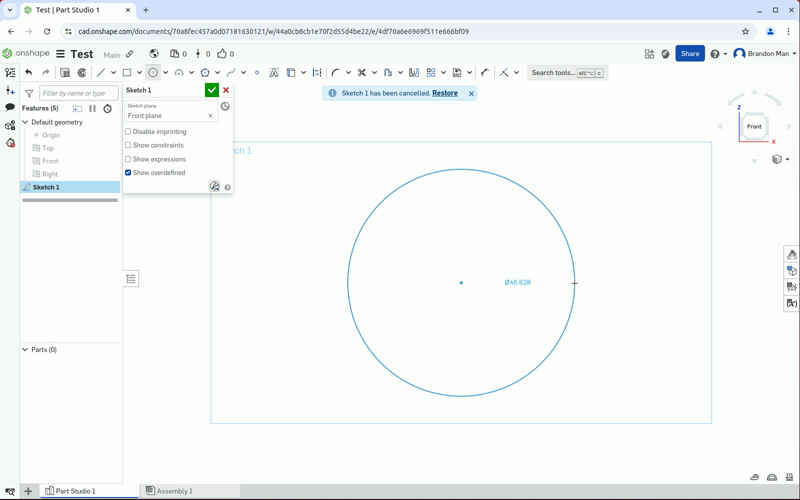
key(esc)
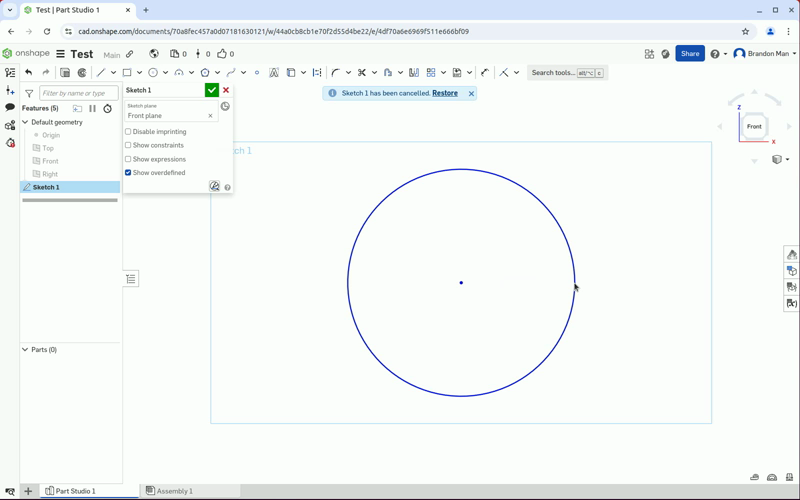
key(c)
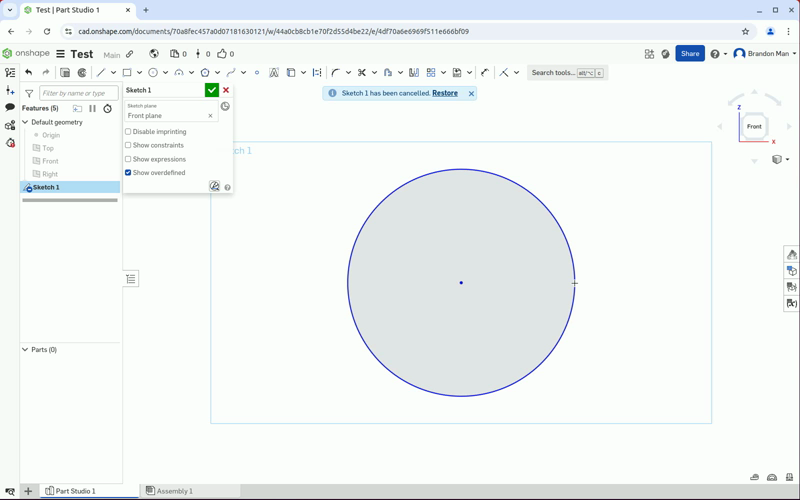
key_down(shift)
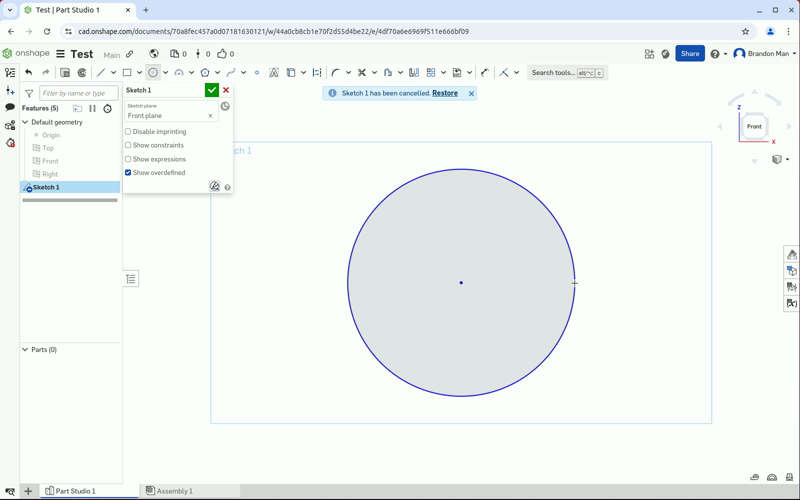
mouse_move(461, 282)
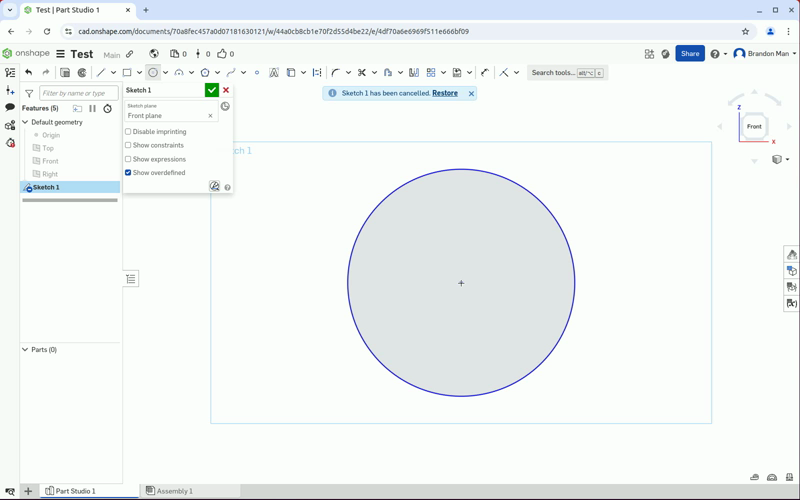
click(461, 282)
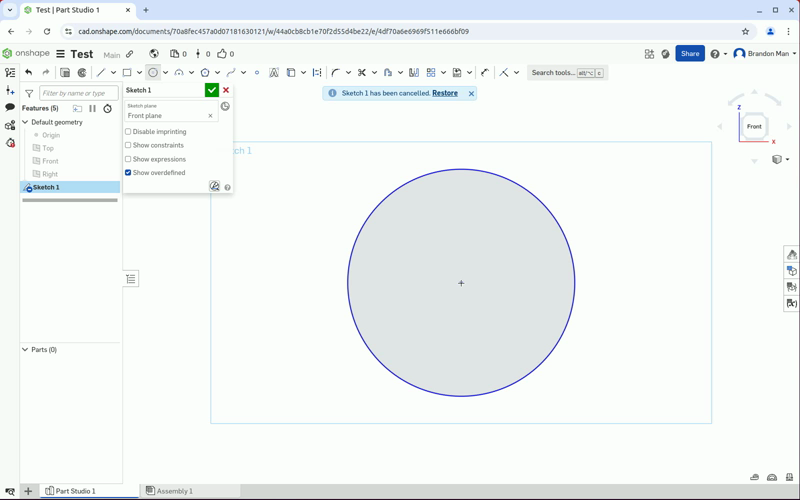
key_up(shift)
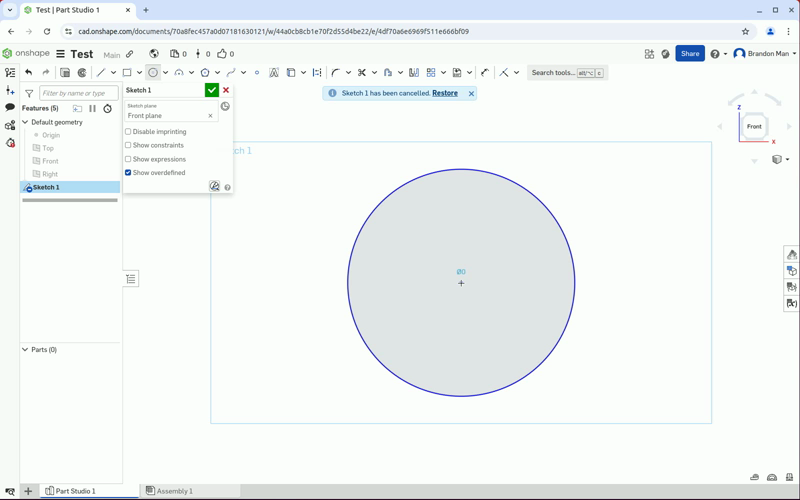
mouse_move(555, 282)
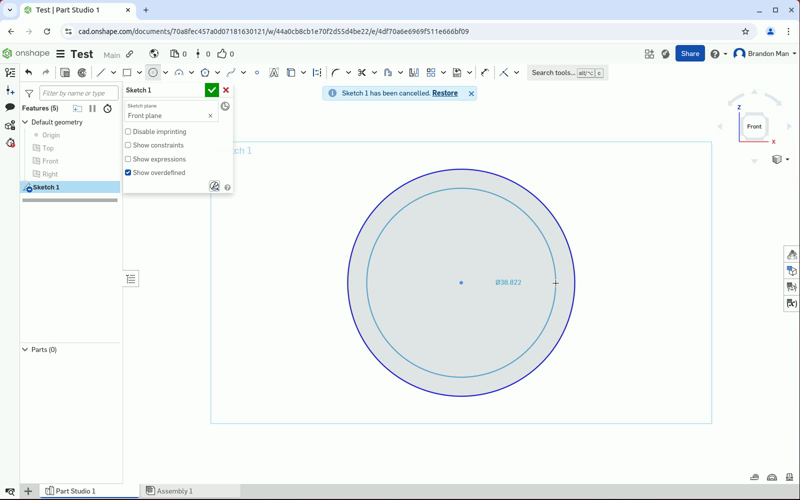
click(555, 282)
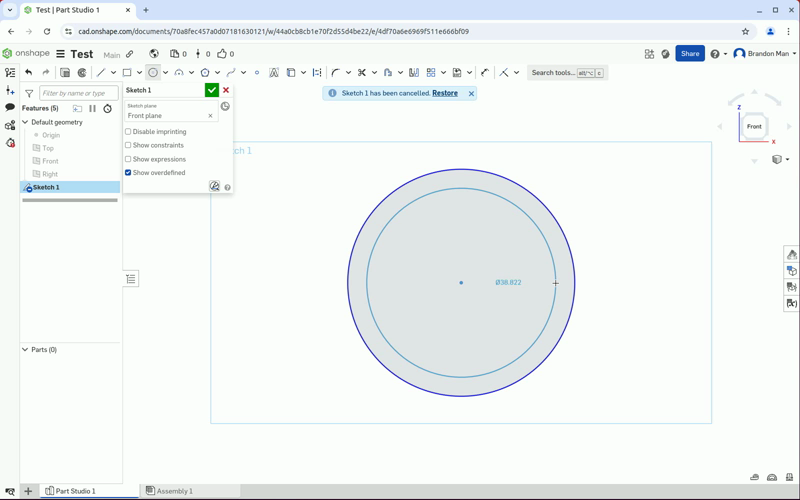
key(esc)
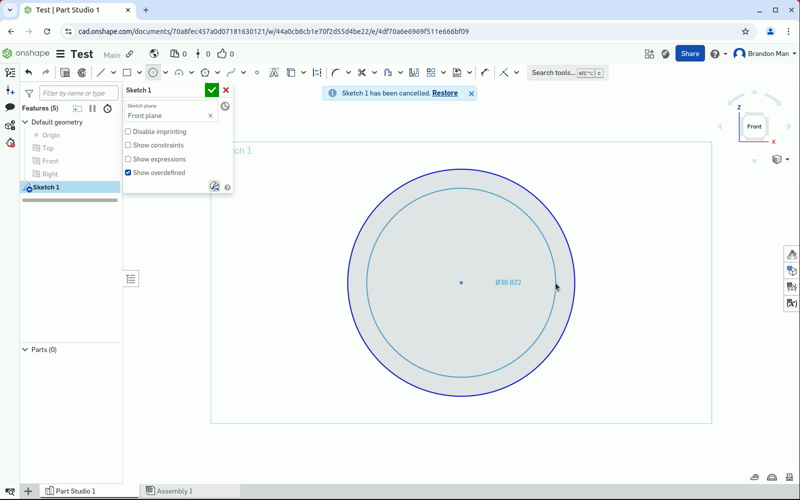
mouse_move(496, 381)
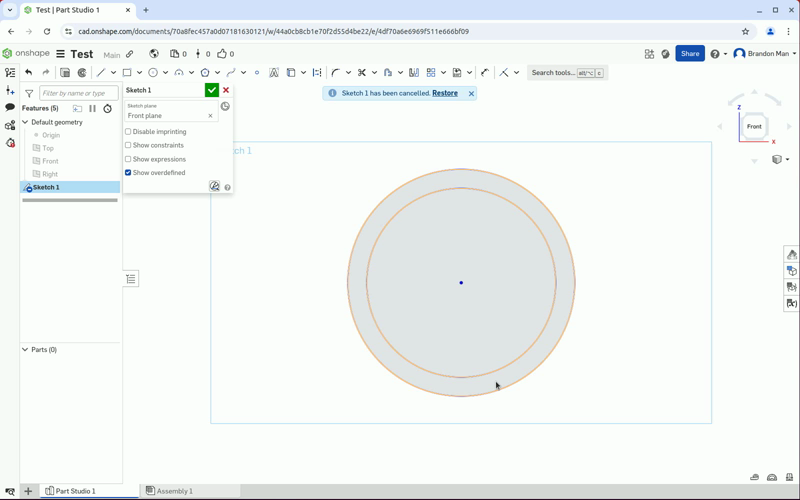
click(496, 381)
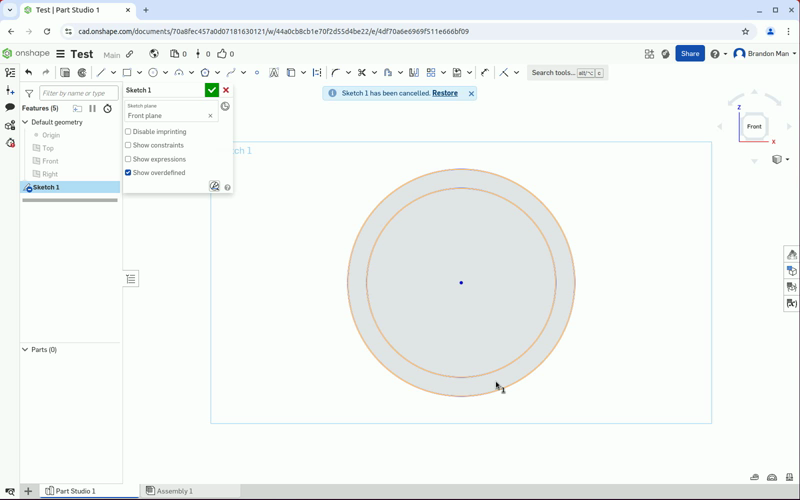
mouse_move(73, 352)
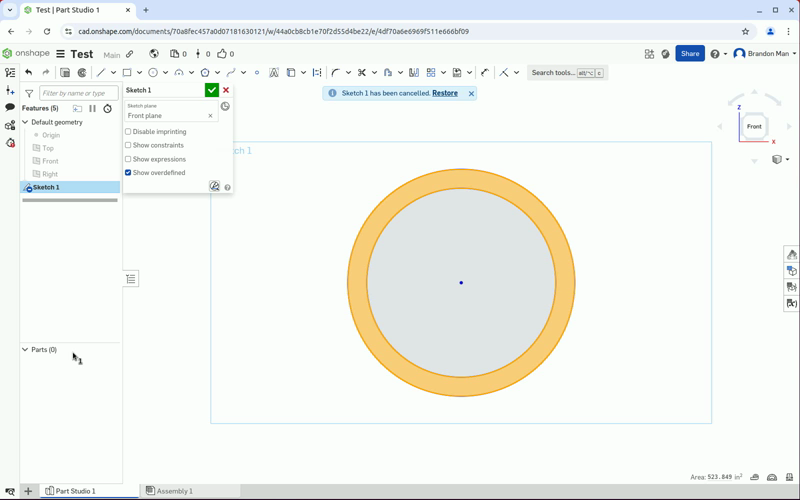
key(shift+y)
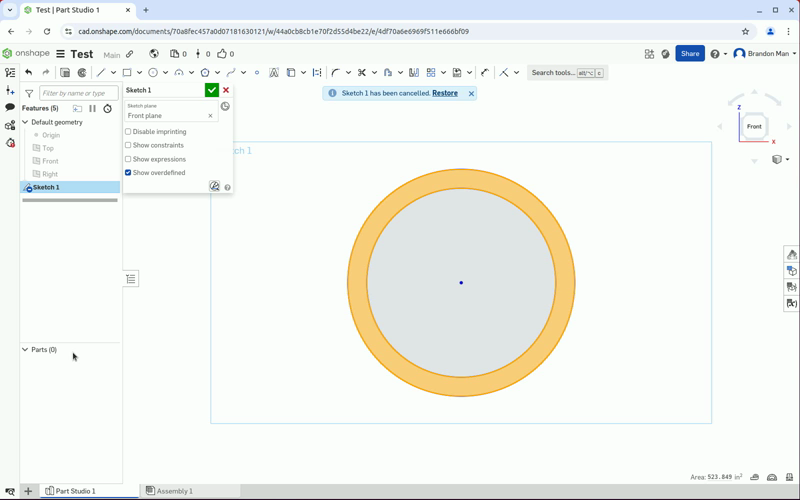
key(shift+e)
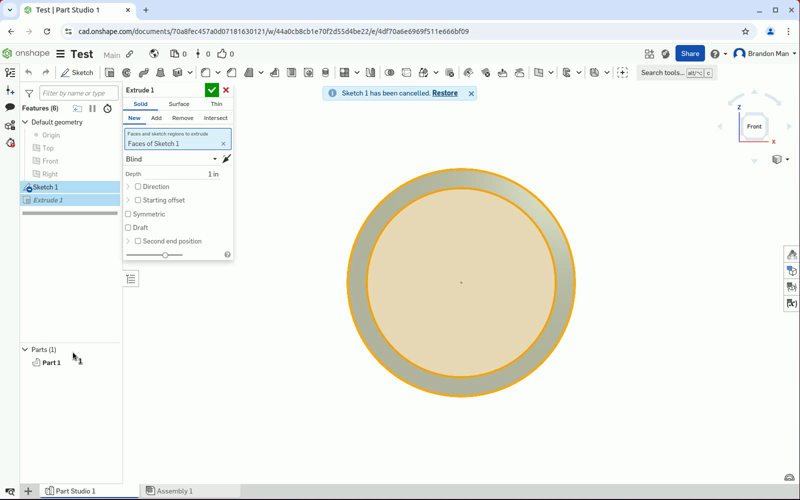
mouse_move(143, 106)
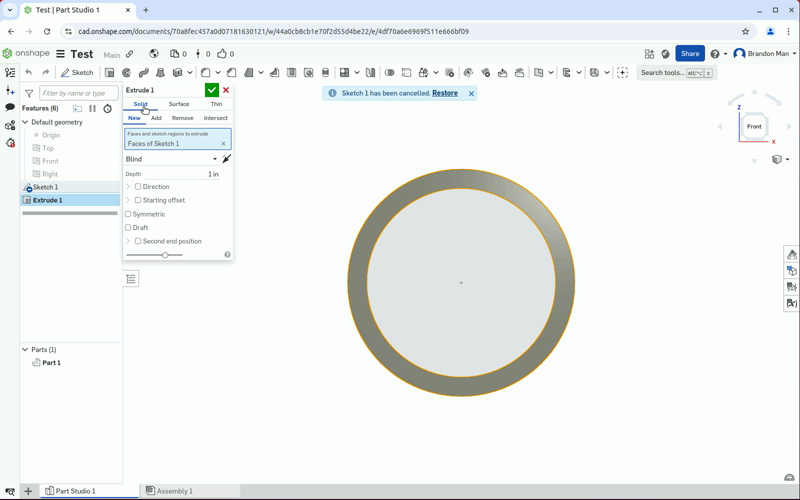
click(143, 106)
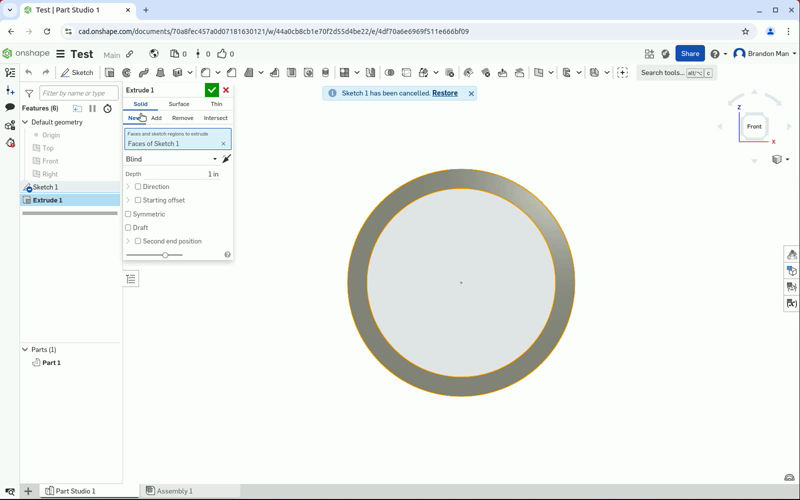
mouse_move(137, 120)
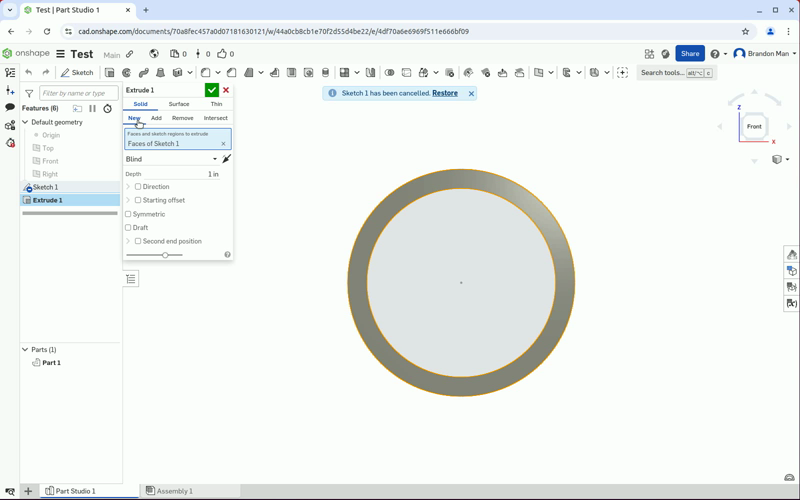
click(137, 120)
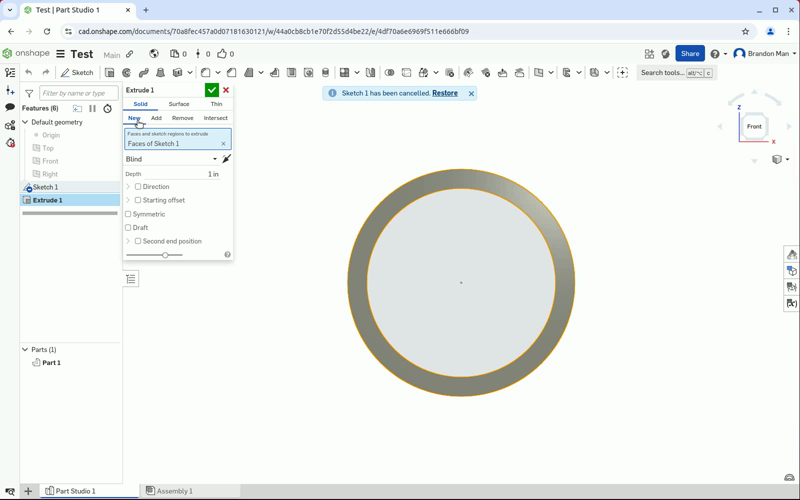
key(tab, 4)
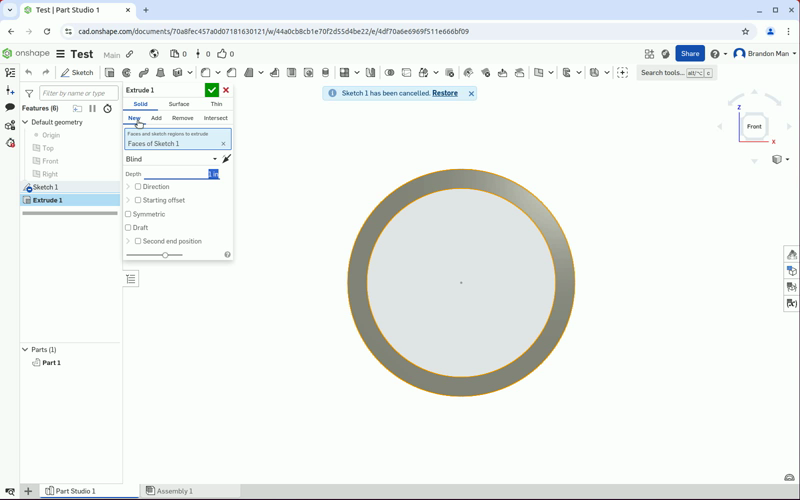
text(9.628)
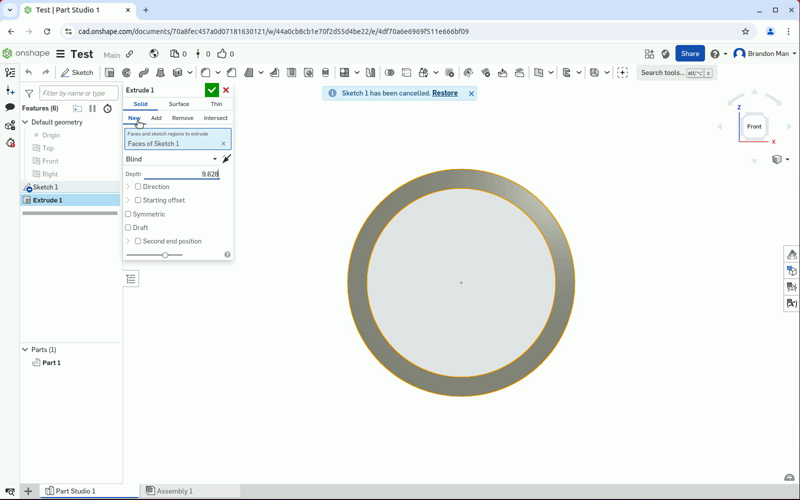
key(enter)
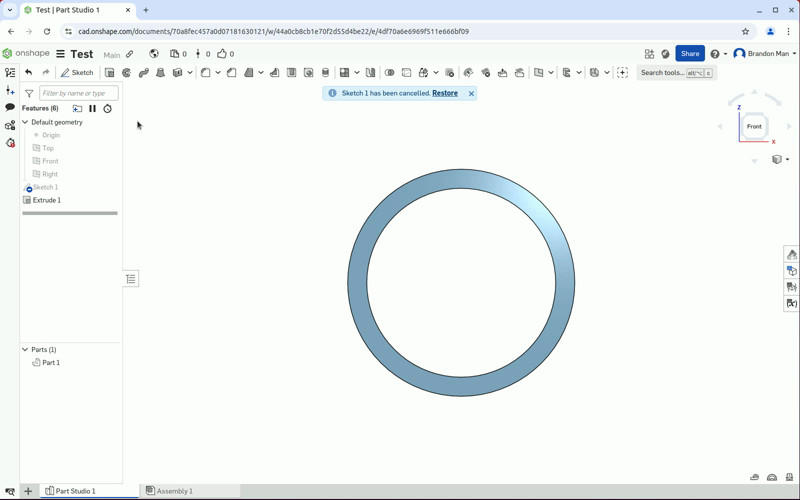
key(shift+h)
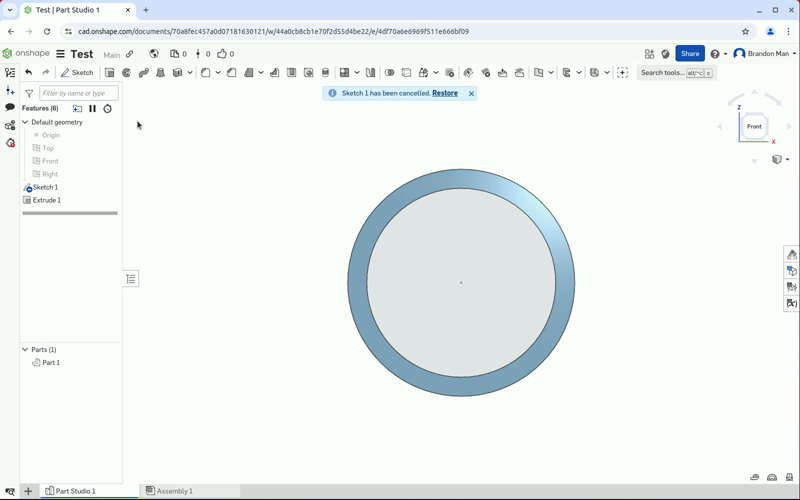
key(shift+h)
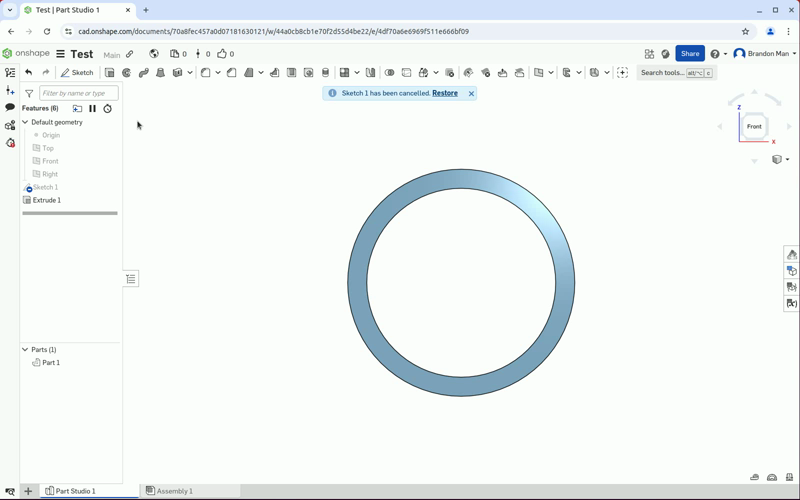
mouse_move(73, 189)
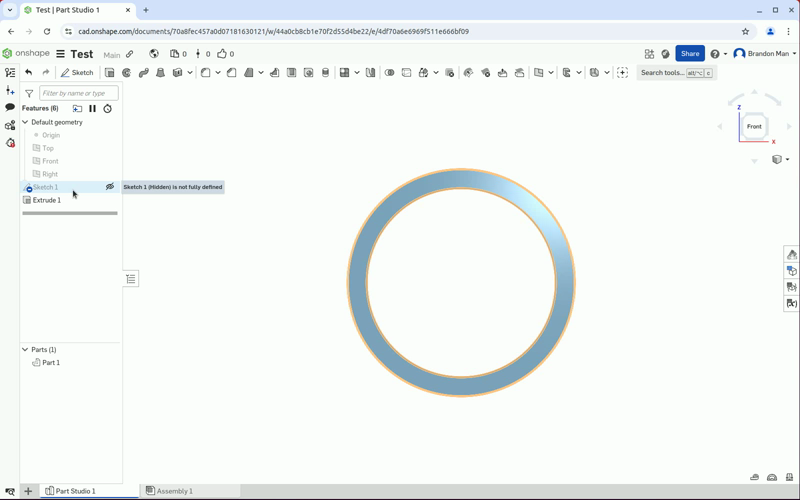
click(73, 189)
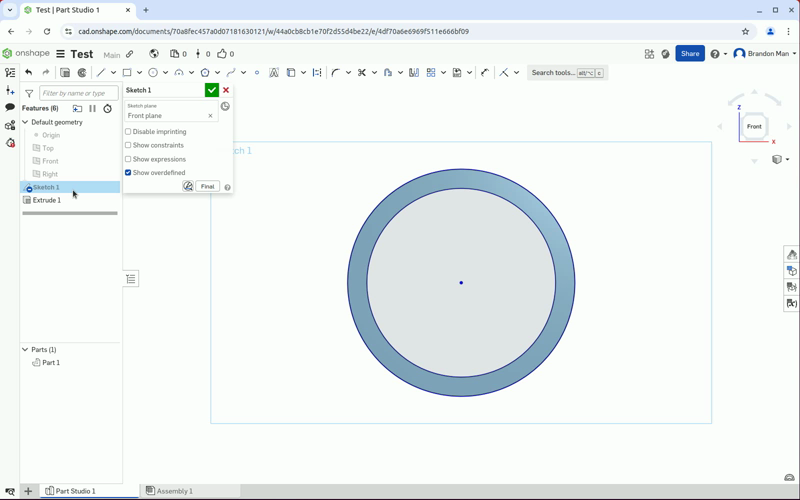
mouse_move(229, 92)
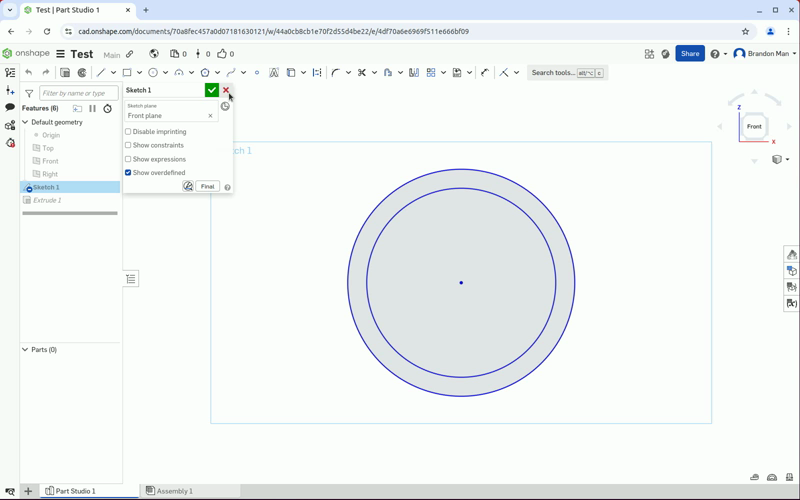
click(229, 92)
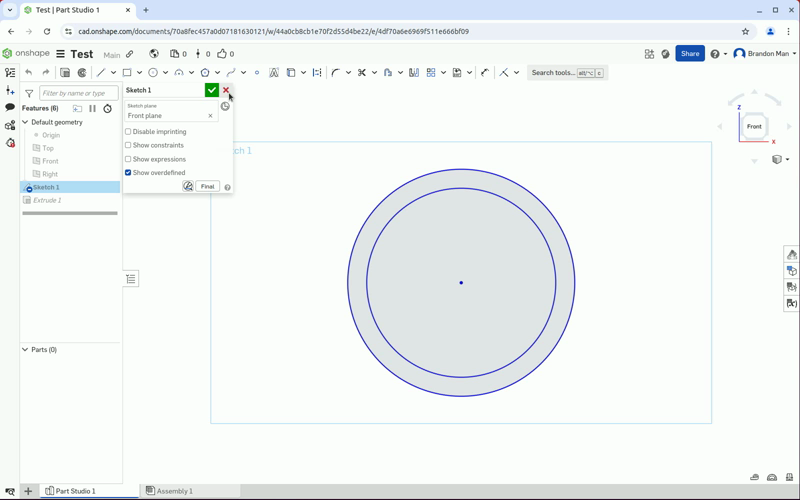
key(shift+s)
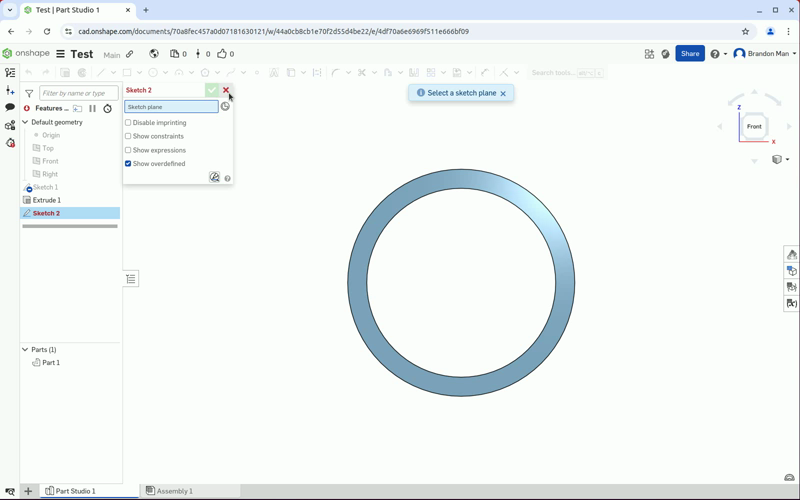
mouse_move(73, 163)
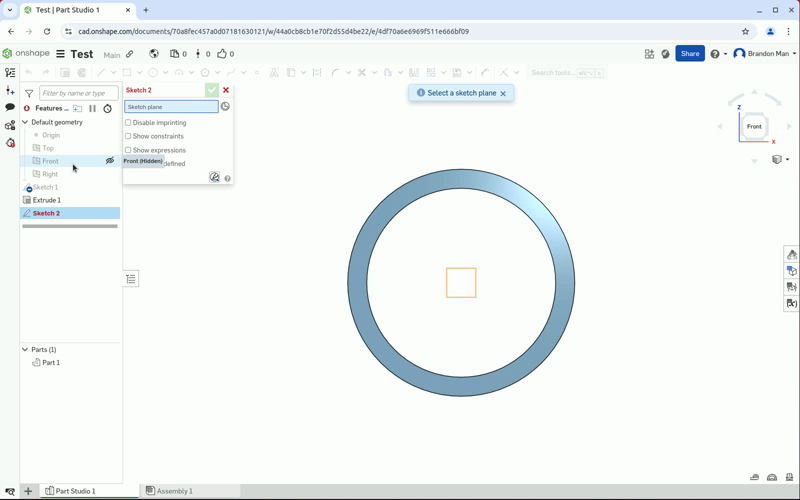
click(73, 163)
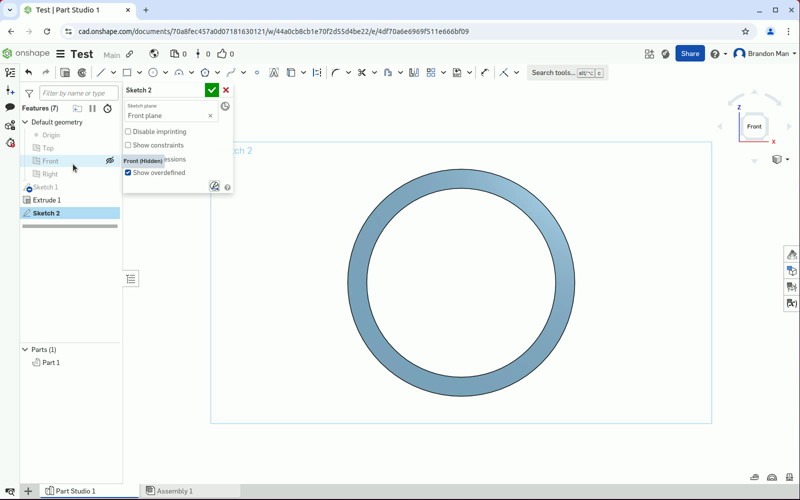
mouse_move(73, 352)
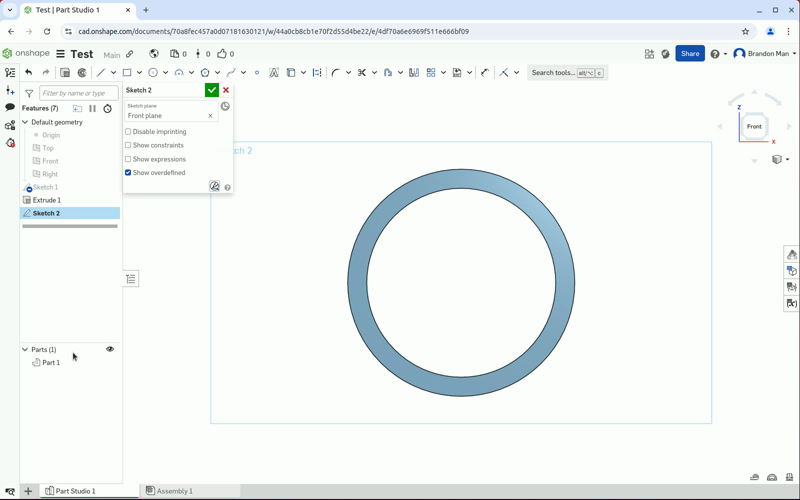
key(y)
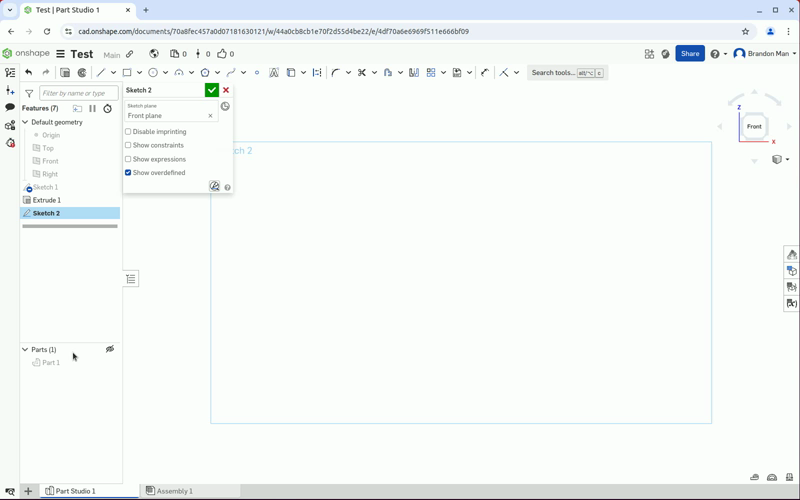
key(c)
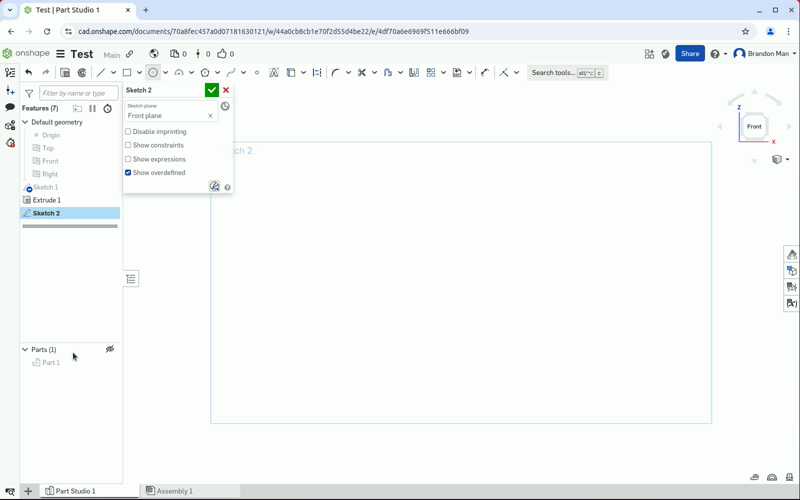
key_down(shift)
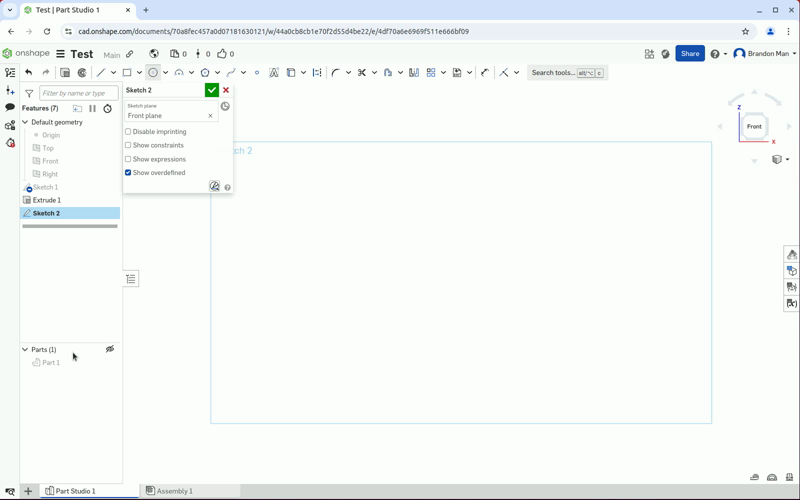
mouse_move(461, 282)
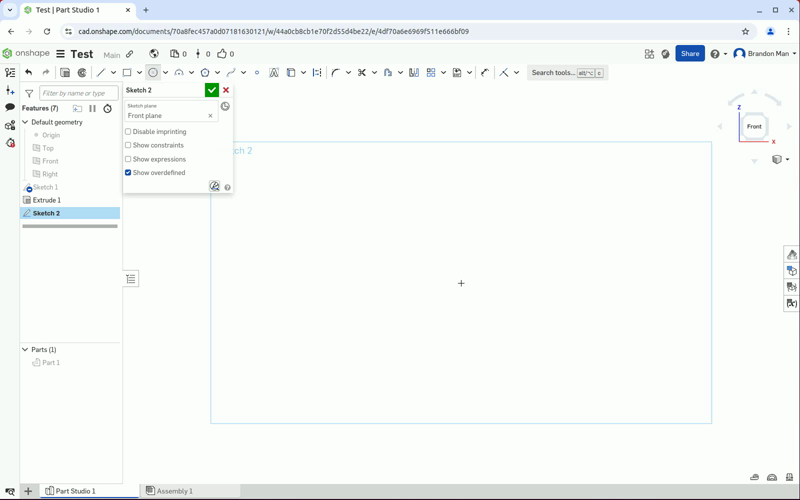
click(461, 282)
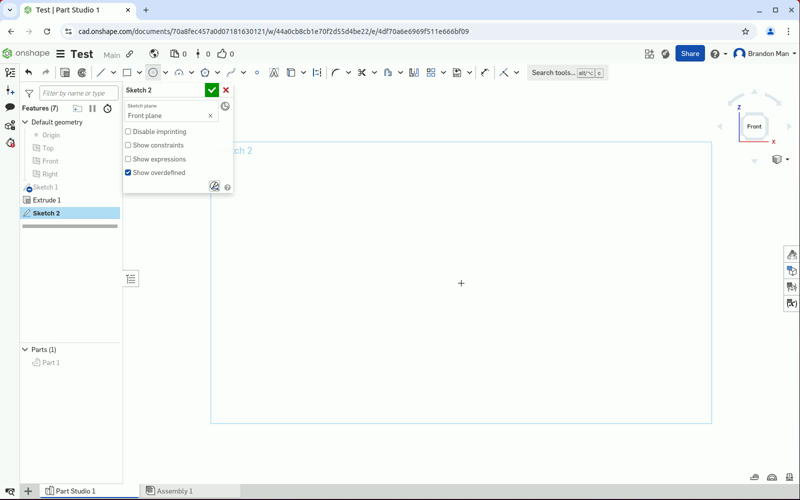
key_up(shift)
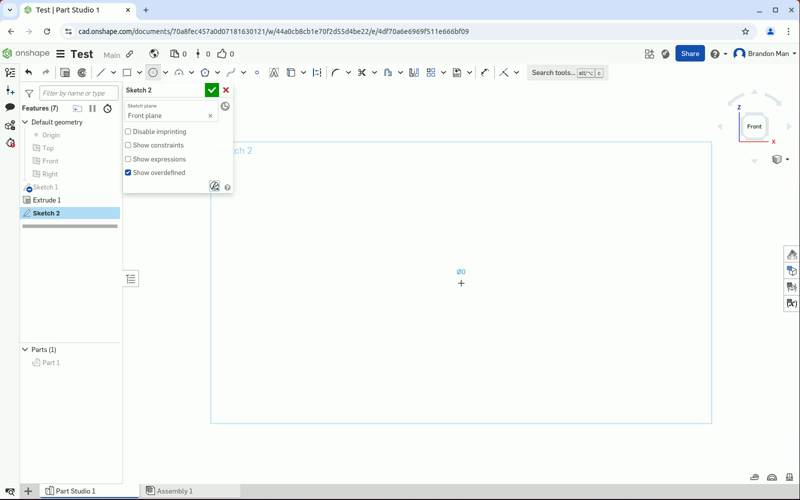
mouse_move(555, 282)
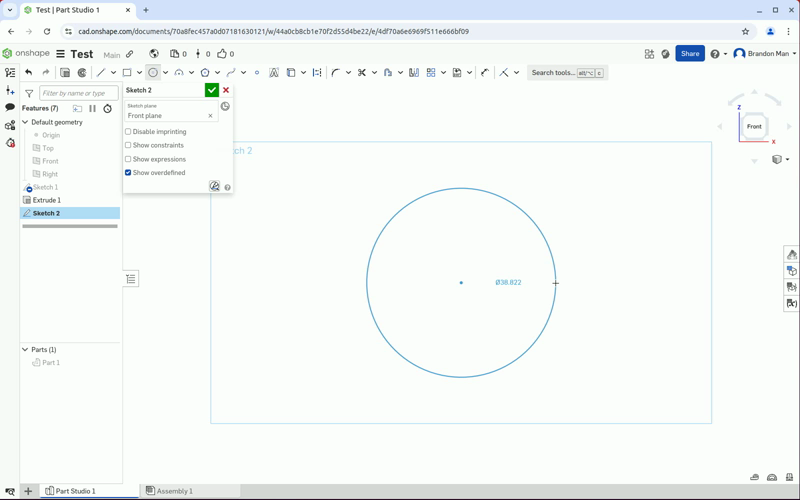
click(555, 282)
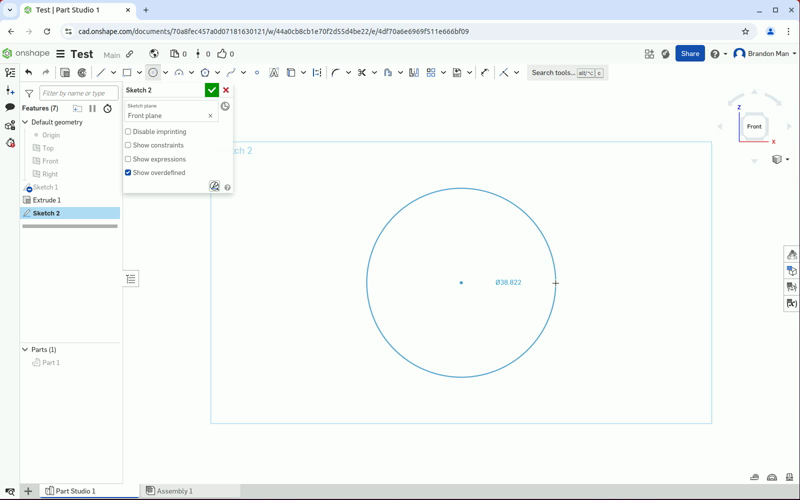
key(esc)
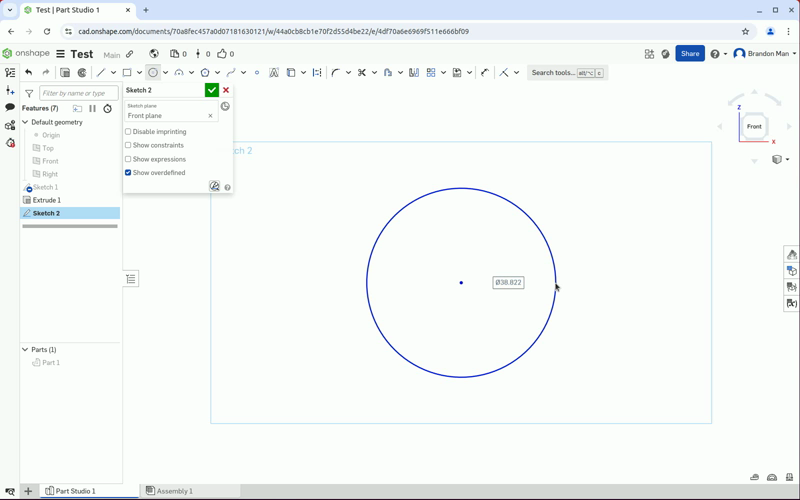
key(c)
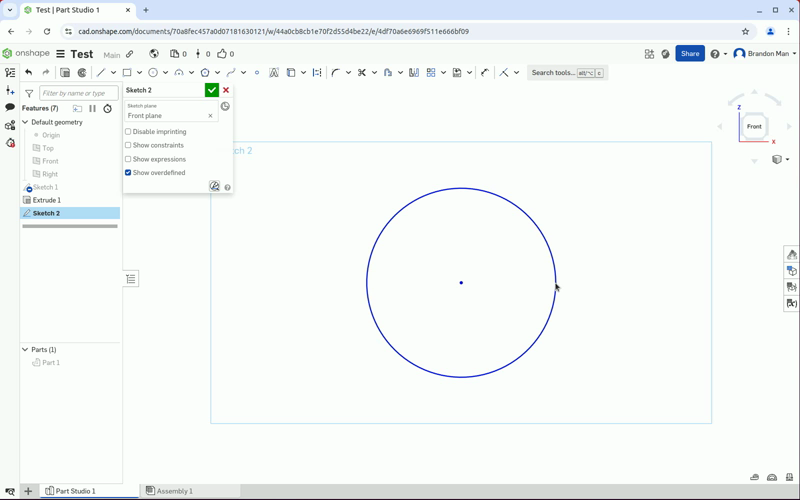
key_down(shift)
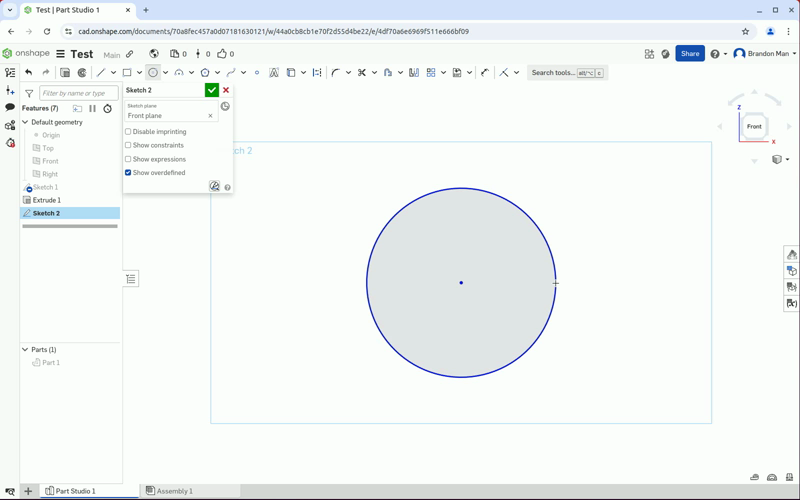
mouse_move(461, 282)
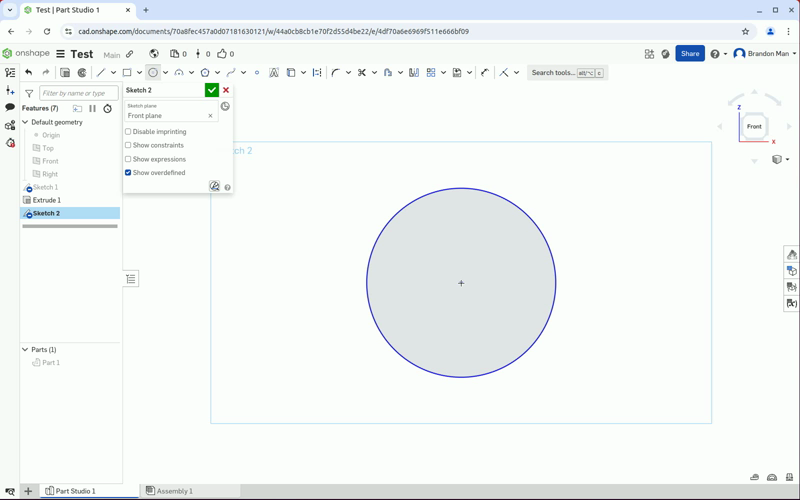
click(461, 282)
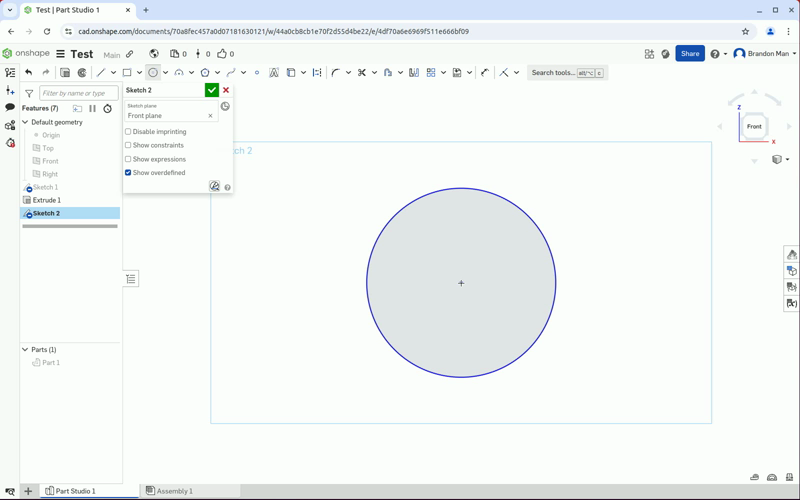
key_up(shift)
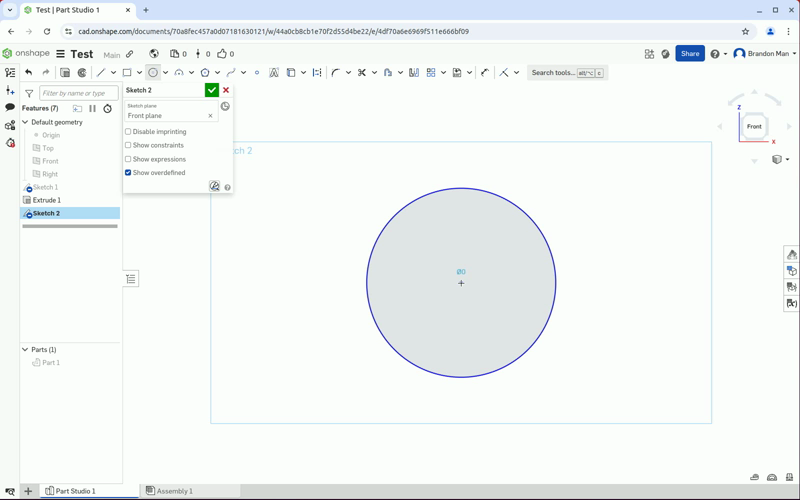
mouse_move(534, 282)
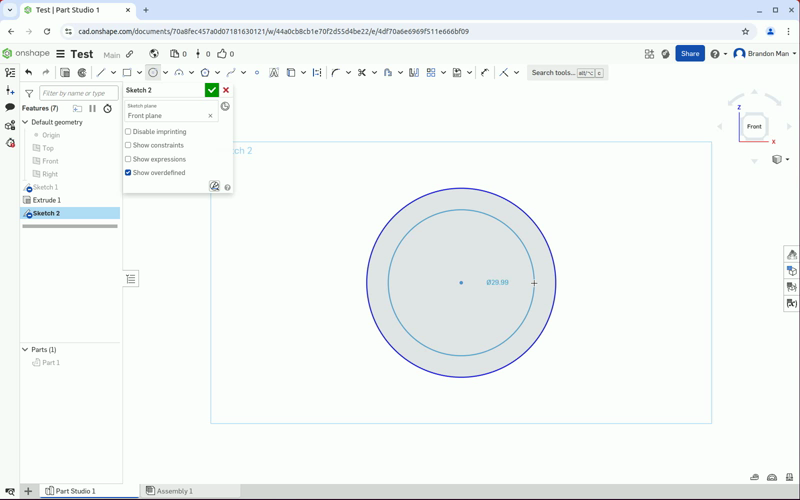
click(534, 282)
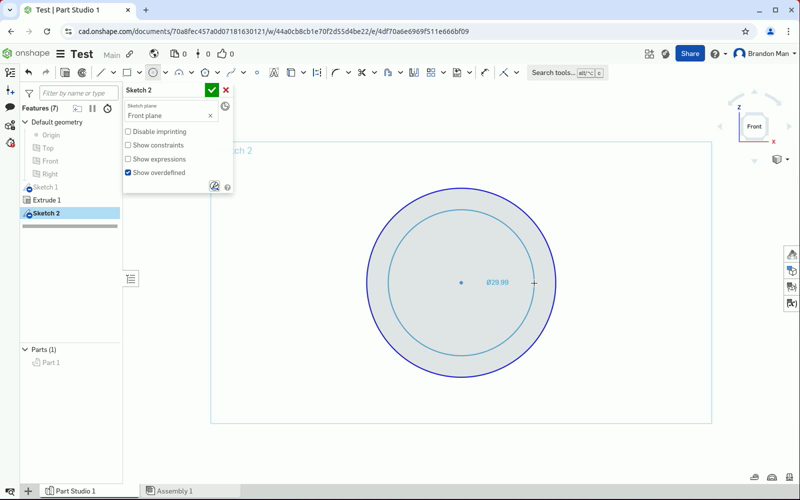
key(esc)
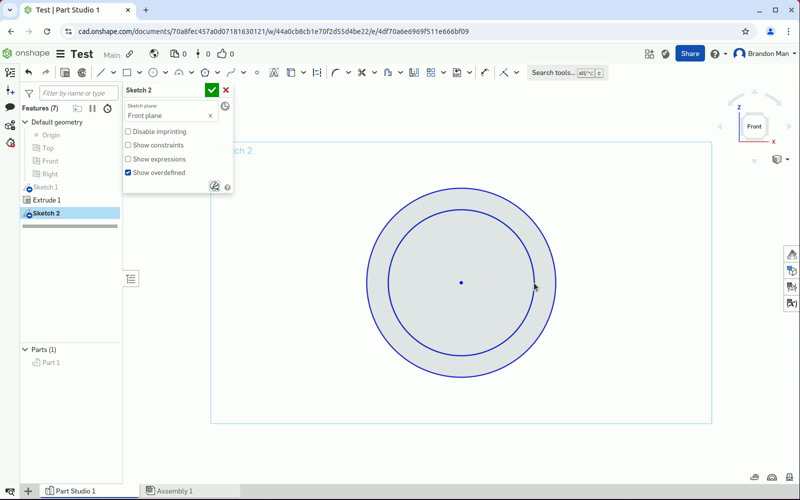
mouse_move(417, 215)
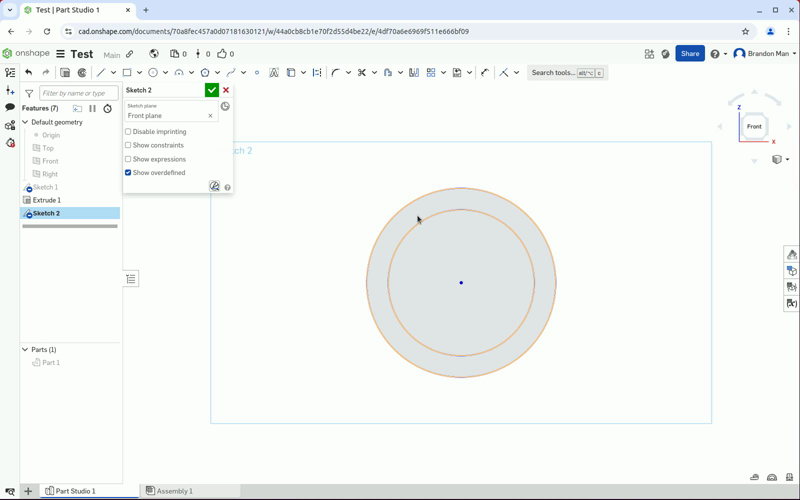
click(417, 215)
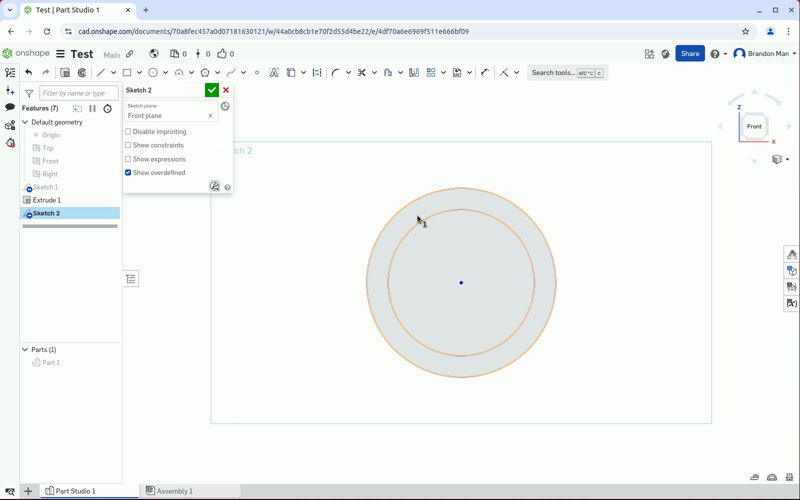
mouse_move(73, 352)
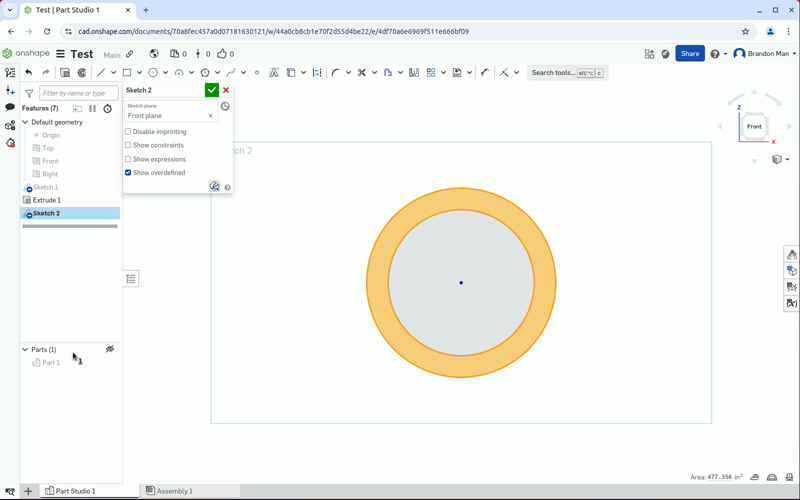
key(shift+y)
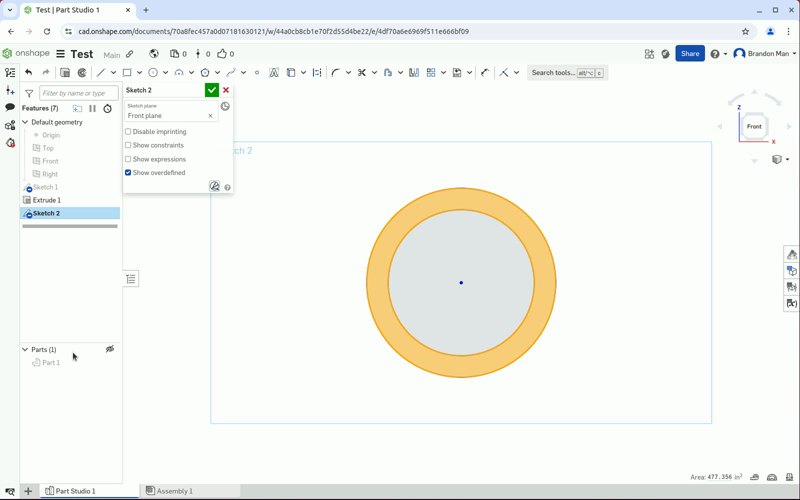
key(shift+e)
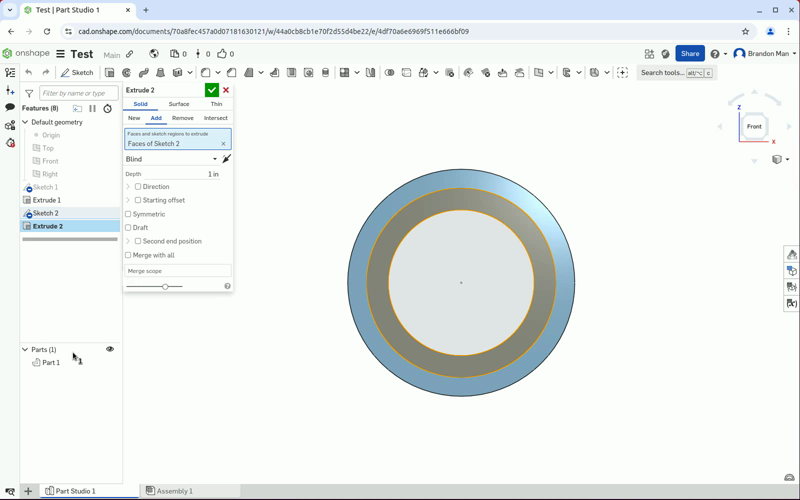
mouse_move(143, 106)
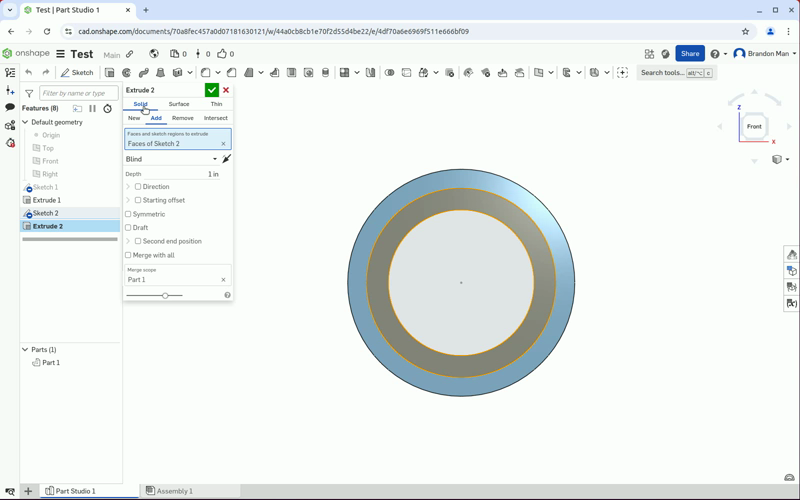
click(143, 106)
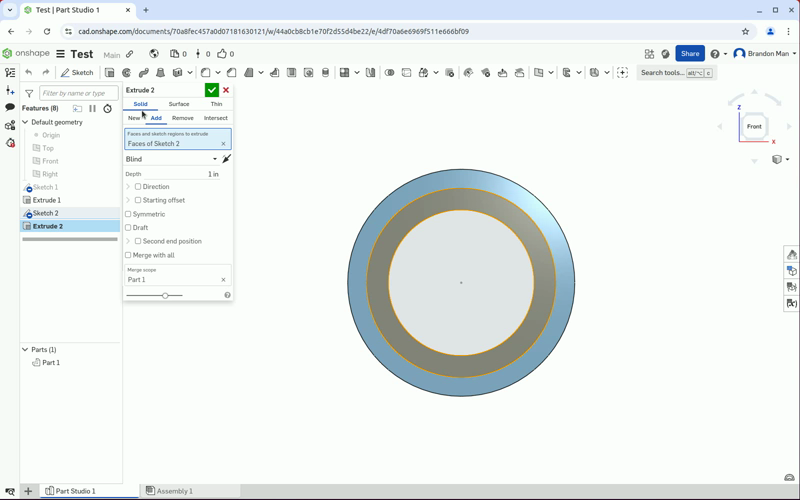
mouse_move(137, 120)
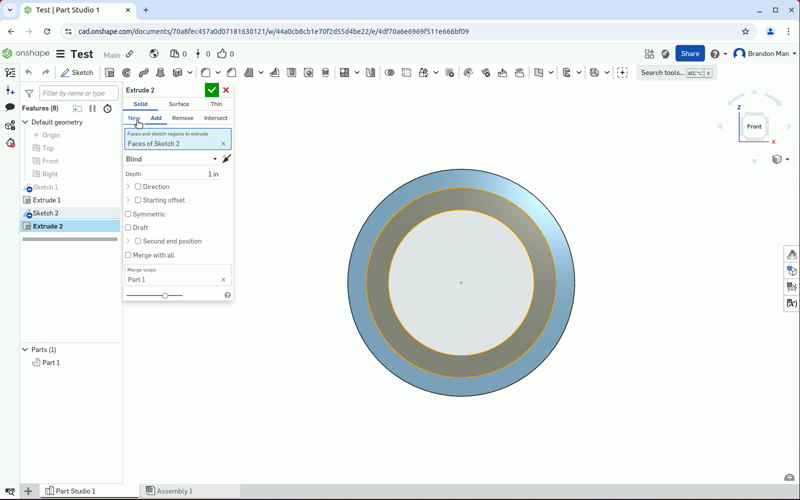
click(137, 120)
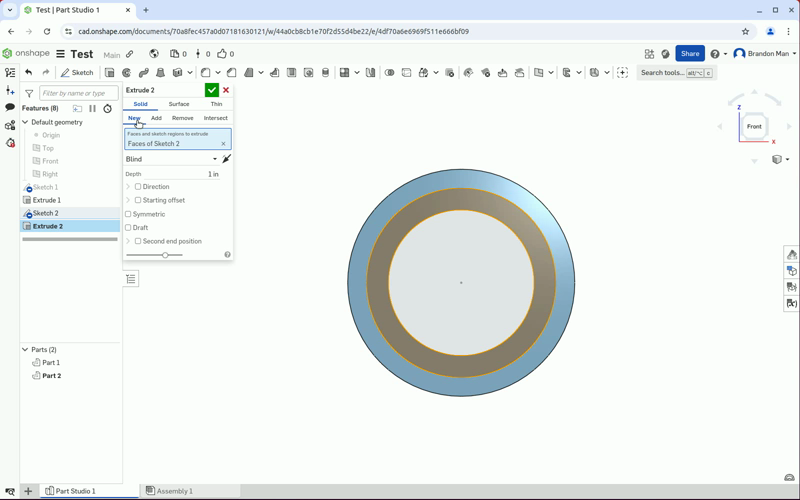
key(tab, 4)
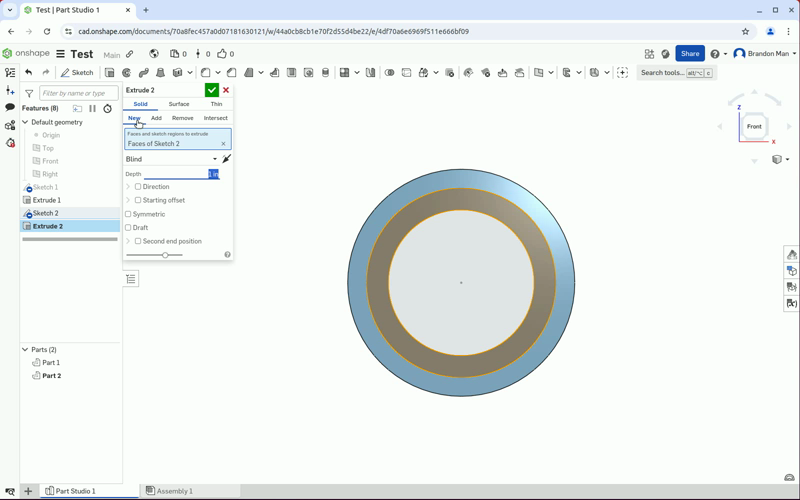
text(9.628)
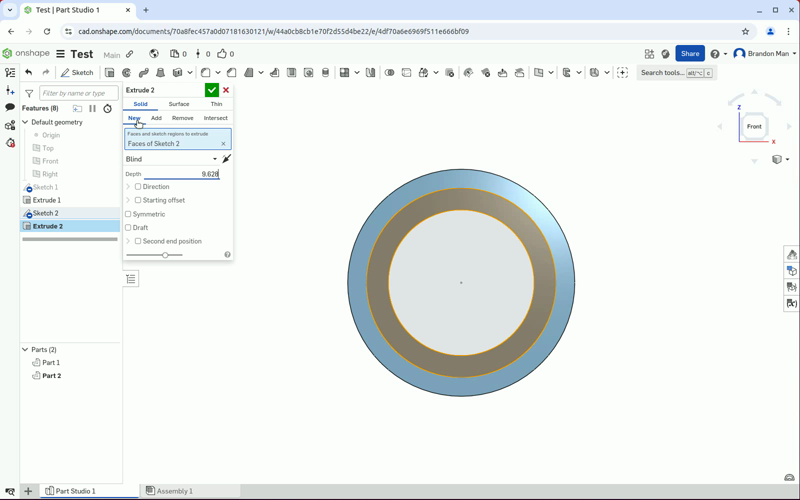
key(enter)
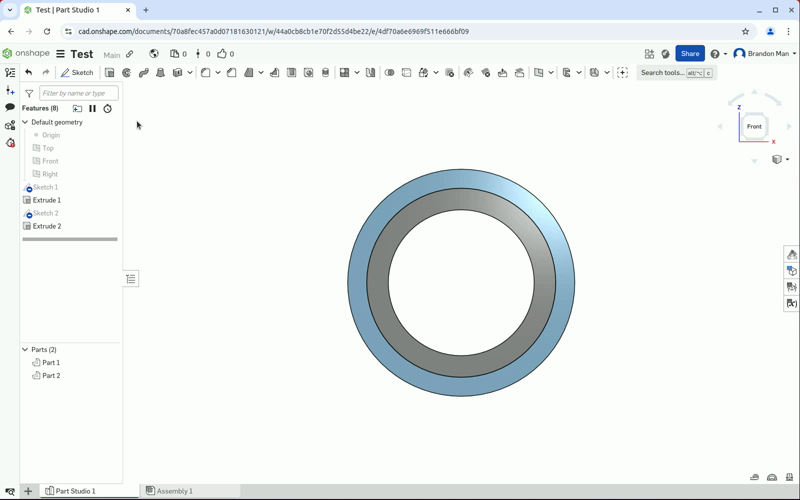
key(shift+h)
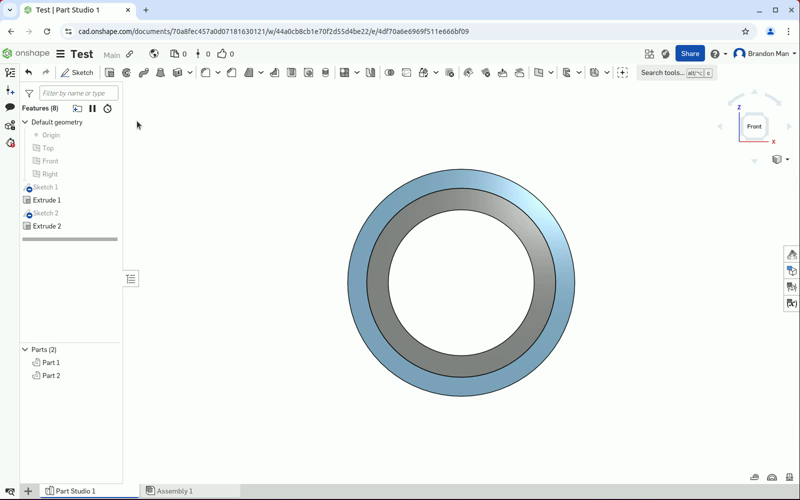
key(shift+h)
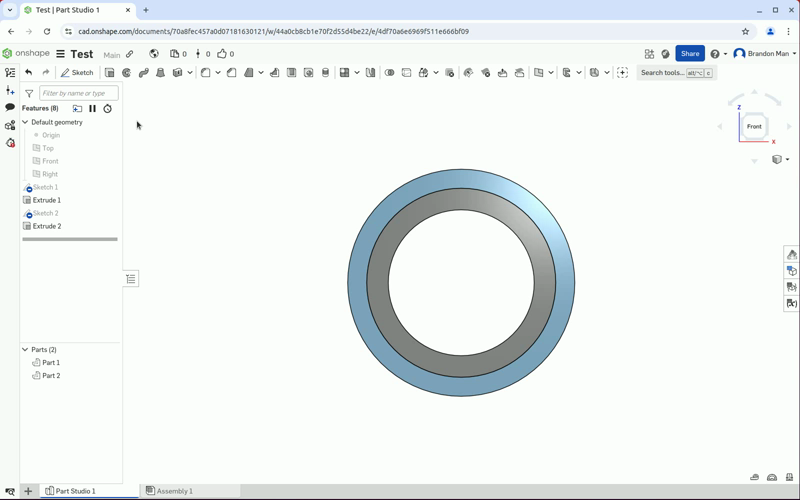
mouse_move(73, 189)
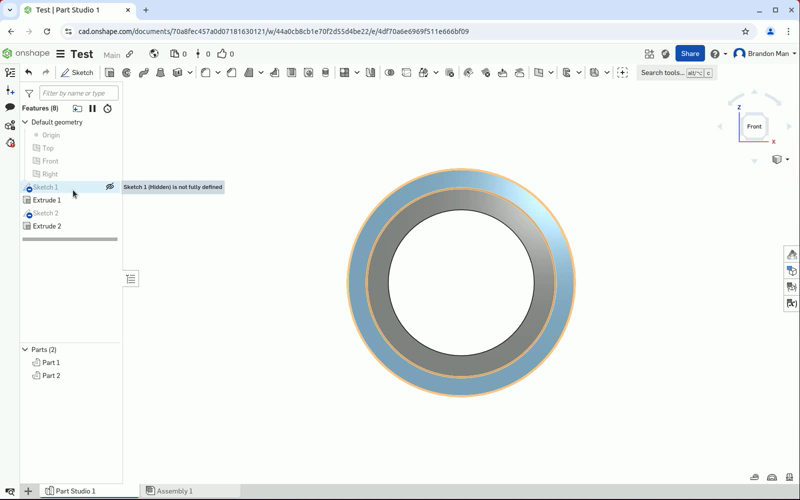
click(73, 189)
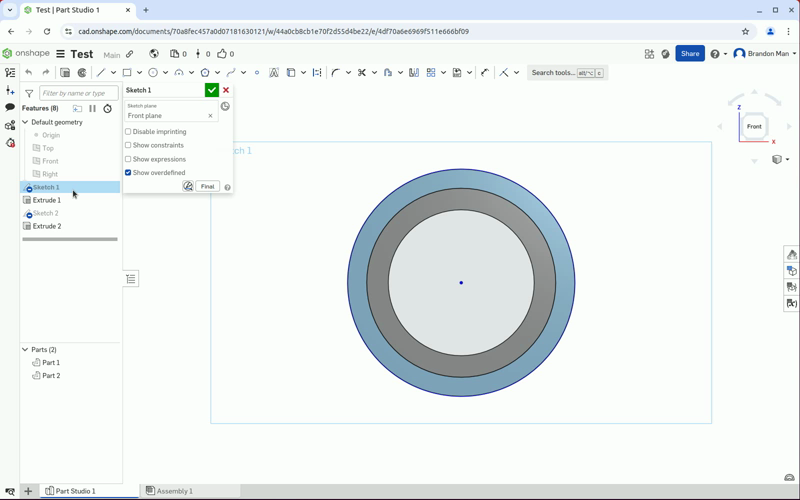
mouse_move(229, 92)
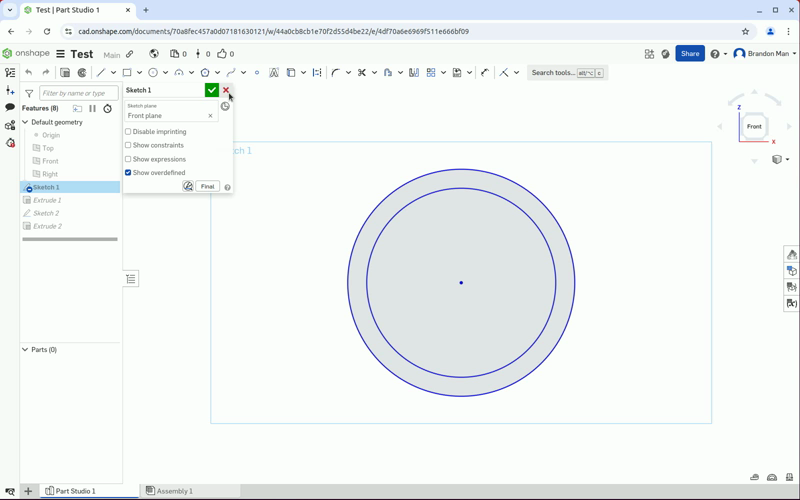
click(229, 92)
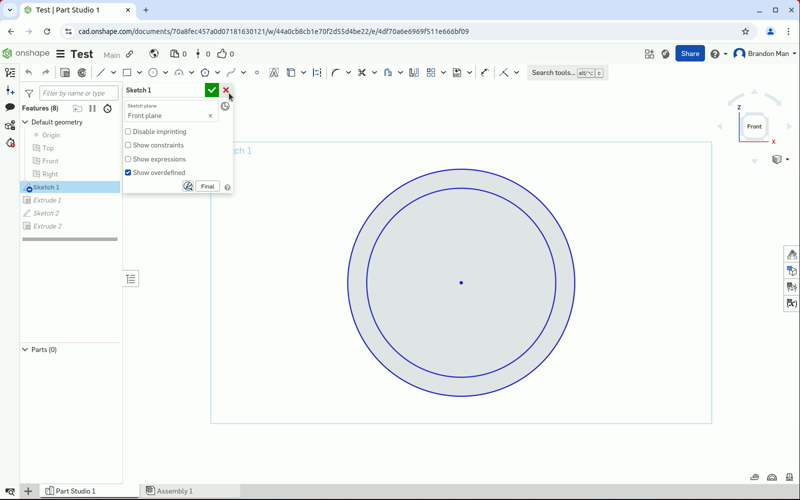
key(shift+s)
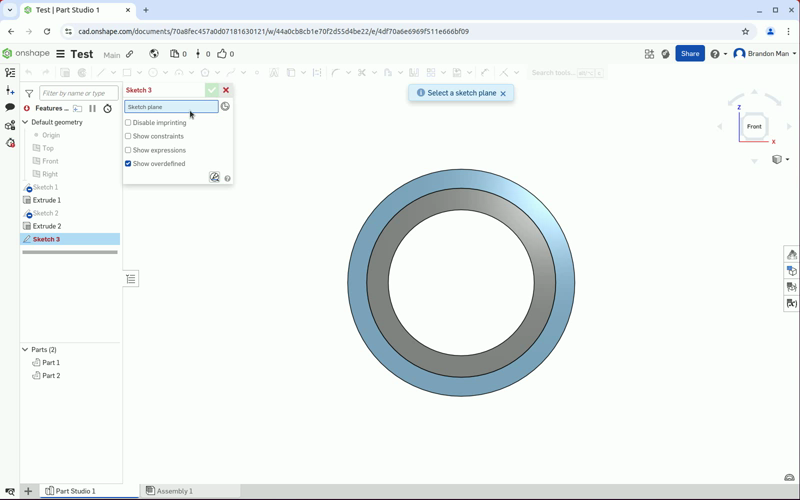
mouse_move(73, 163)
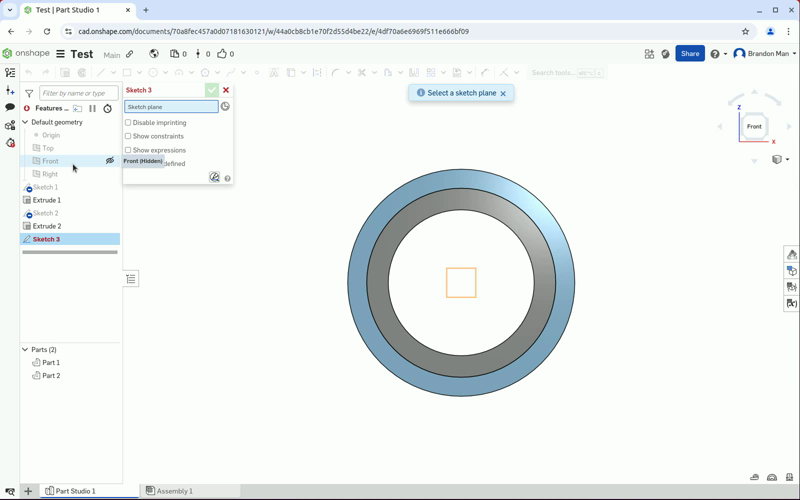
click(73, 163)
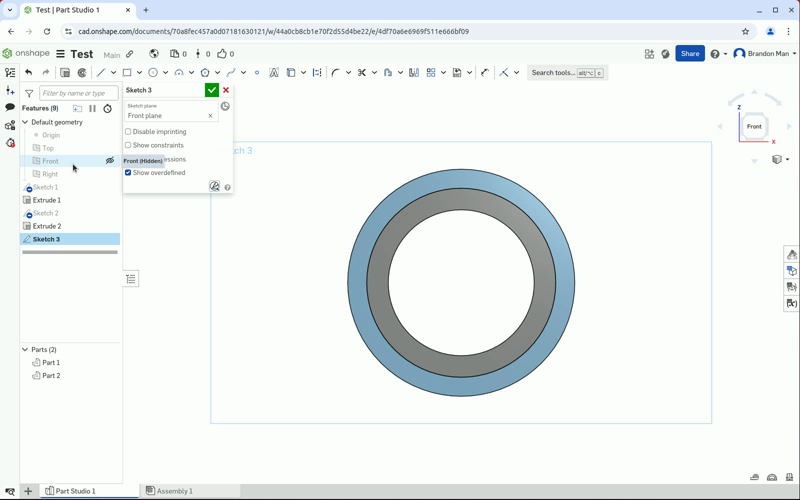
mouse_move(73, 352)
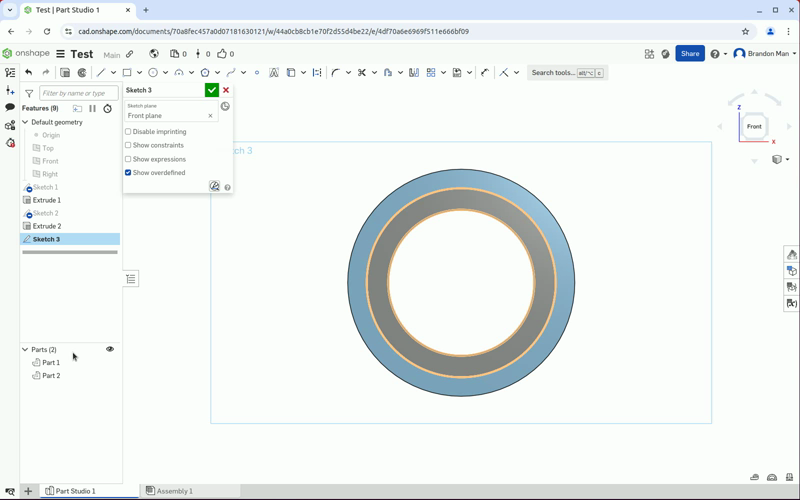
key(y)
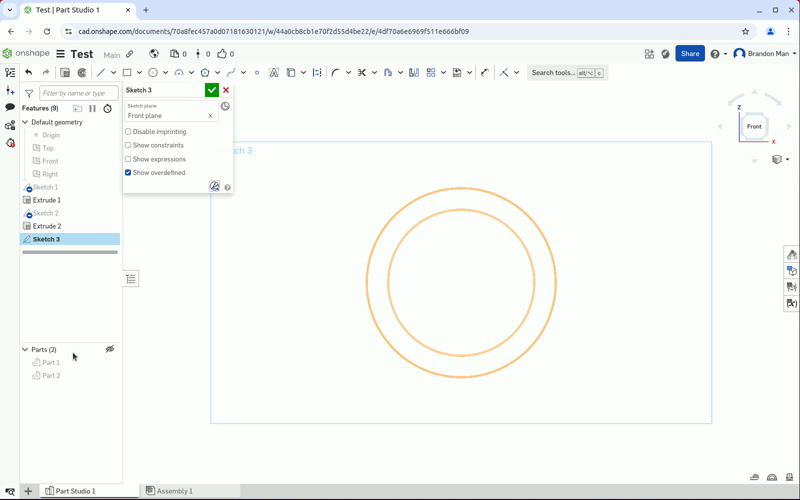
key(c)
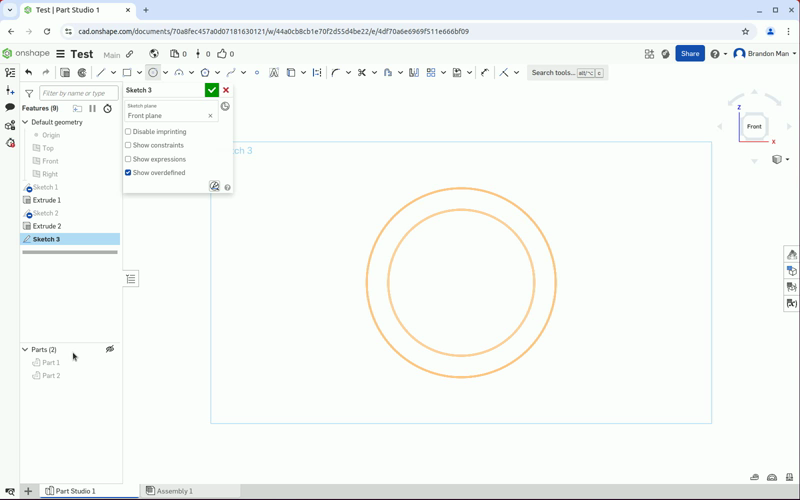
key_down(shift)
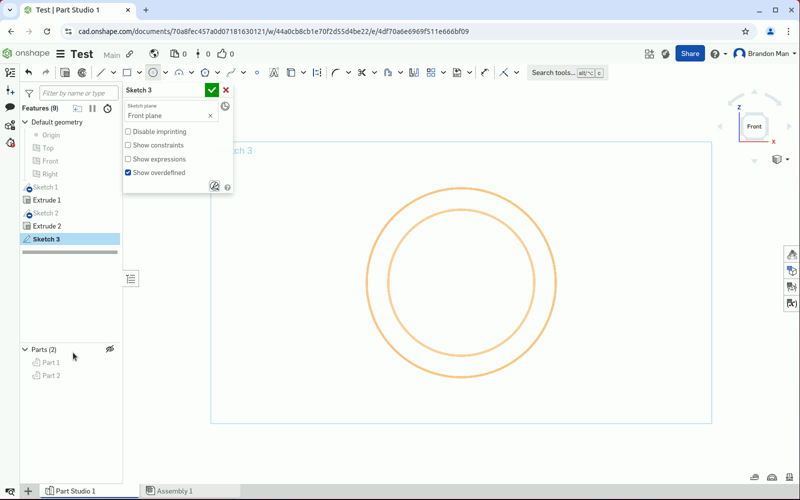
mouse_move(461, 282)
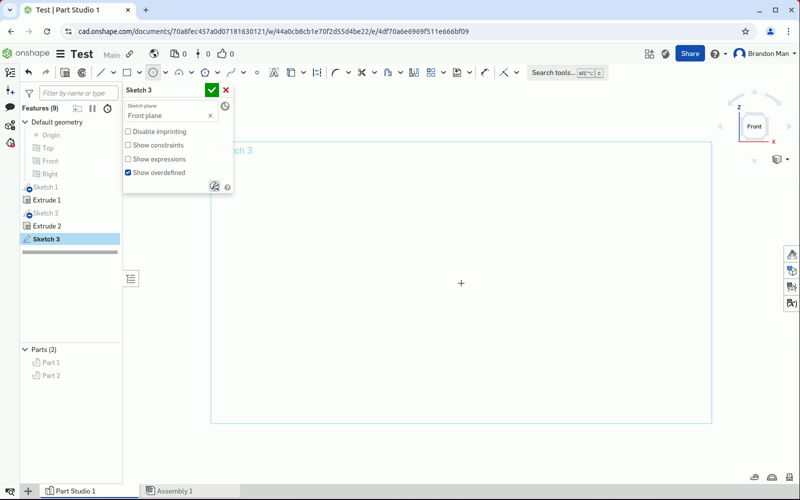
click(461, 282)
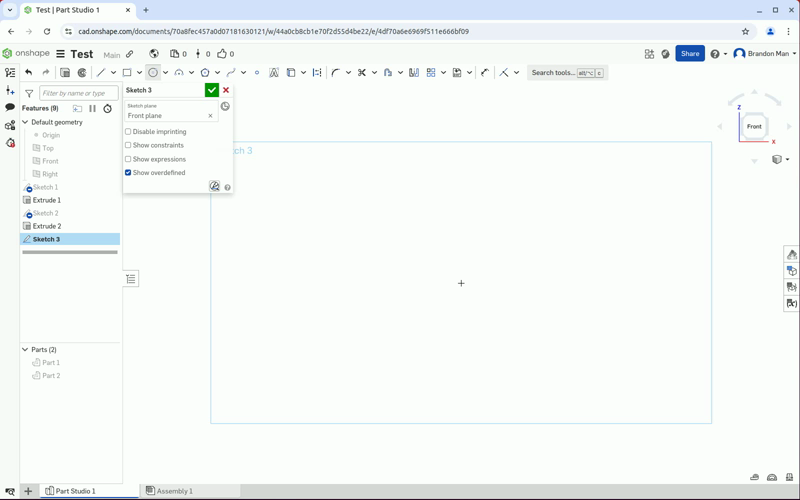
key_up(shift)
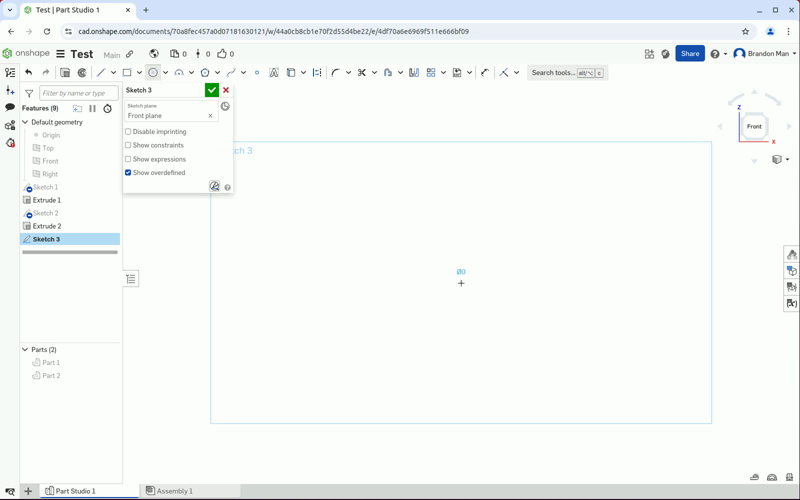
mouse_move(535, 282)
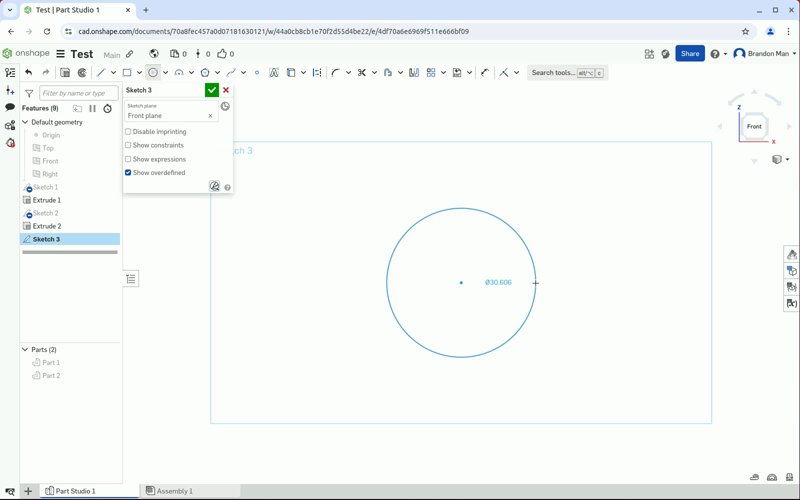
click(535, 282)
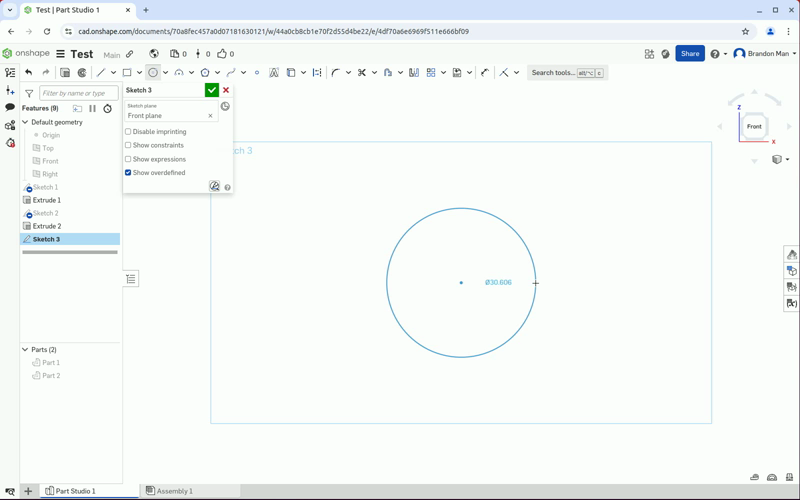
key(esc)
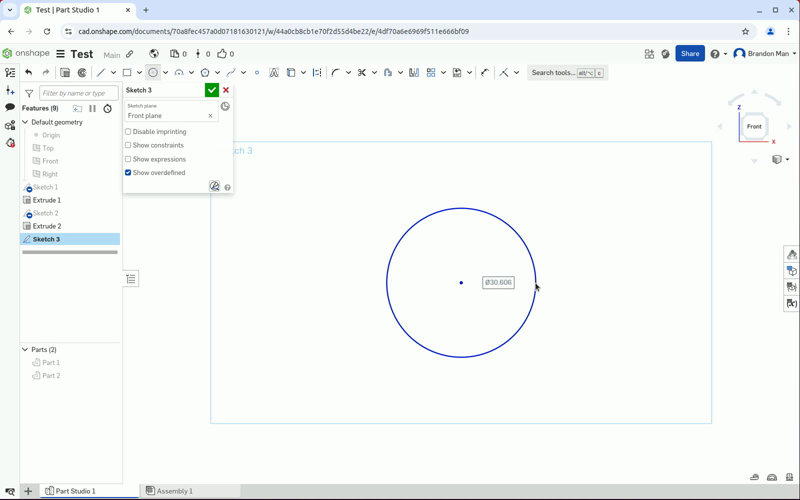
key(c)
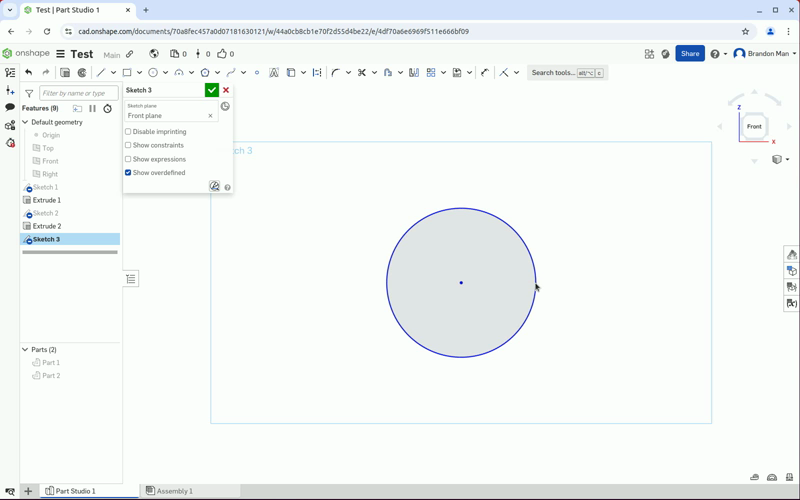
key_down(shift)
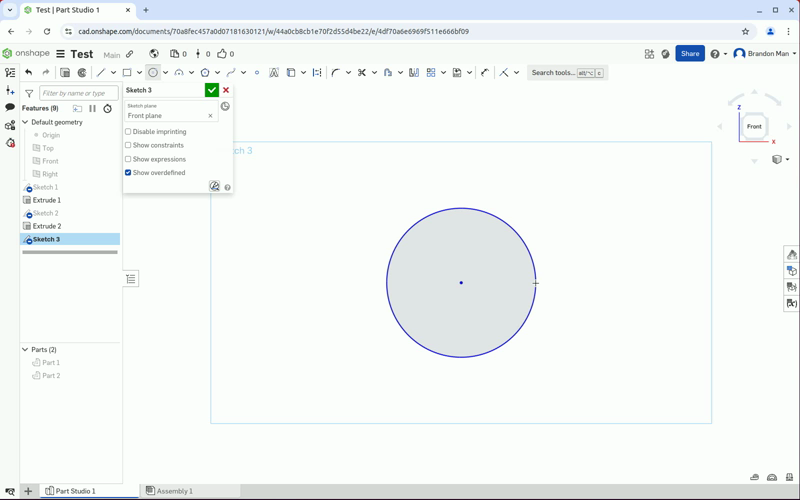
mouse_move(461, 282)
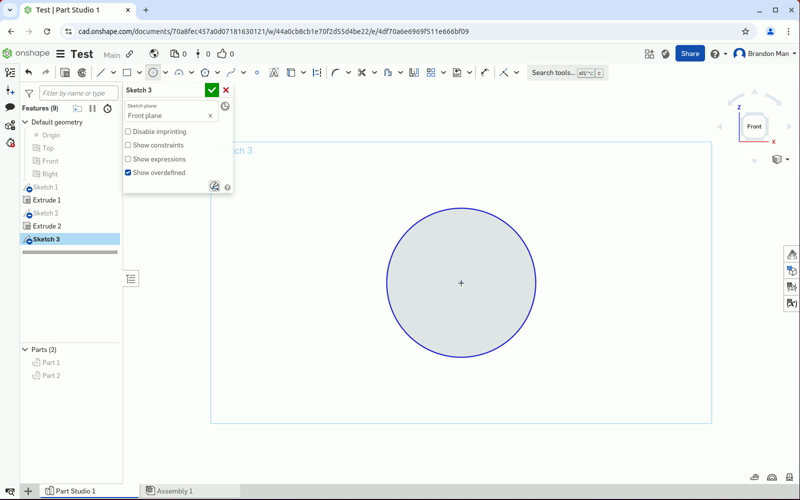
click(461, 282)
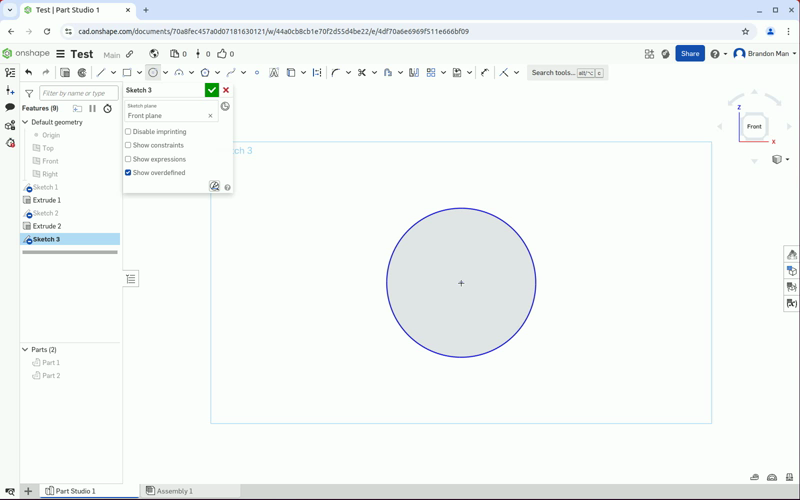
key_up(shift)
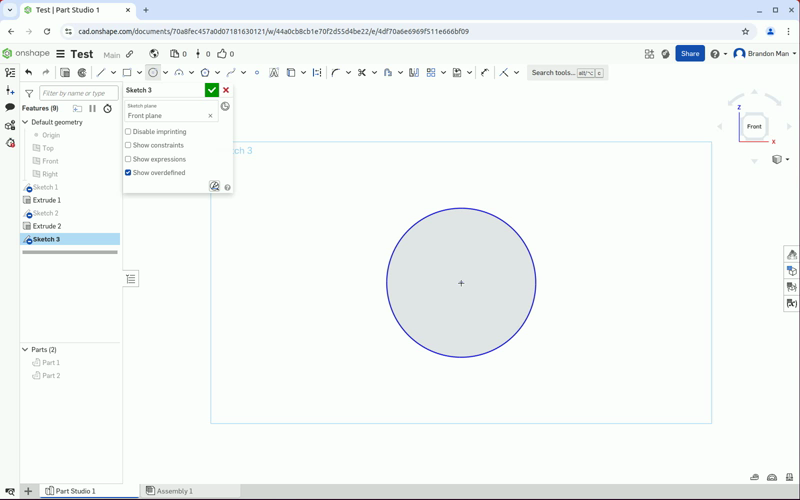
mouse_move(517, 282)
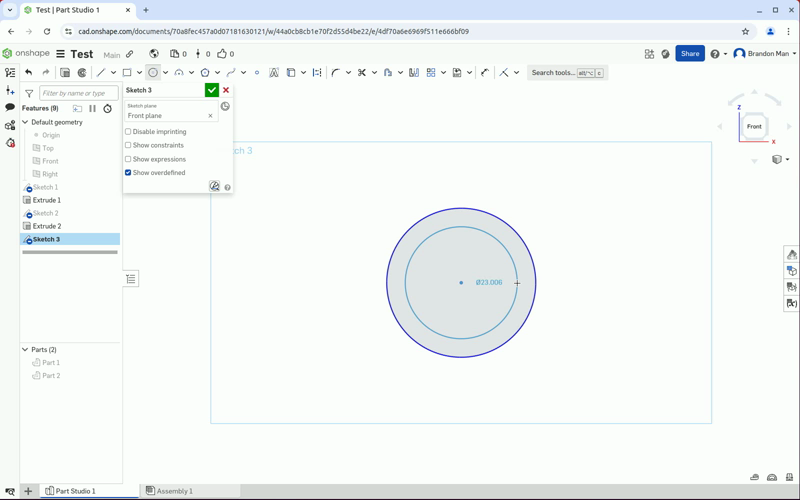
click(517, 282)
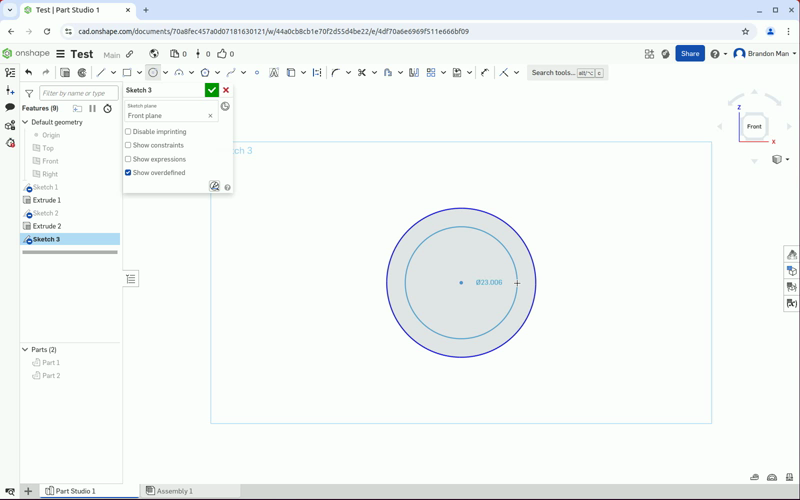
key(esc)
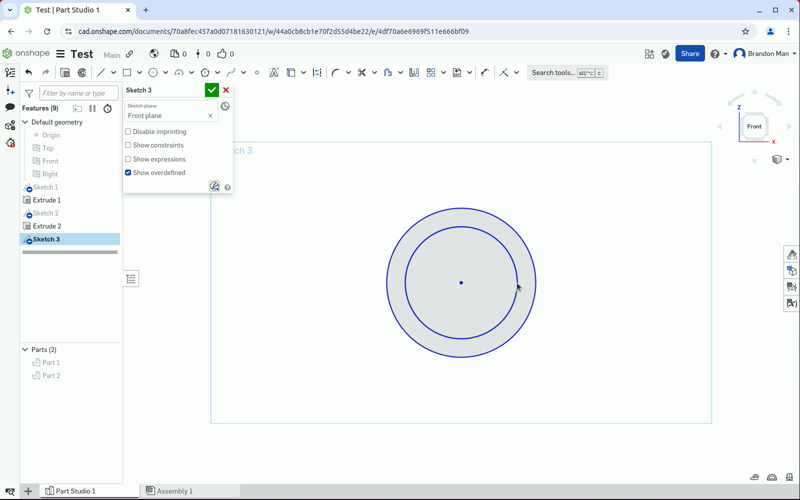
mouse_move(477, 223)
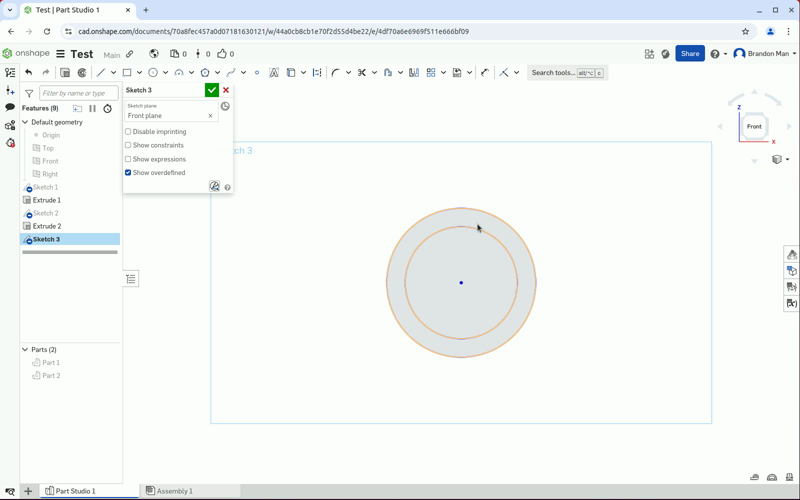
click(477, 223)
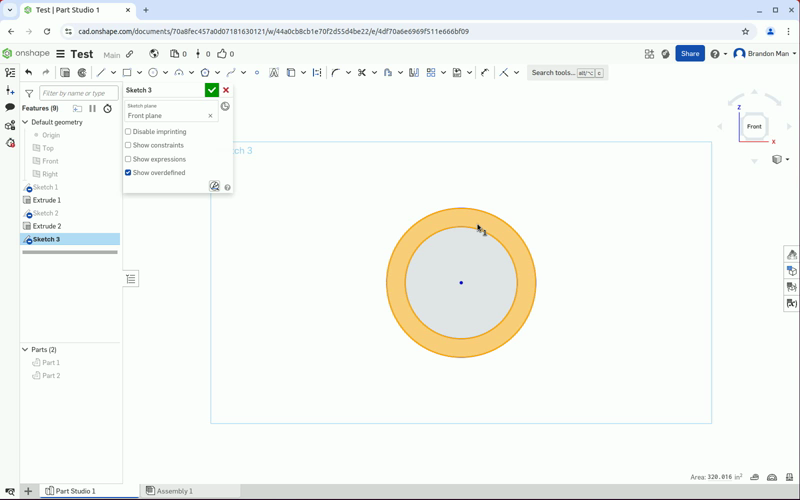
mouse_move(73, 352)
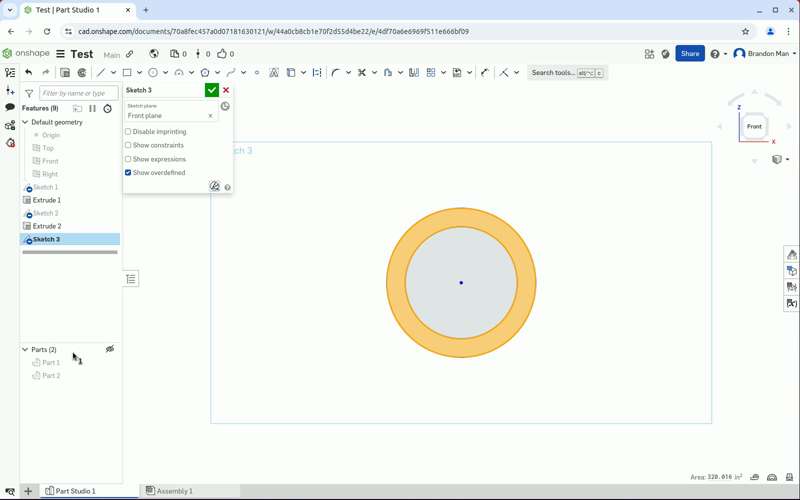
key(shift+y)
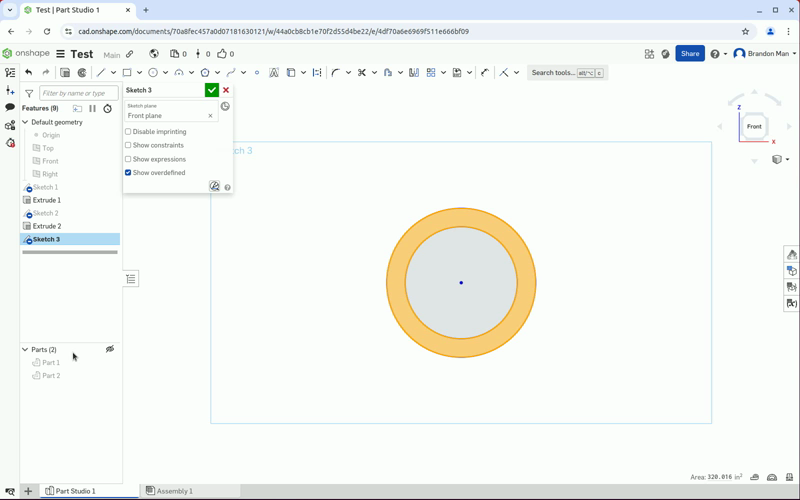
key(shift+e)
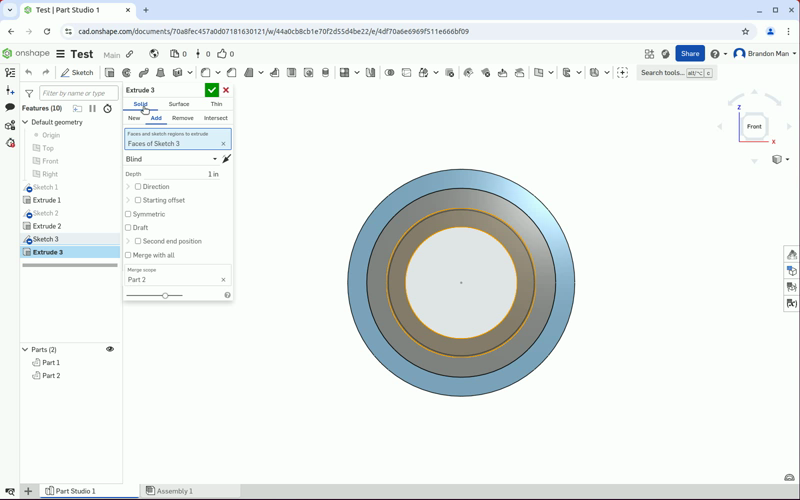
mouse_move(143, 106)
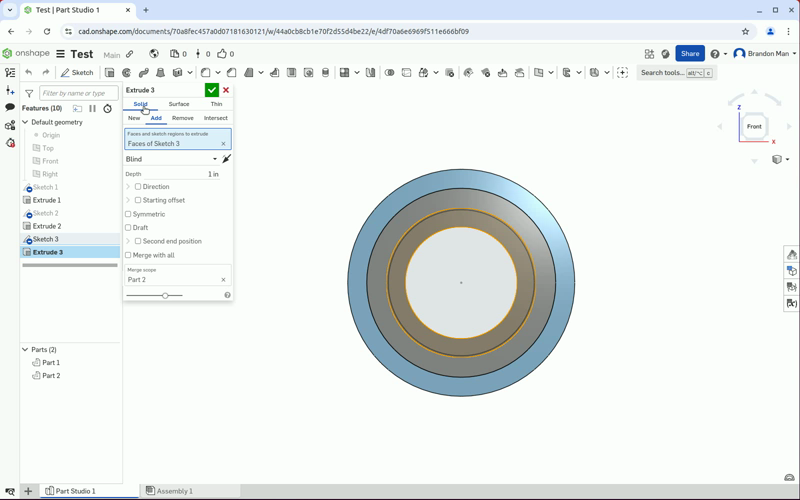
click(143, 106)
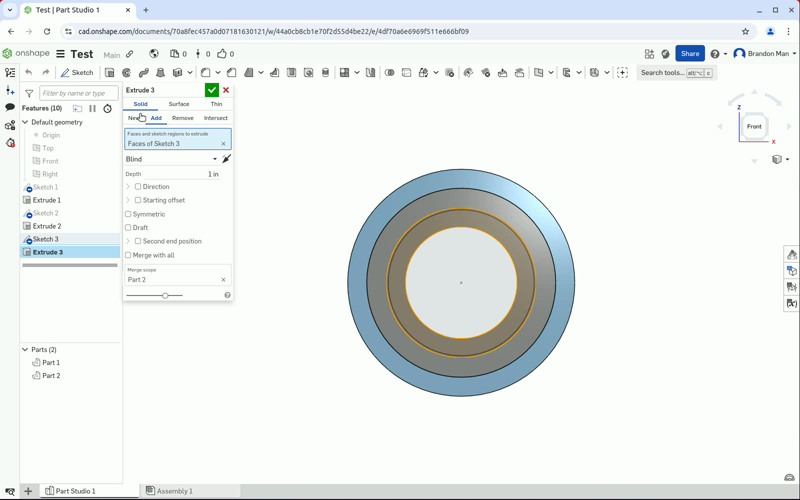
mouse_move(137, 120)
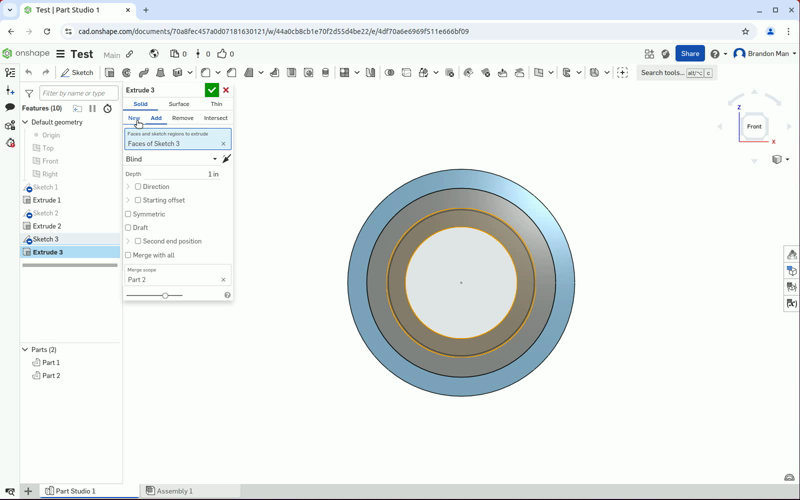
click(137, 120)
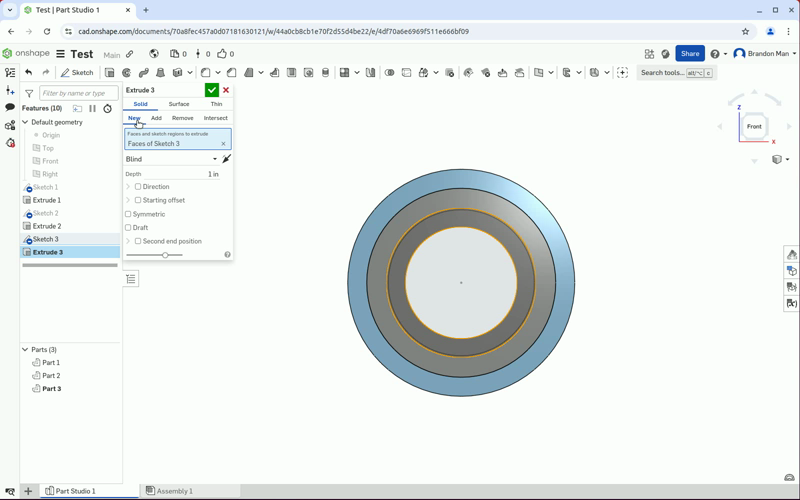
key(tab, 4)
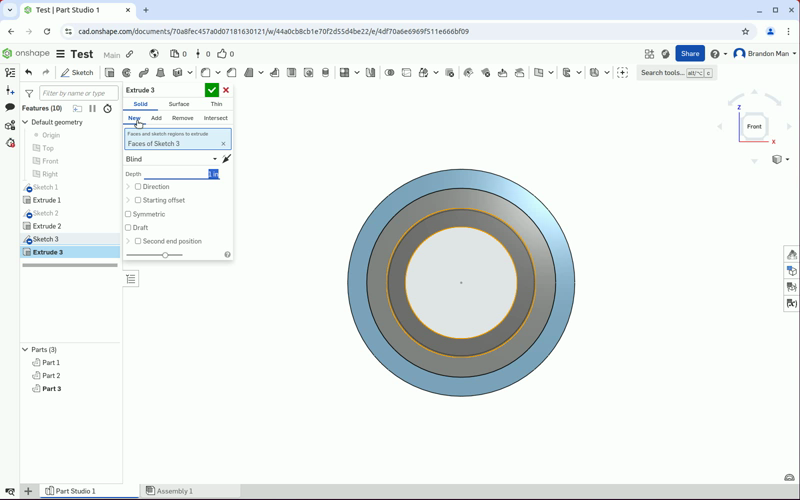
text(9.628)
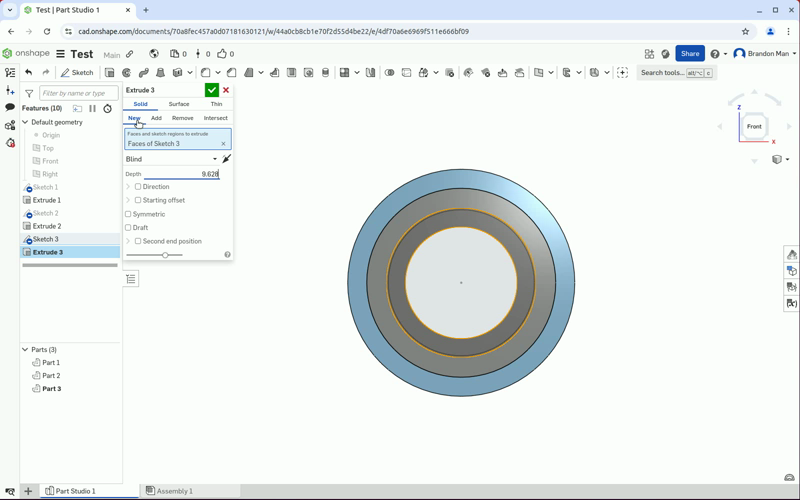
key(enter)
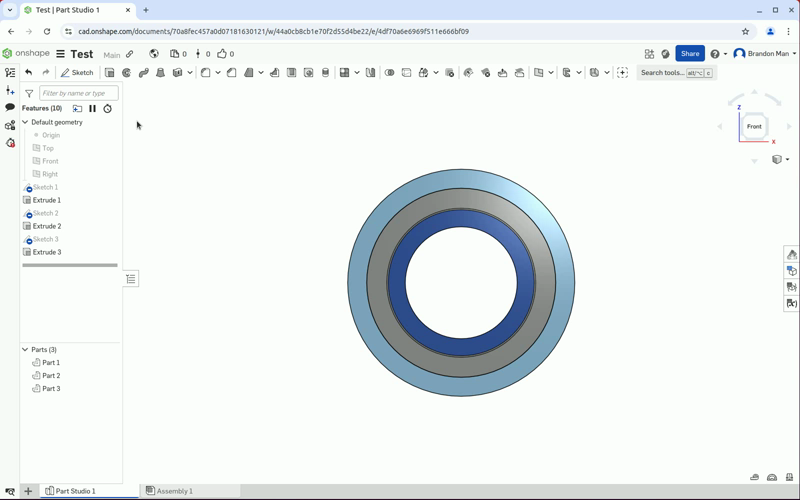
key(shift+h)
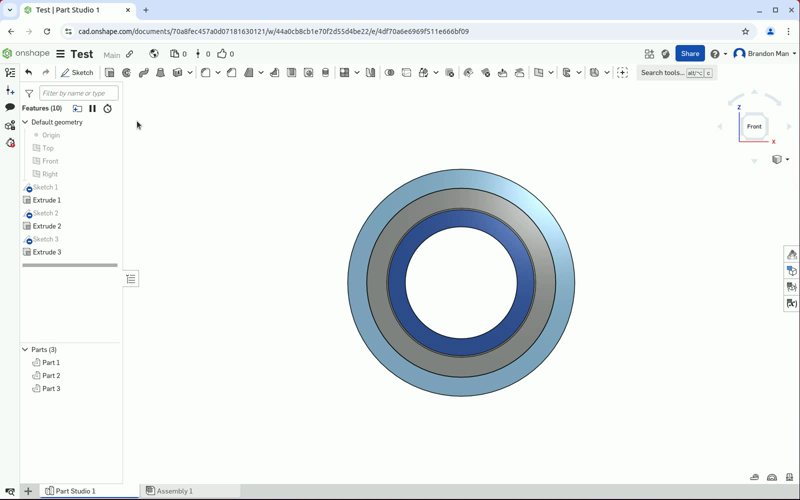
key(shift+h)
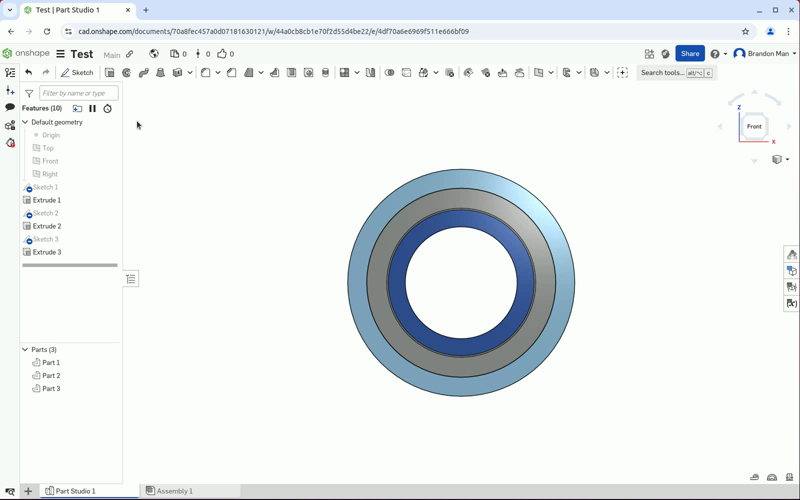
mouse_move(73, 189)
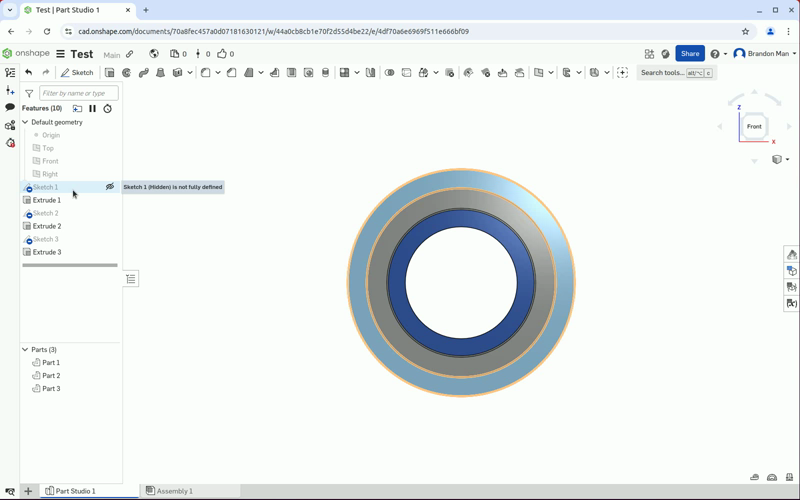
click(73, 189)
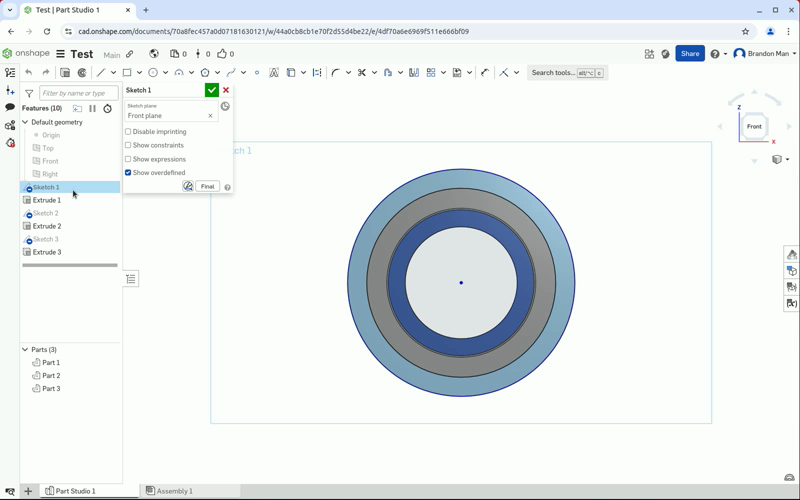
mouse_move(229, 92)
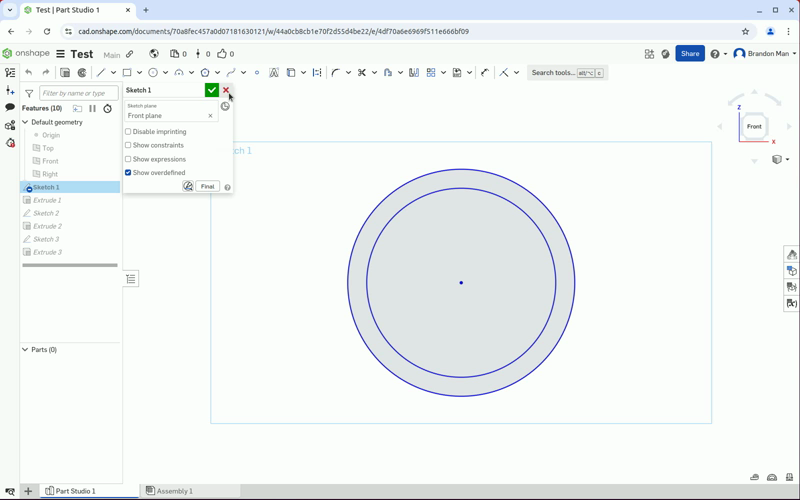
click(229, 92)
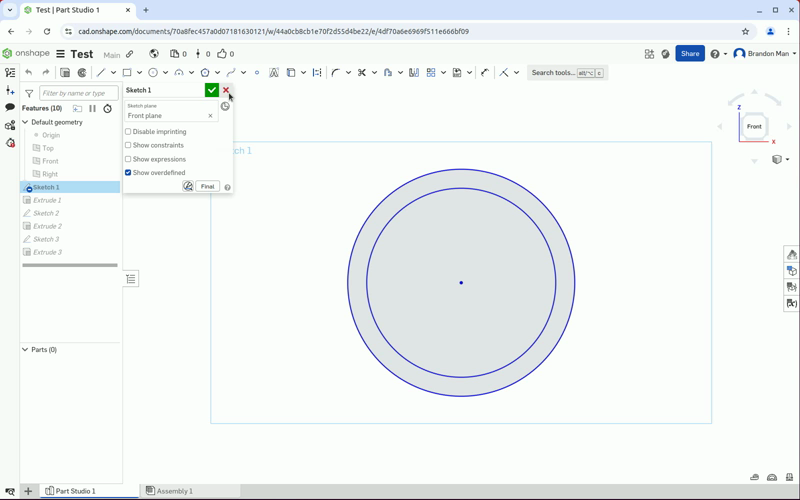
key(shift+s)
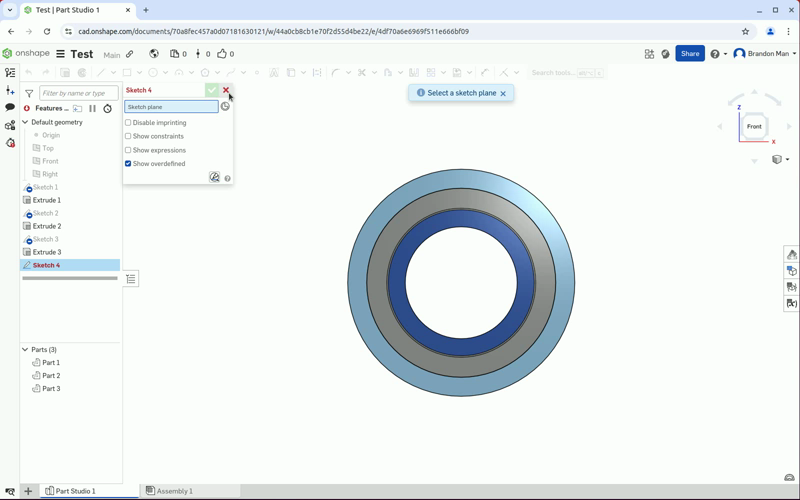
mouse_move(73, 163)
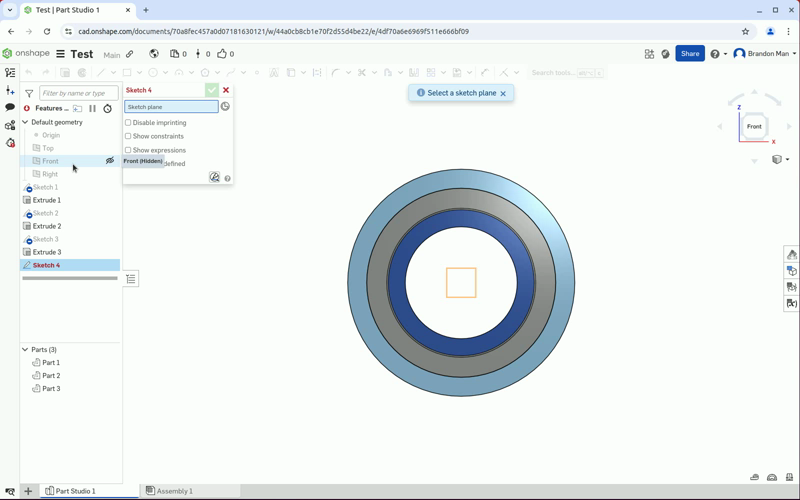
click(73, 163)
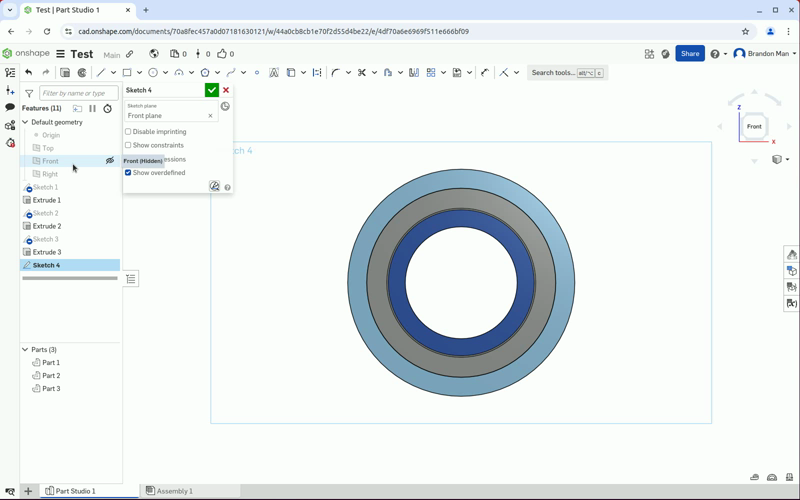
mouse_move(73, 352)
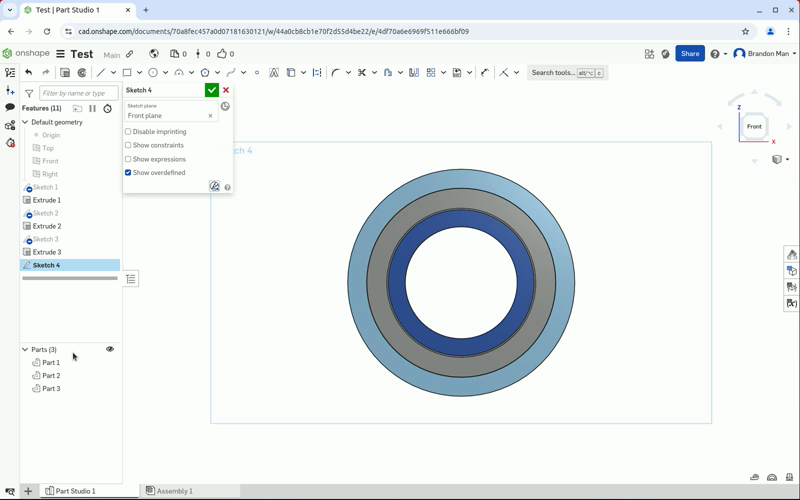
key(y)
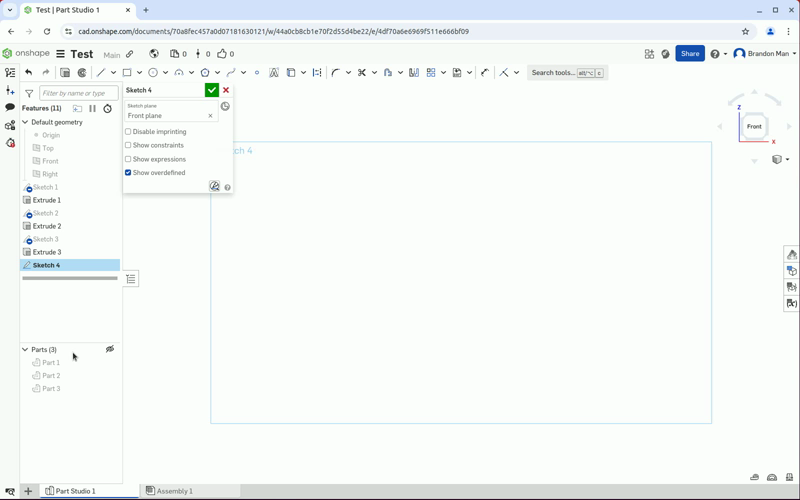
key(c)
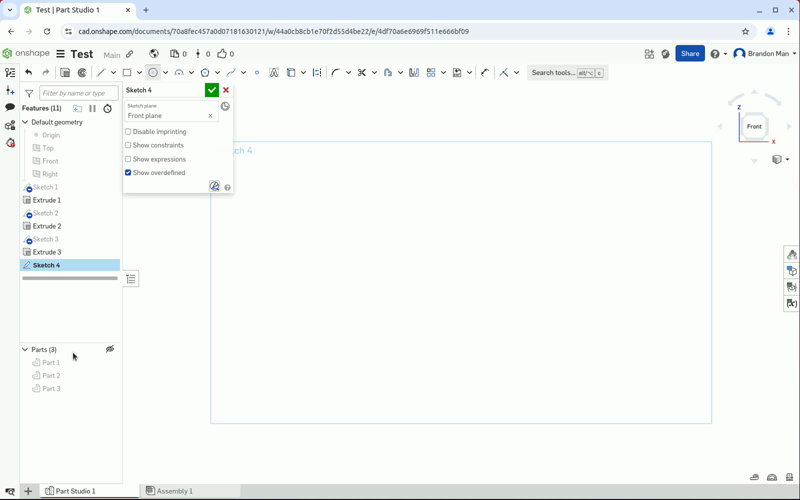
key_down(shift)
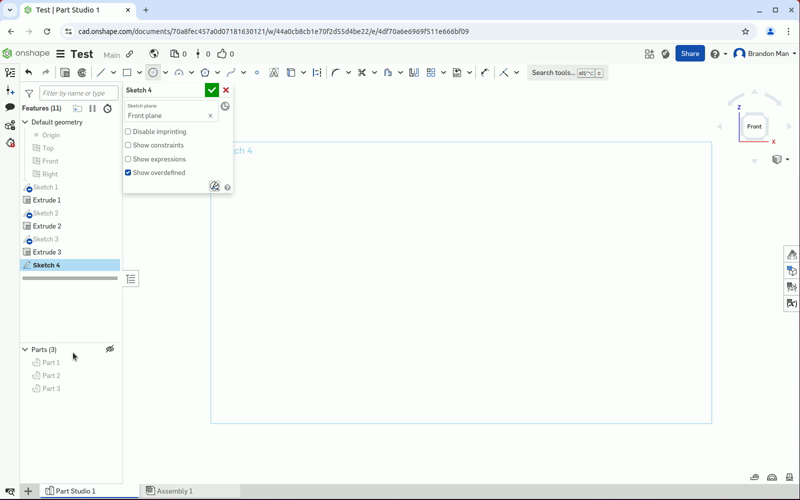
mouse_move(460, 282)
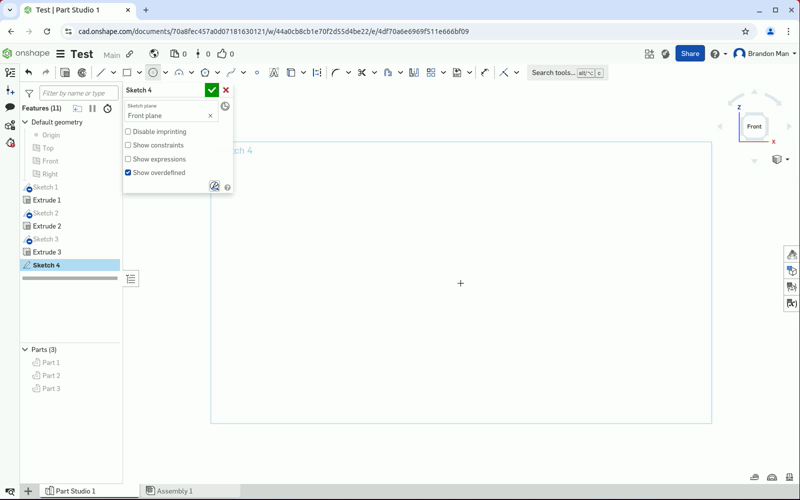
click(460, 282)
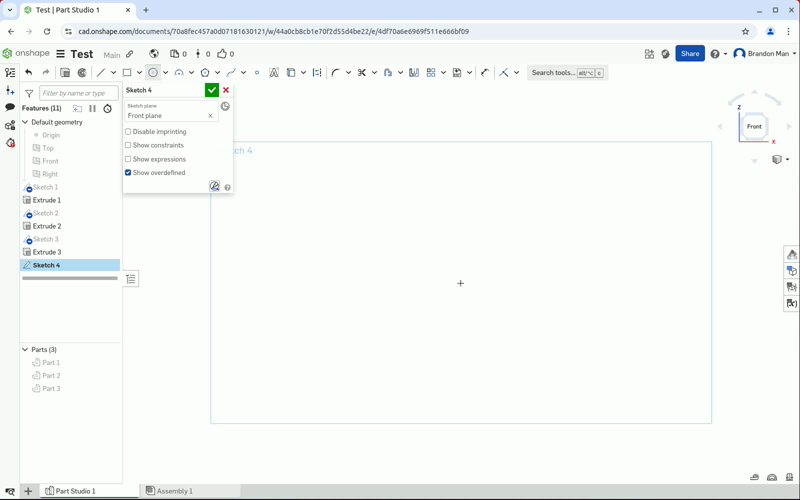
key_up(shift)
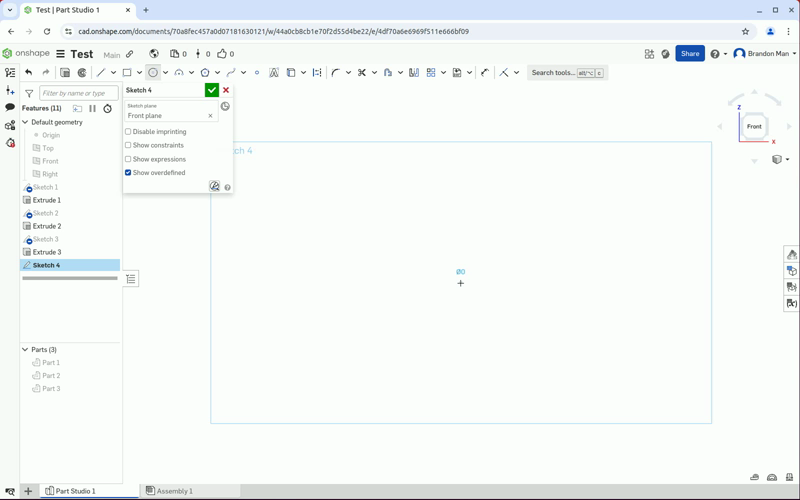
mouse_move(517, 282)
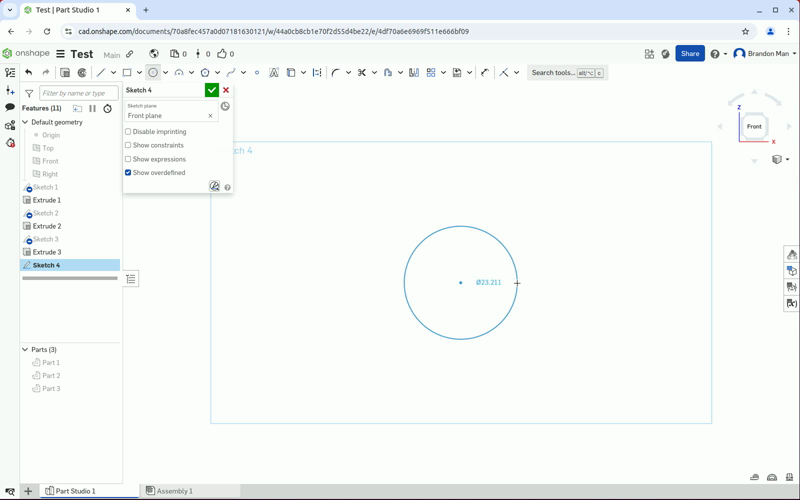
click(517, 282)
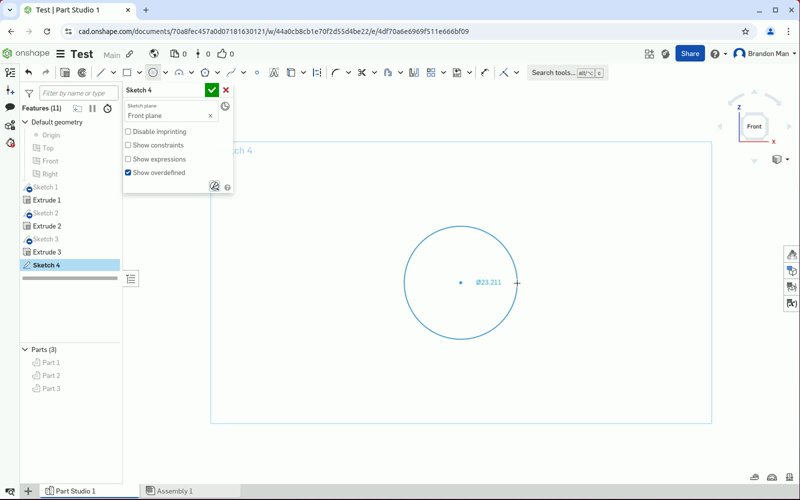
key(esc)
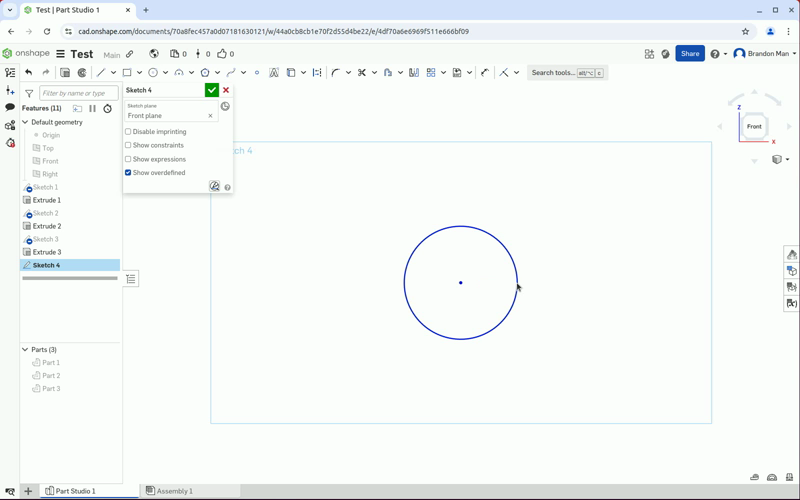
key(c)
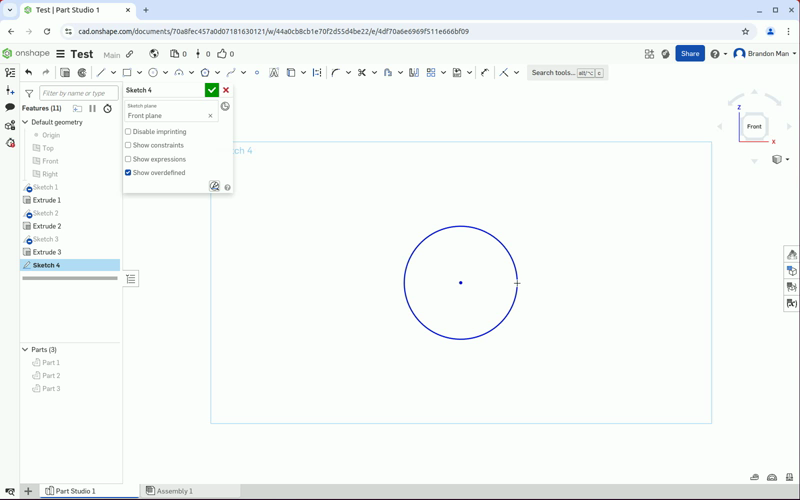
key_down(shift)
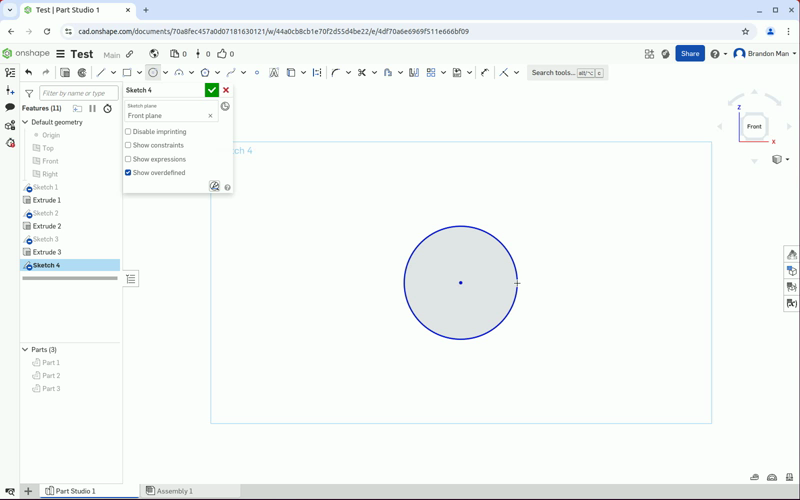
mouse_move(460, 282)
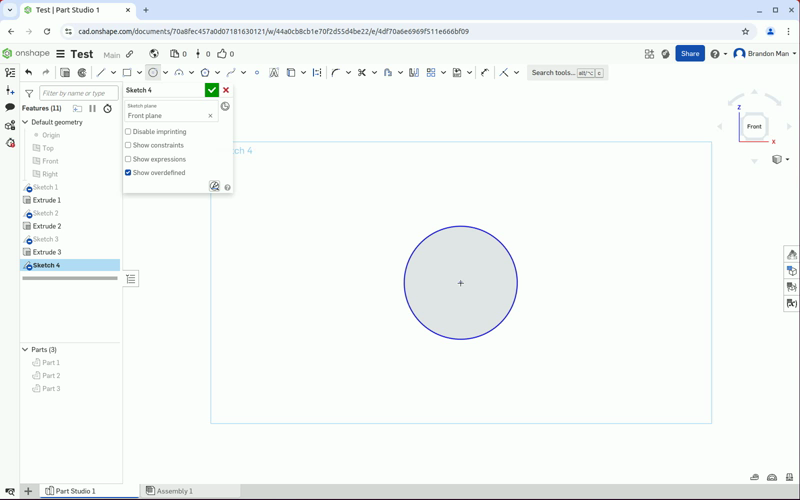
click(460, 282)
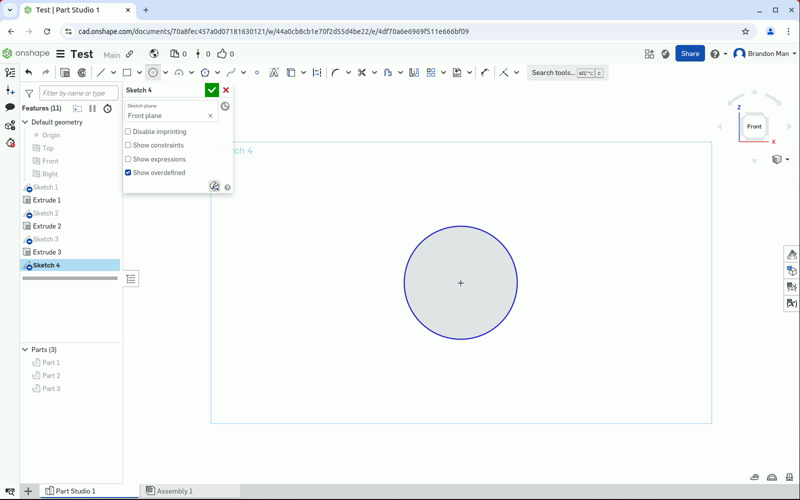
key_up(shift)
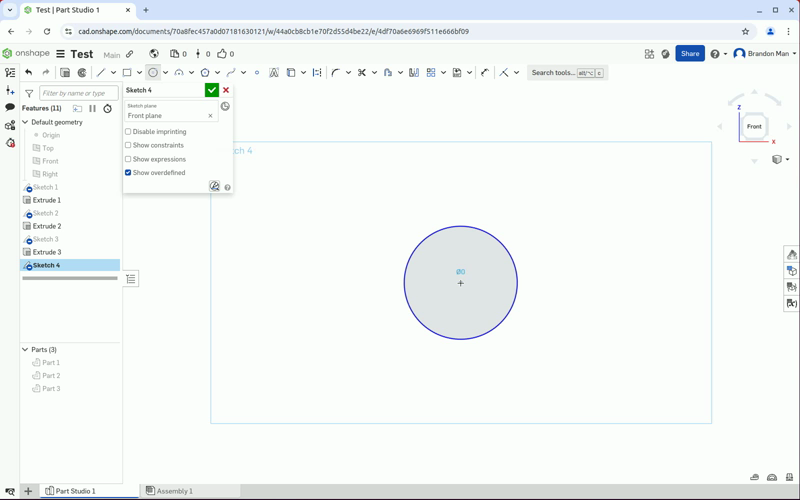
mouse_move(498, 282)
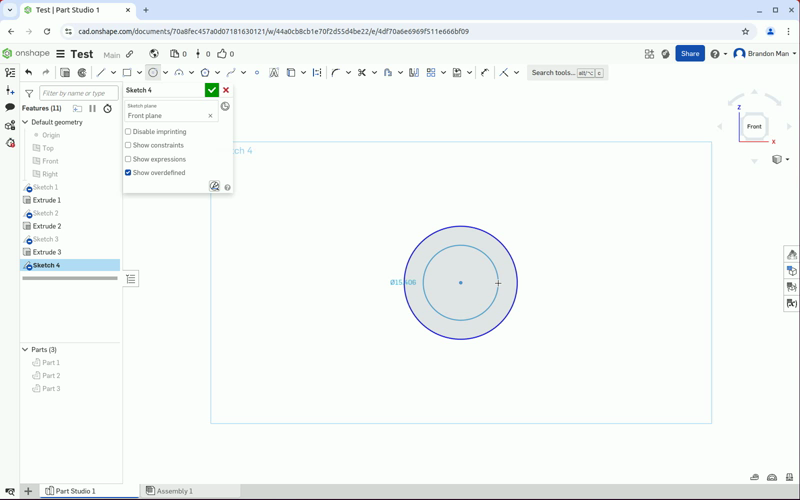
click(498, 282)
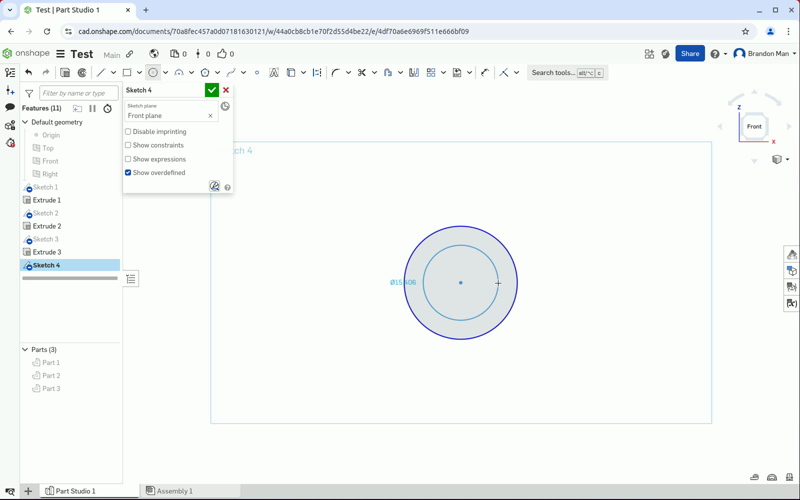
key(esc)
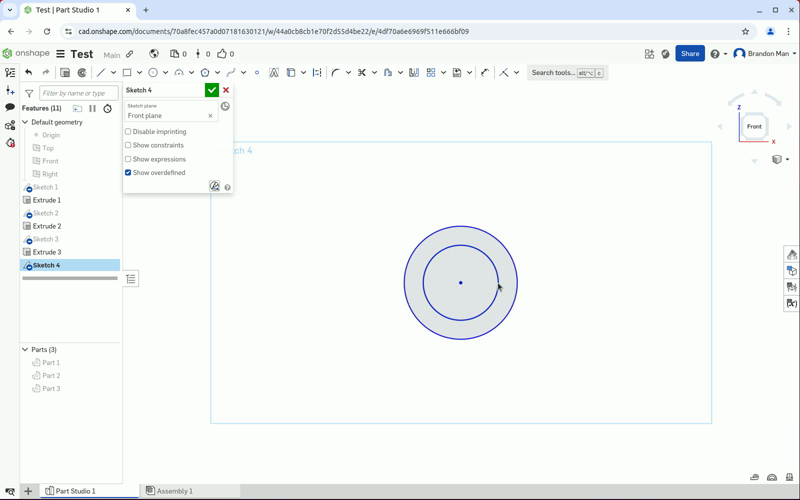
mouse_move(449, 233)
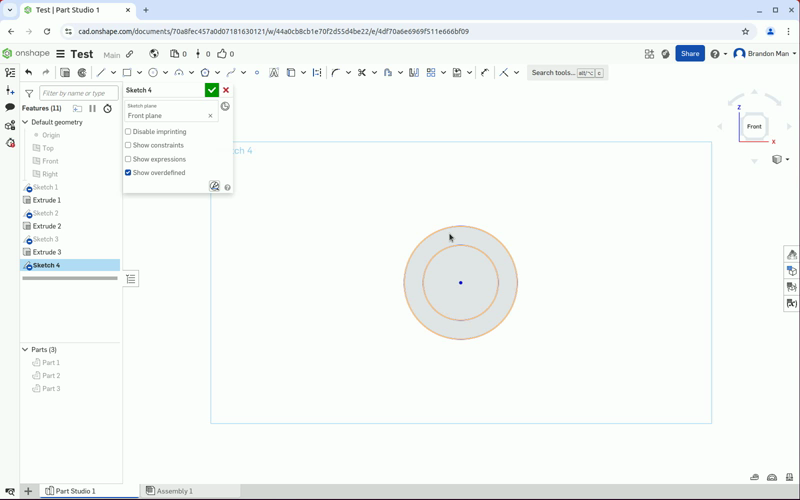
click(449, 233)
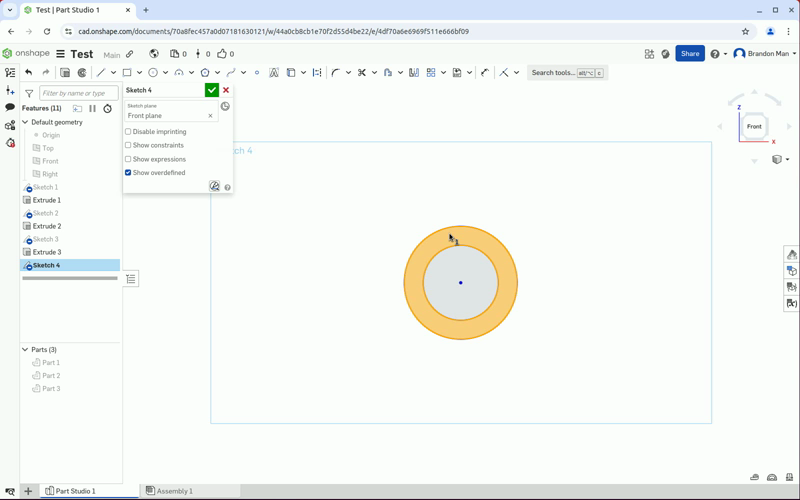
mouse_move(73, 352)
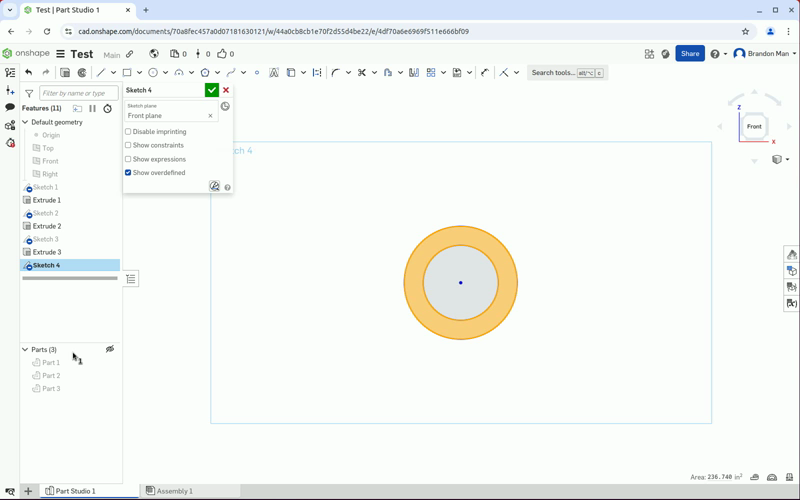
key(shift+y)
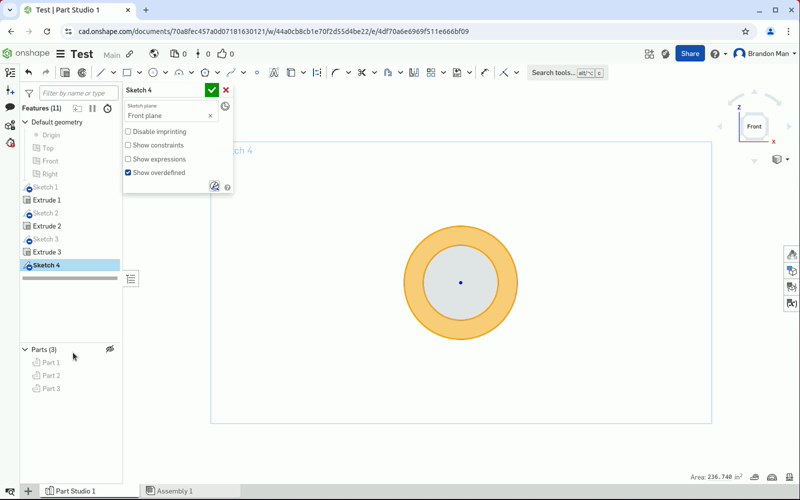
key(shift+e)
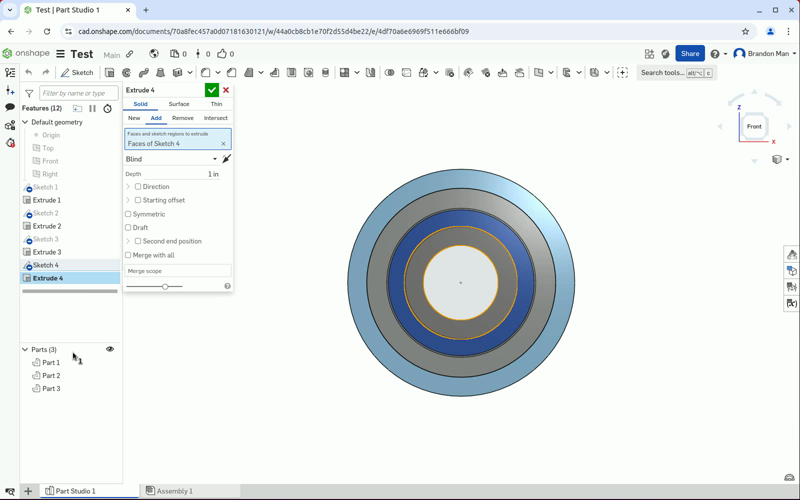
mouse_move(143, 106)
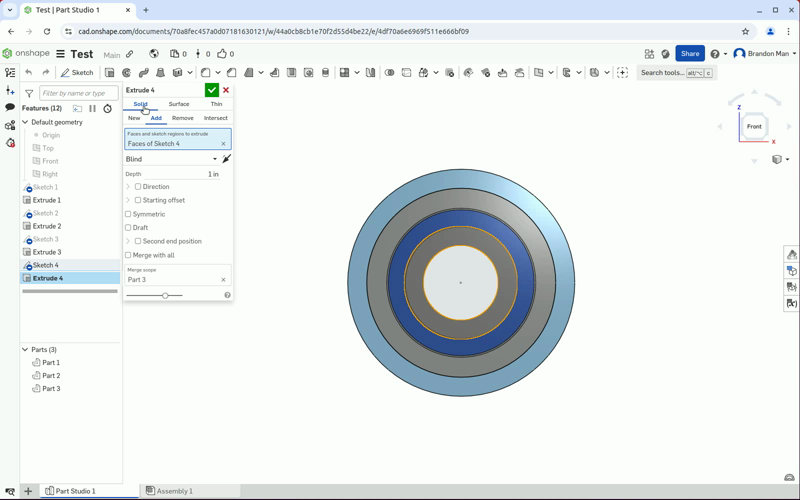
click(143, 106)
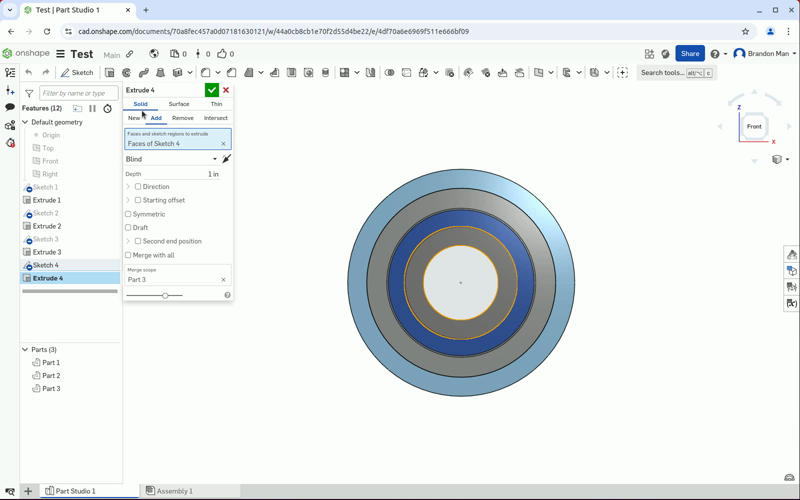
mouse_move(137, 120)
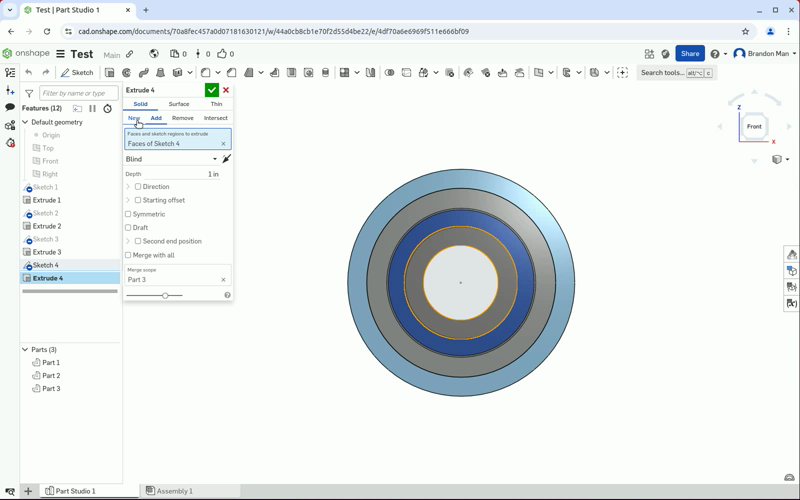
click(137, 120)
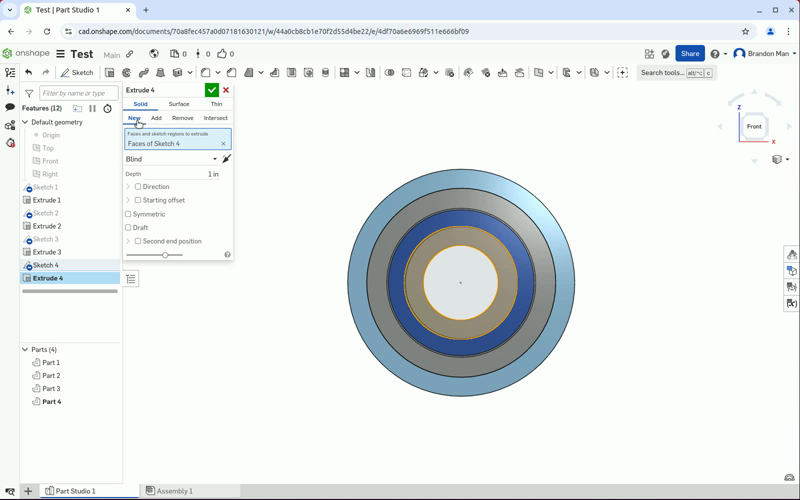
key(tab, 4)
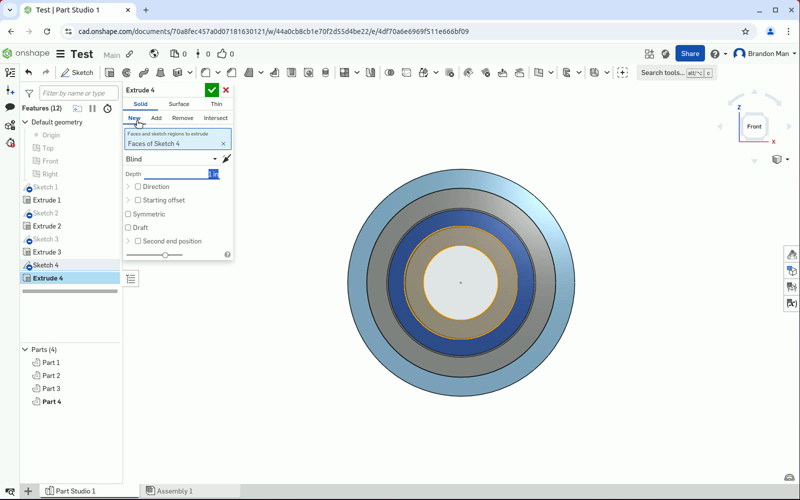
text(9.628)
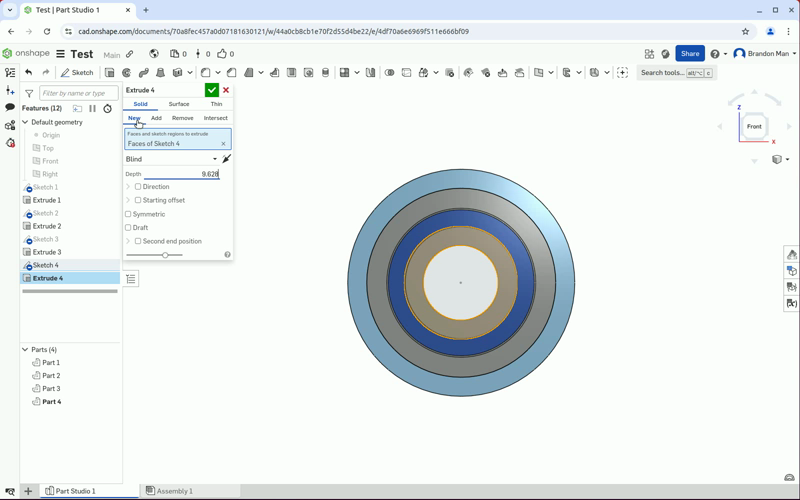
key(enter)
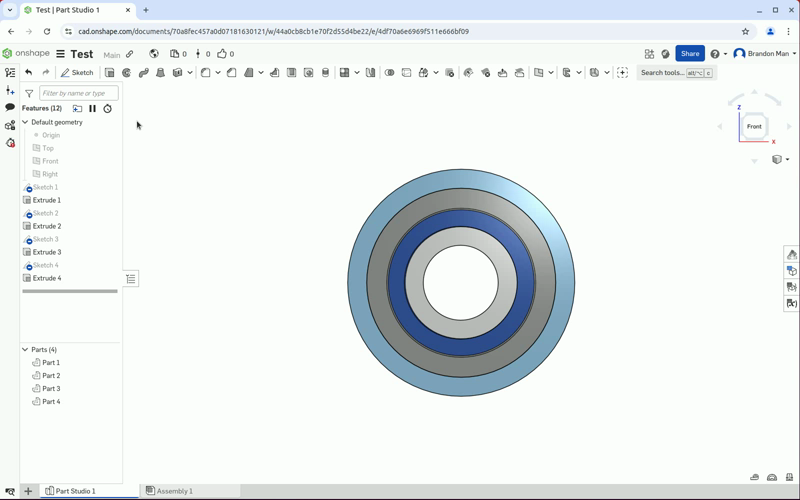
key(shift+h)
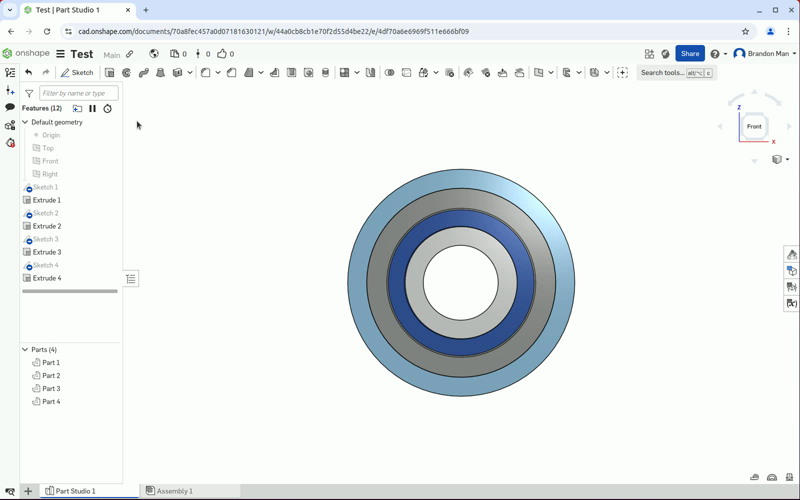
key(shift+h)
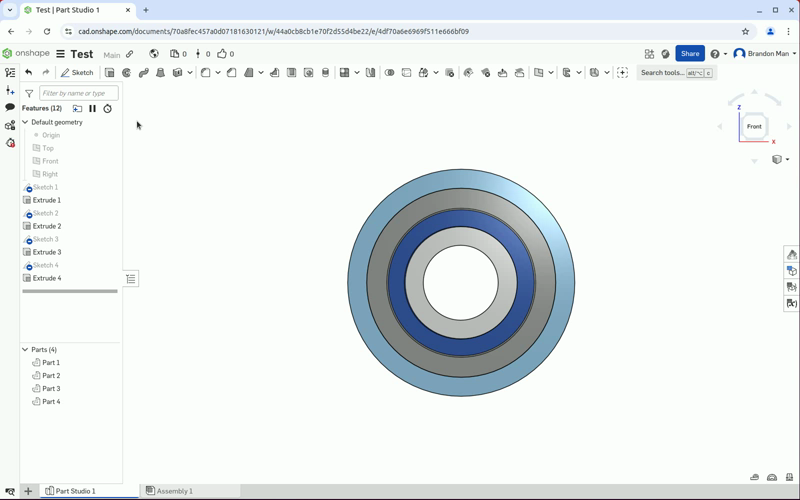
mouse_move(73, 189)
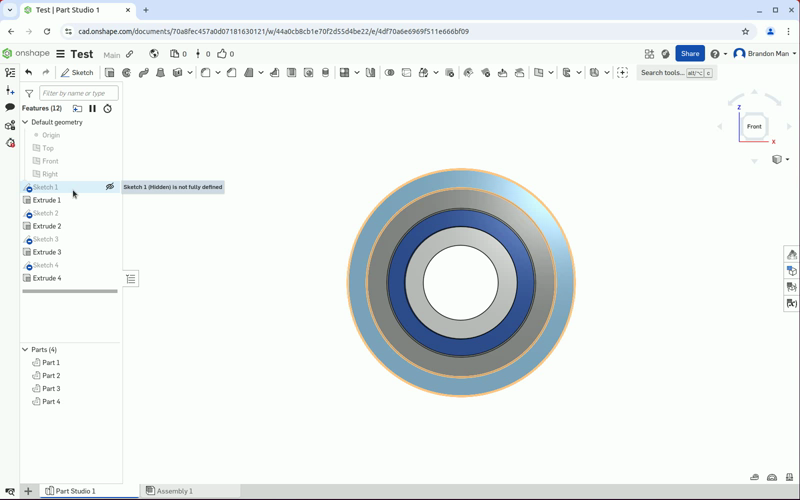
click(73, 189)
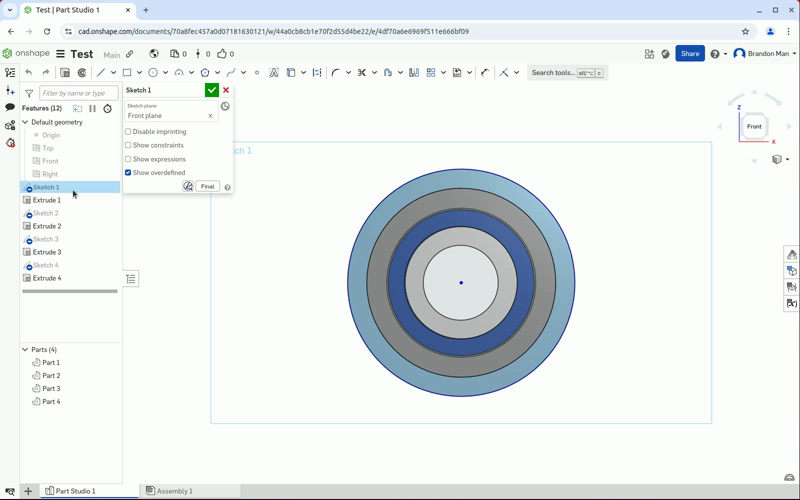
mouse_move(229, 92)
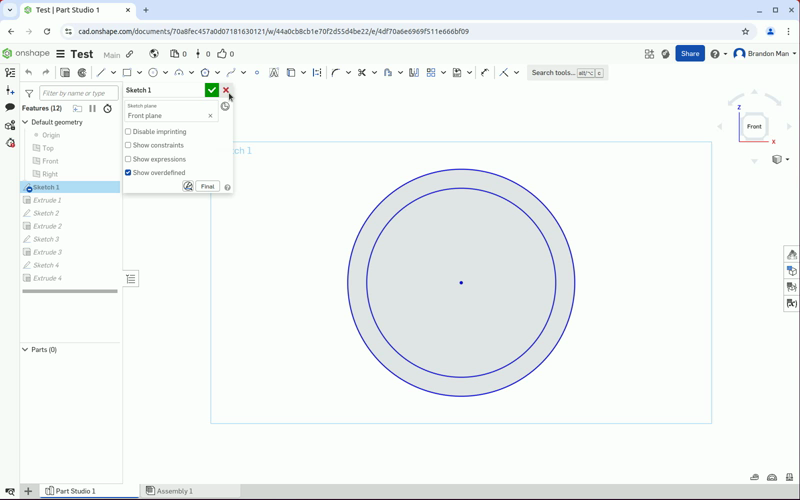
click(229, 92)
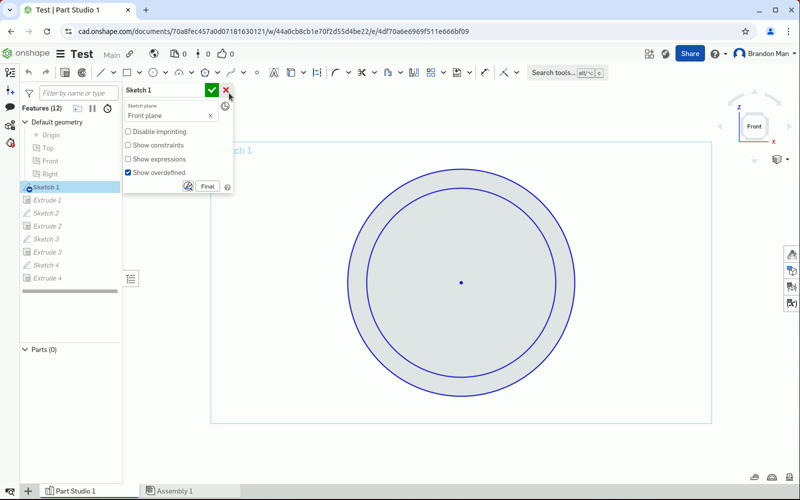
key(shift+s)
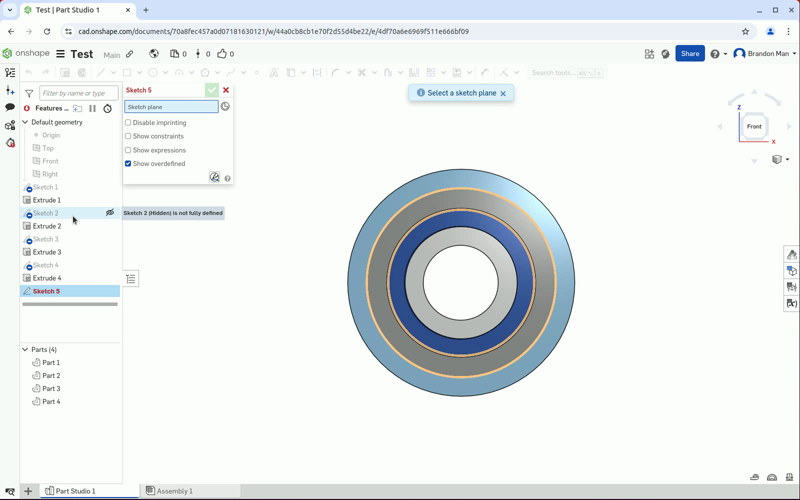
scroll(3)
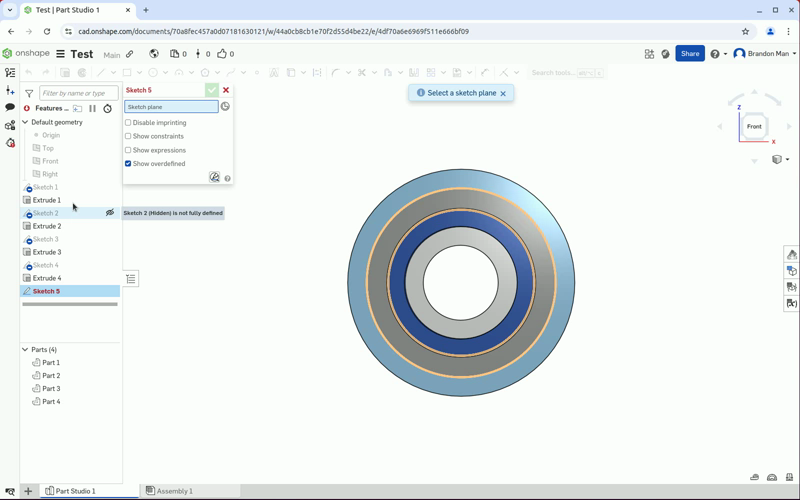
mouse_move(73, 163)
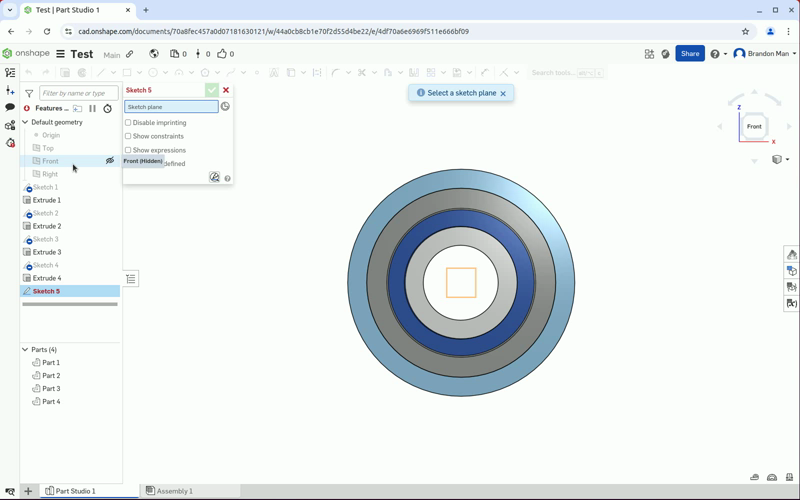
click(73, 163)
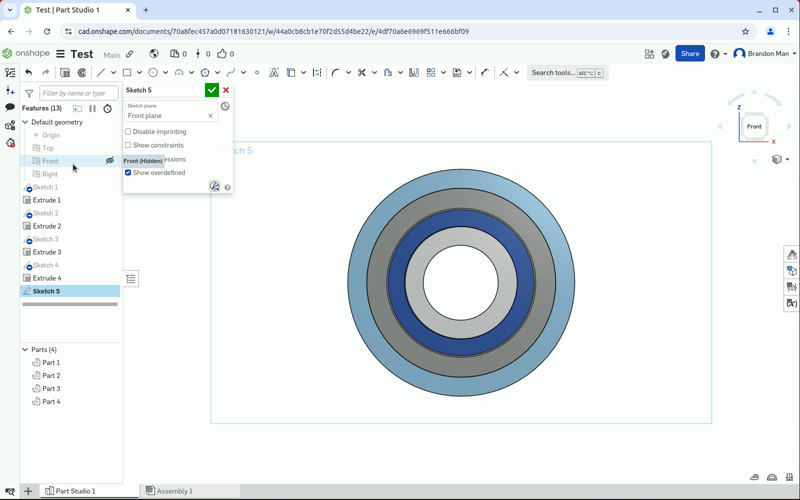
mouse_move(73, 352)
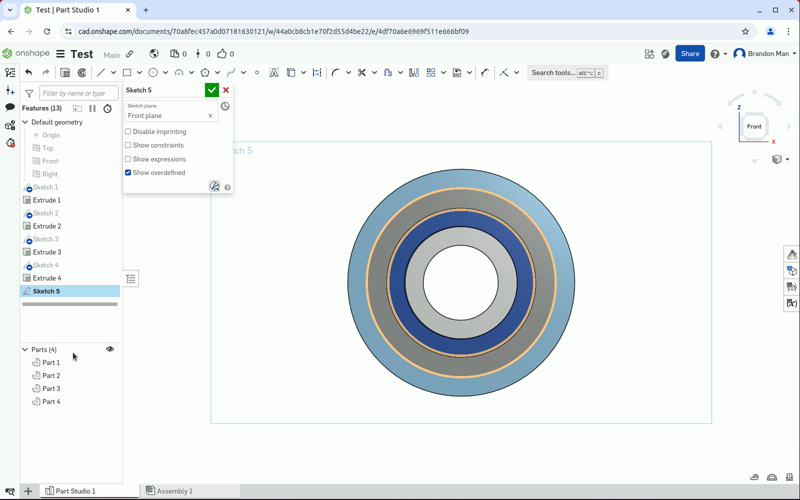
key(y)
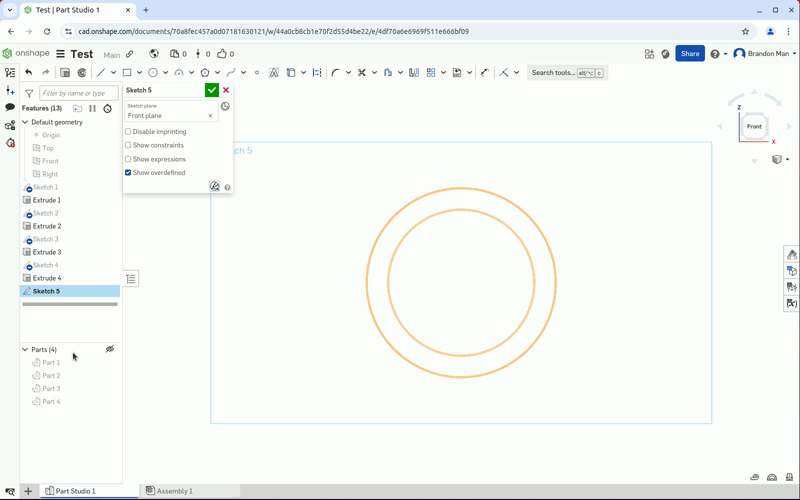
key(c)
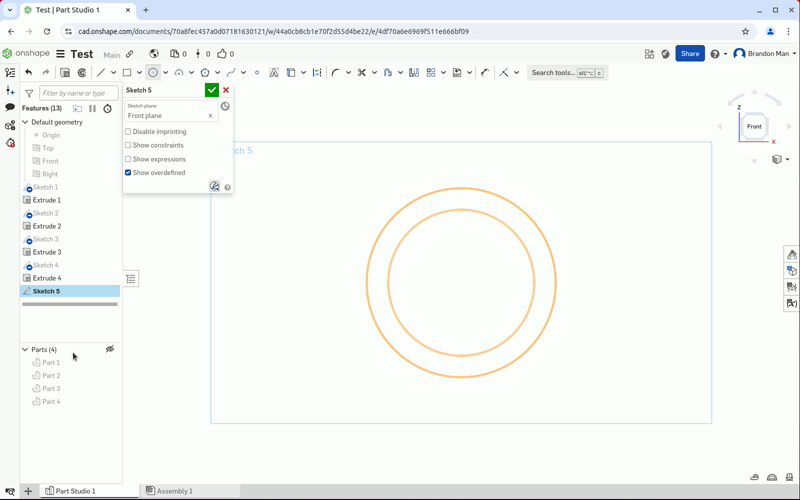
key_down(shift)
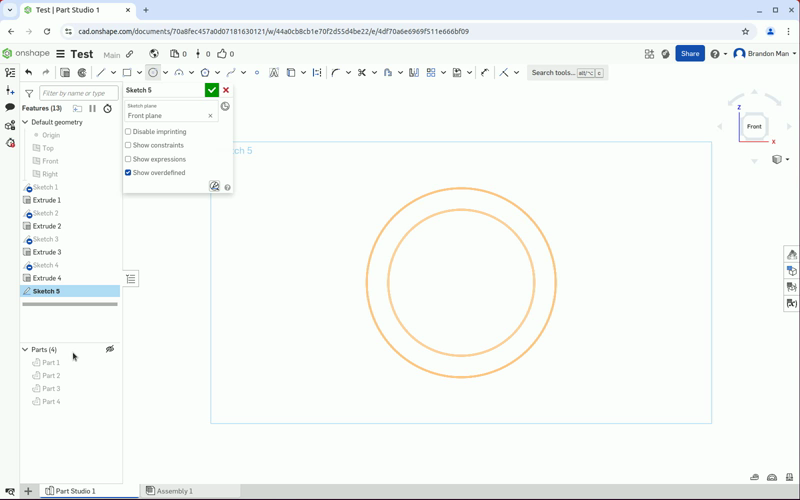
mouse_move(461, 282)
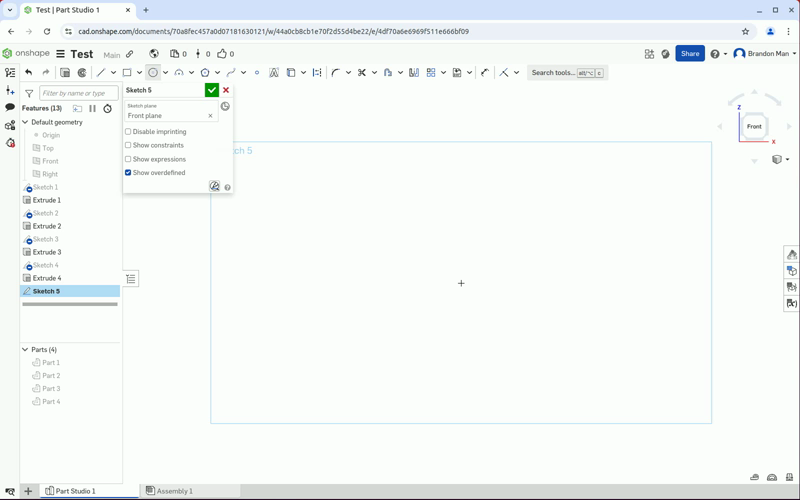
click(461, 282)
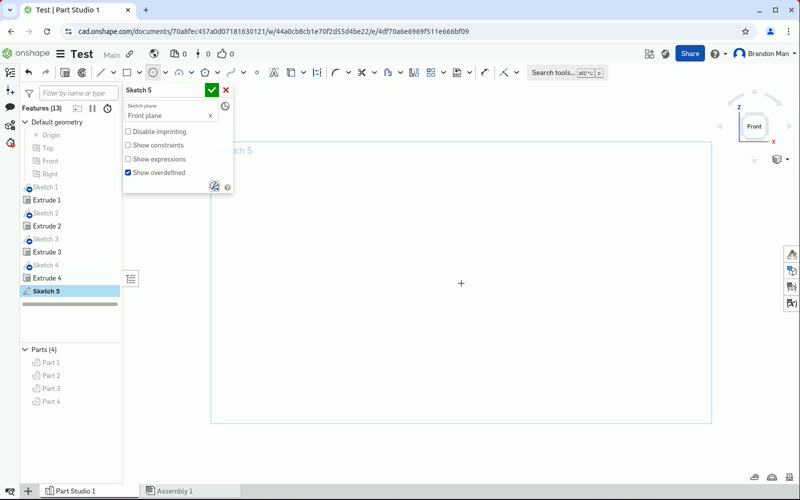
key_up(shift)
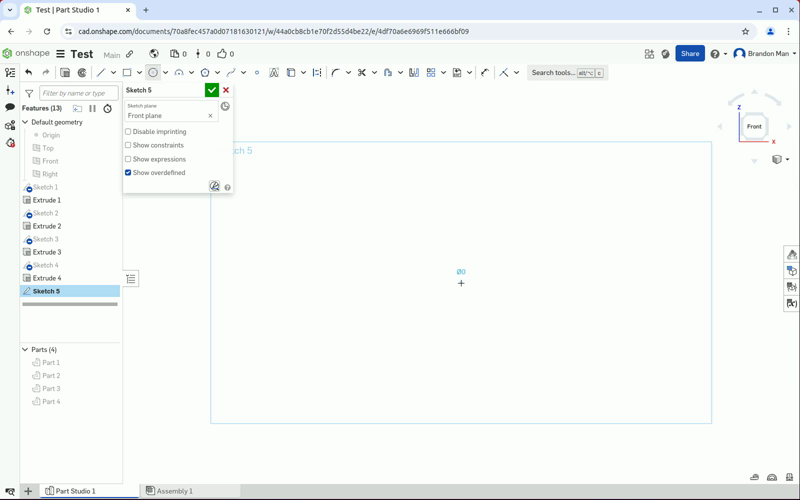
mouse_move(499, 282)
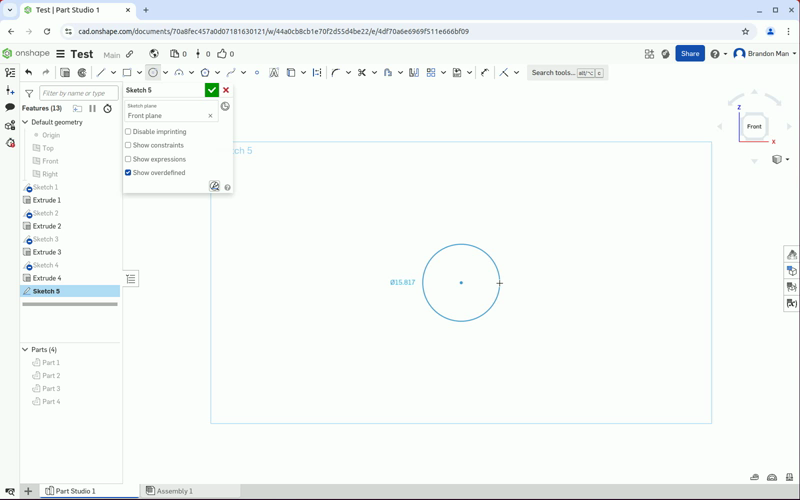
click(499, 282)
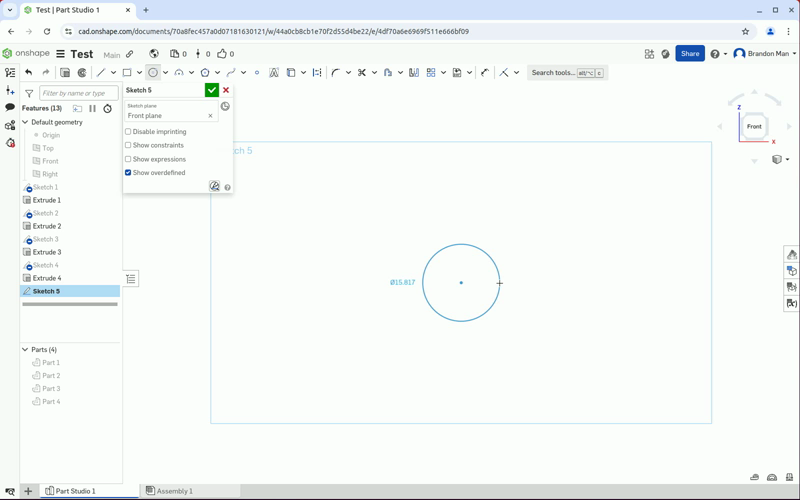
key(esc)
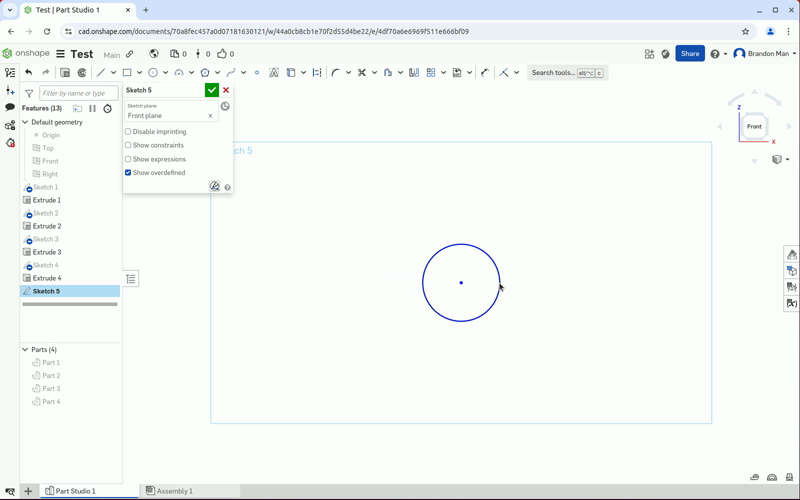
key(c)
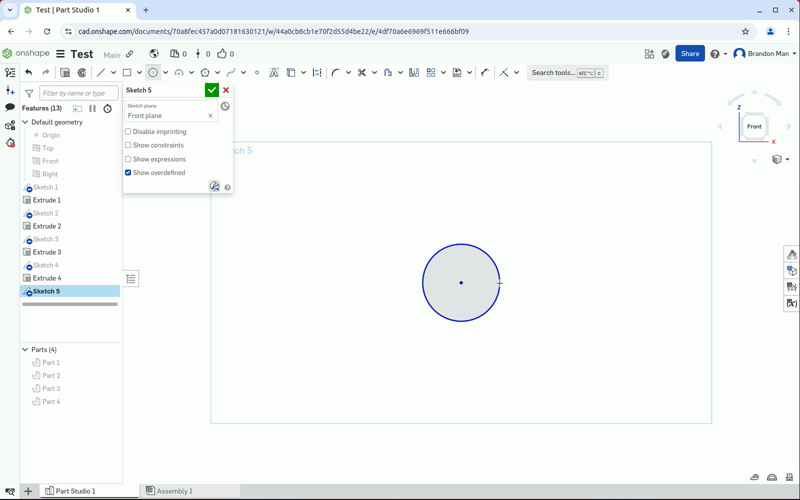
key_down(shift)
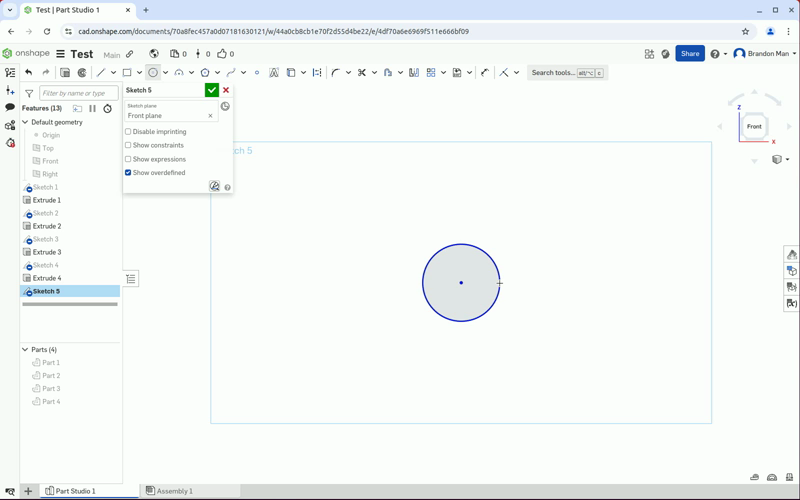
mouse_move(461, 282)
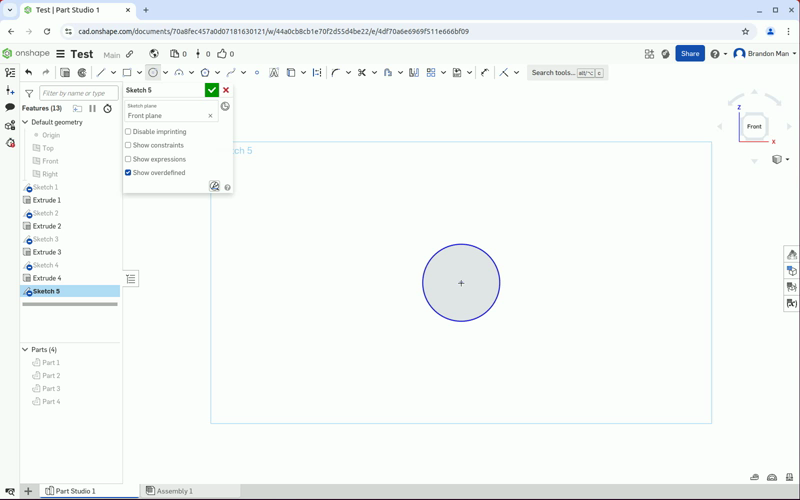
click(461, 282)
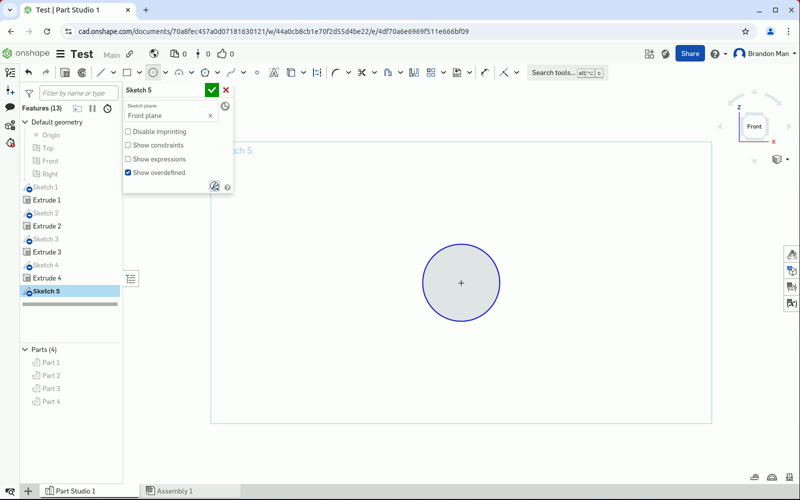
key_up(shift)
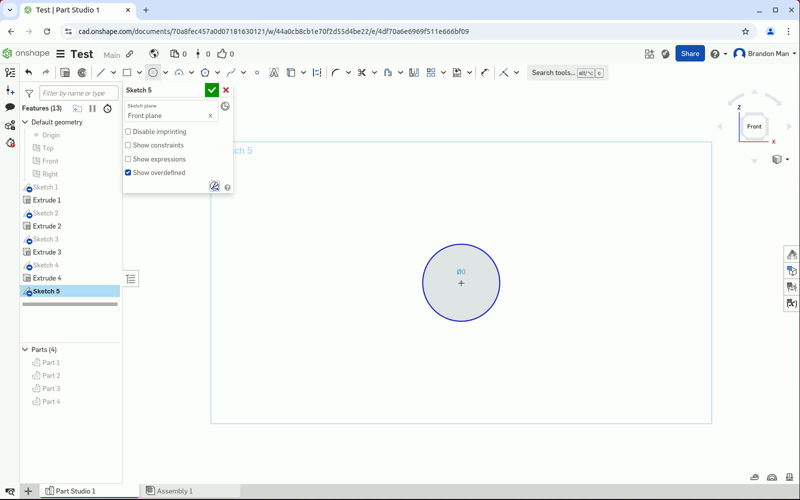
mouse_move(478, 282)
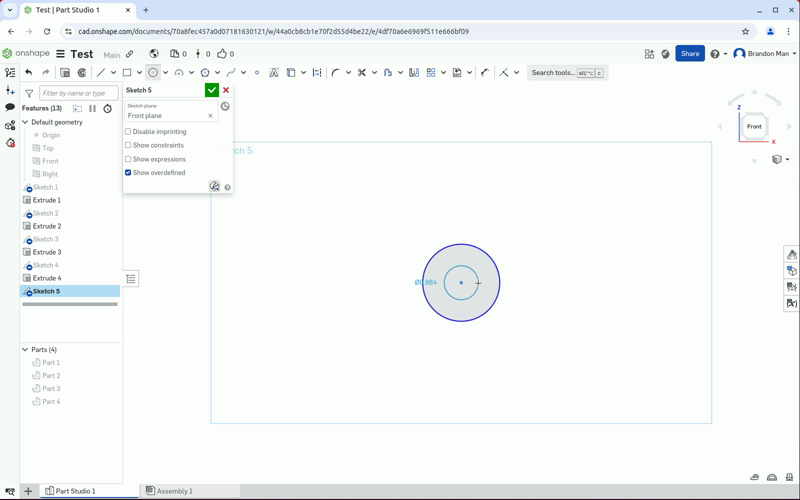
click(478, 282)
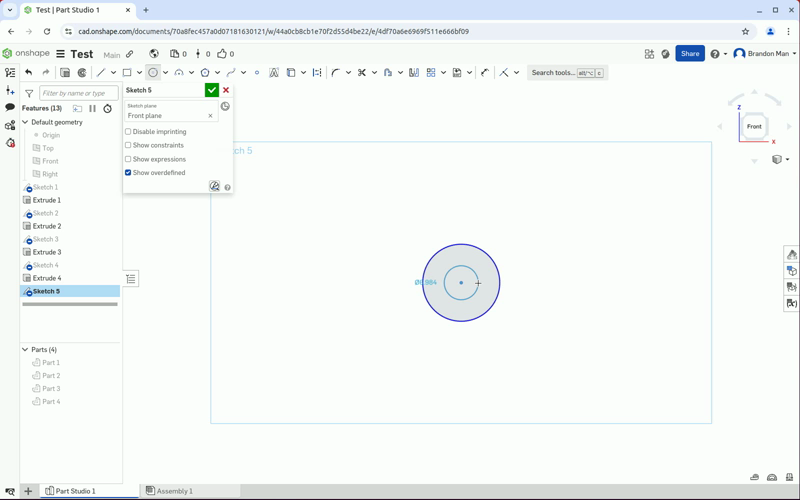
key(esc)
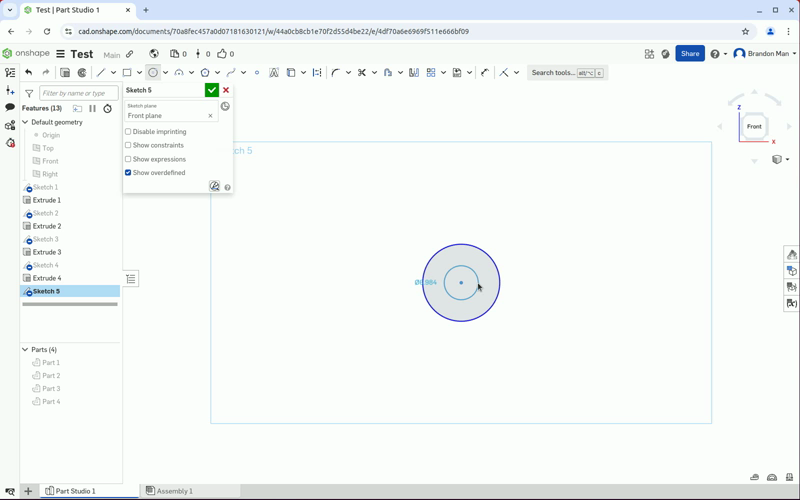
mouse_move(486, 277)
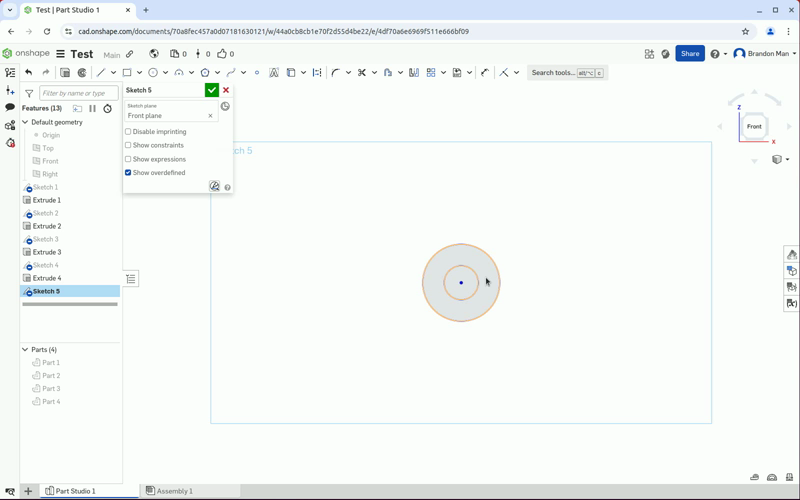
click(486, 277)
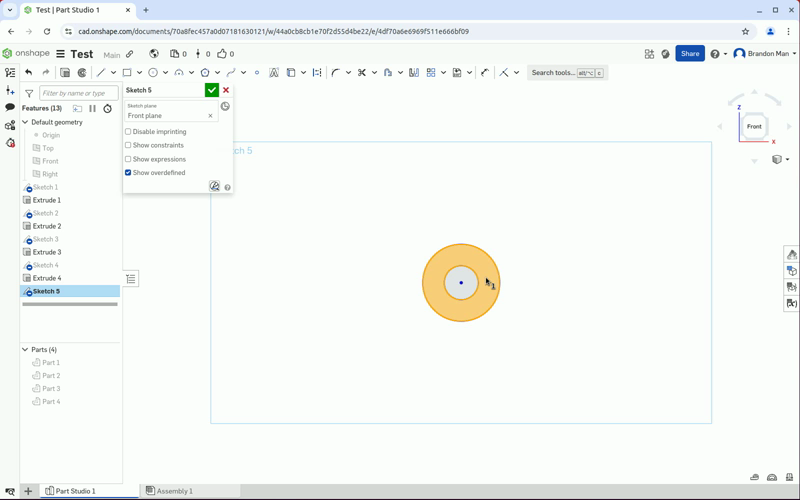
mouse_move(73, 352)
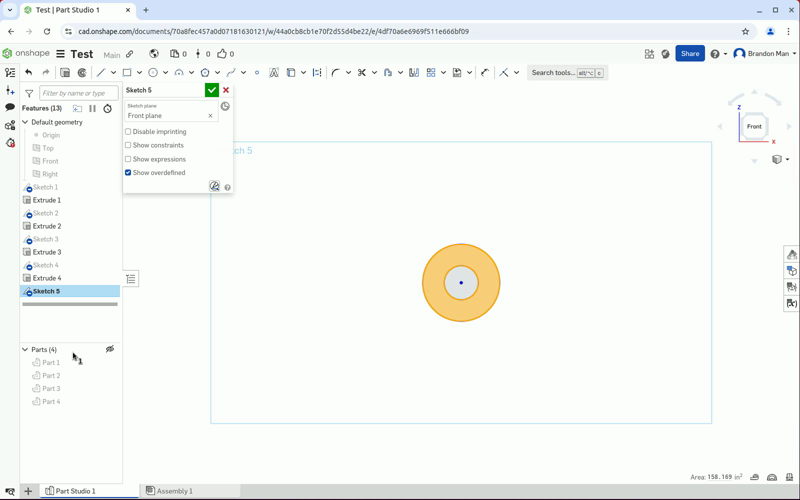
key(shift+y)
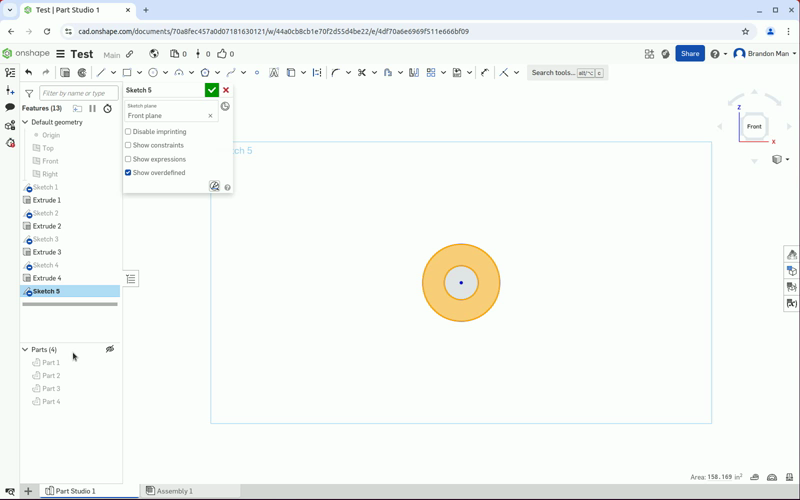
key(shift+e)
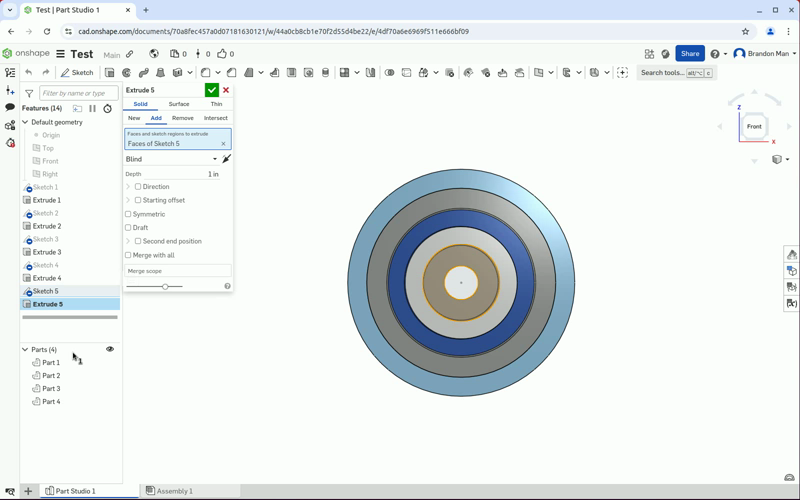
mouse_move(143, 106)
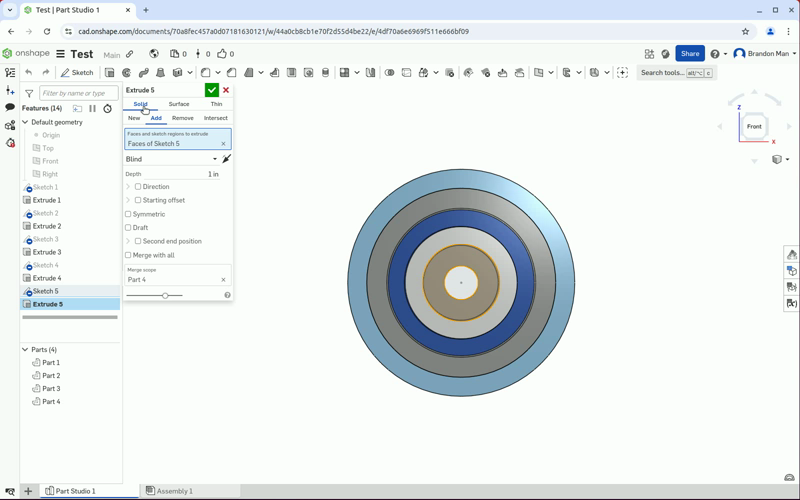
click(143, 106)
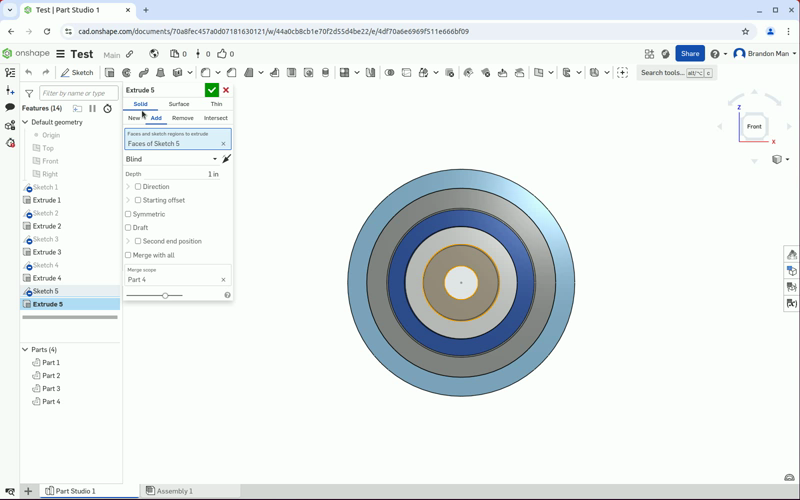
mouse_move(137, 120)
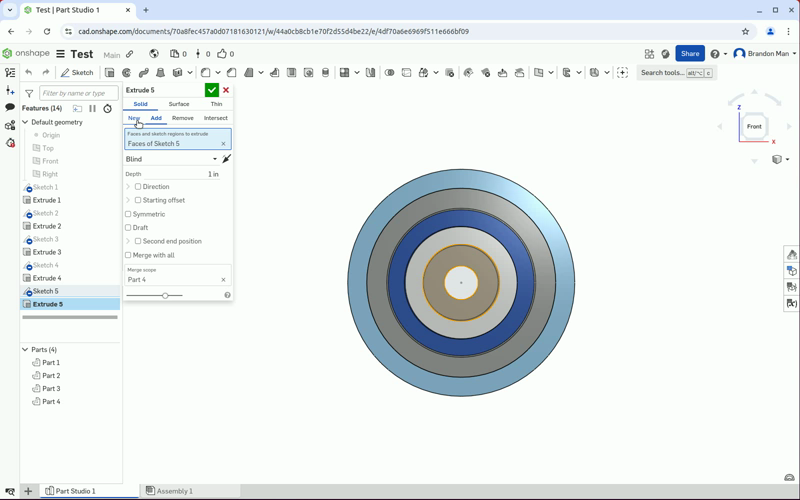
click(137, 120)
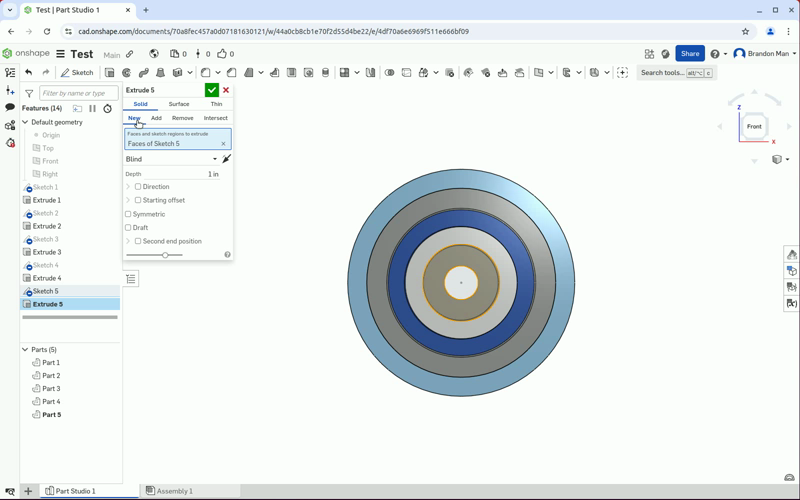
key(tab, 4)
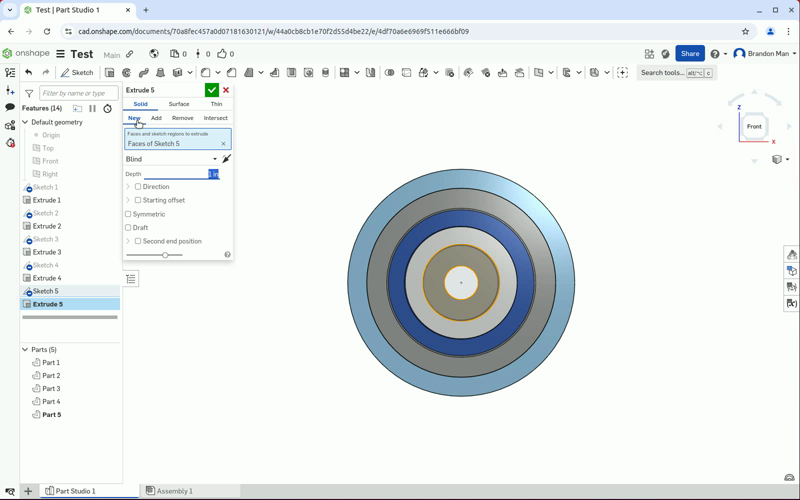
text(9.628)
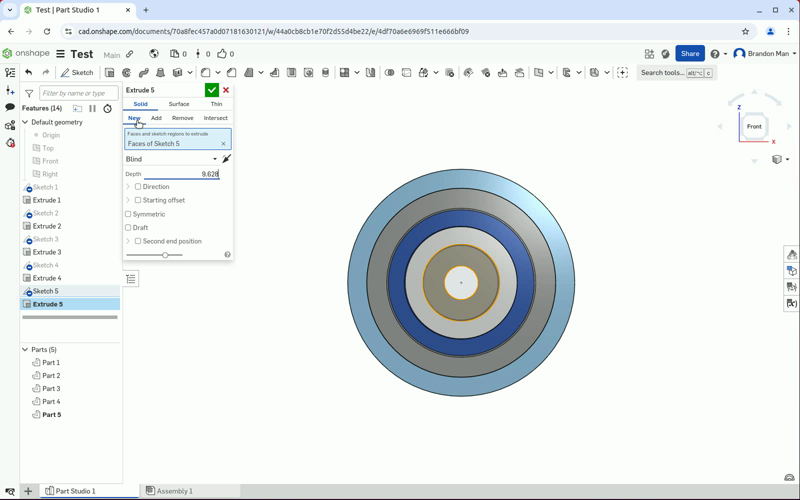
key(enter)
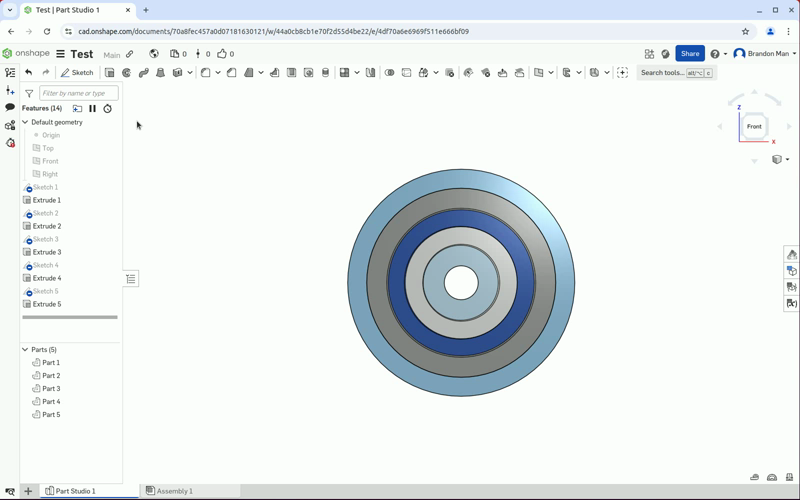
key(shift+h)
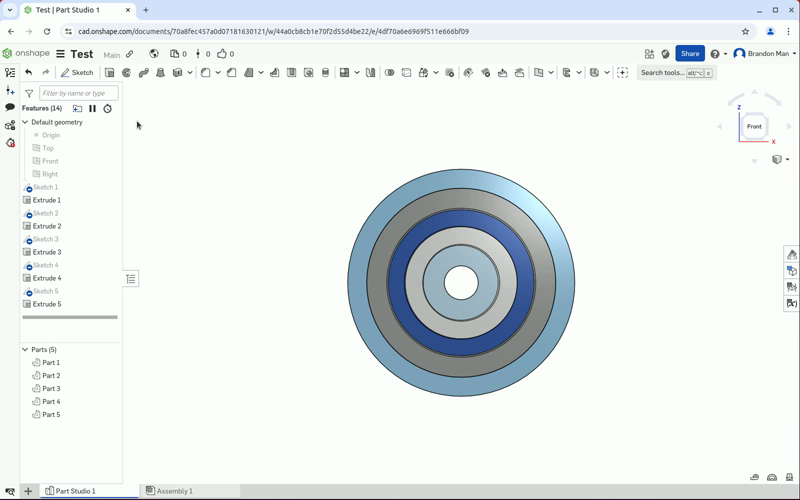
key(shift+h)
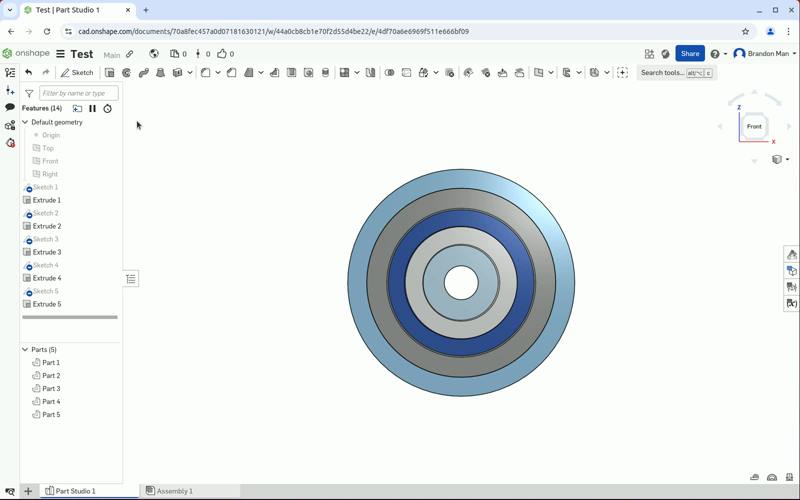
mouse_move(73, 189)
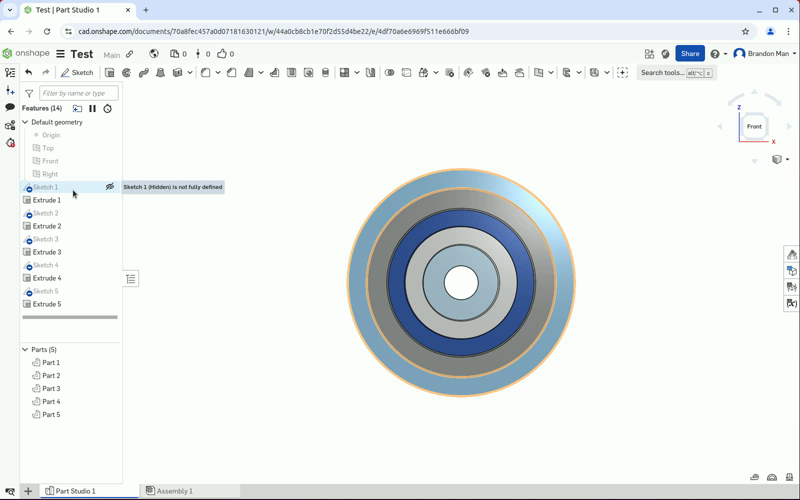
click(73, 189)
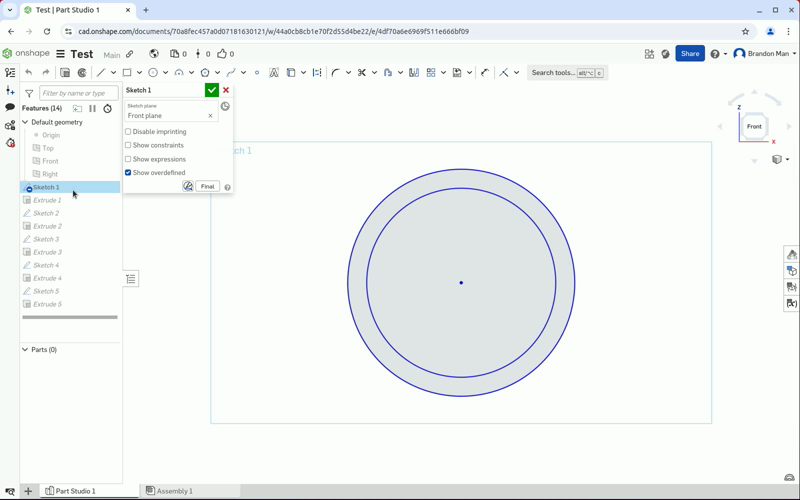
mouse_move(229, 92)
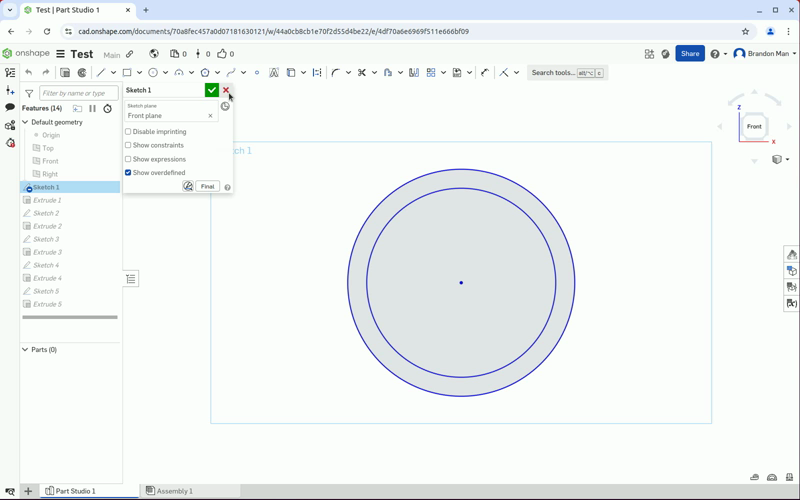
click(229, 92)
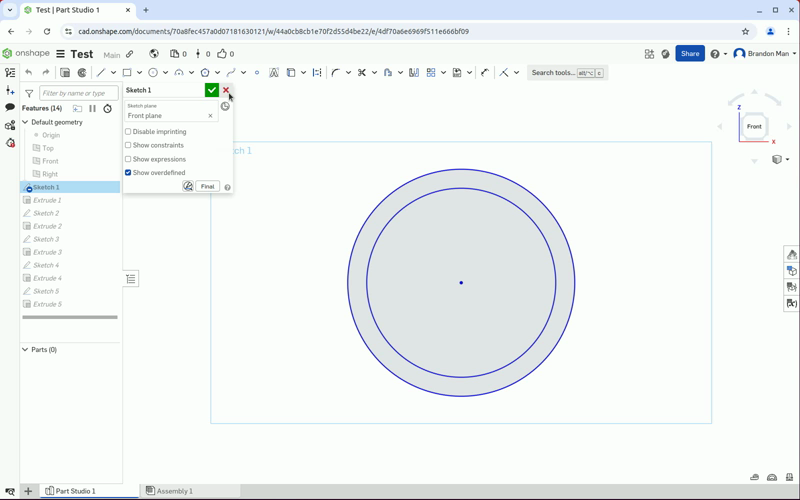
key(shift+s)
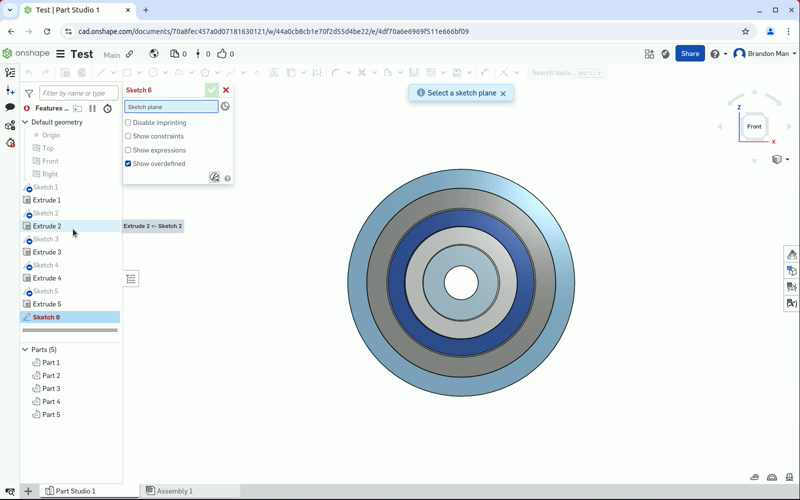
scroll(3)
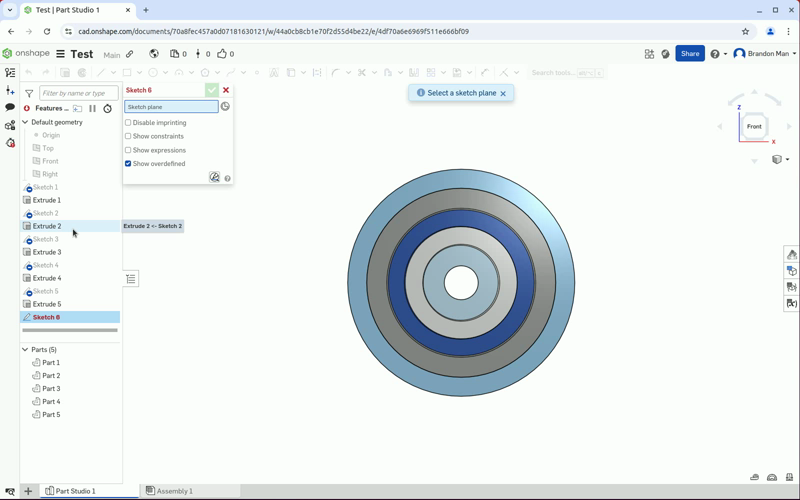
mouse_move(73, 163)
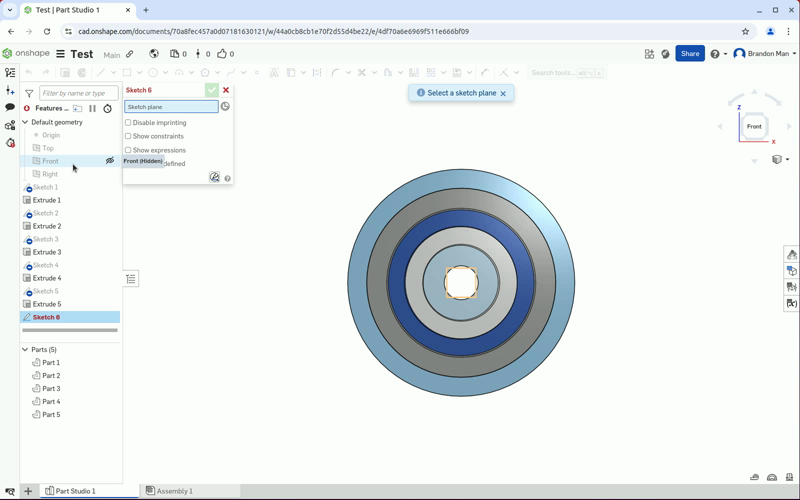
click(73, 163)
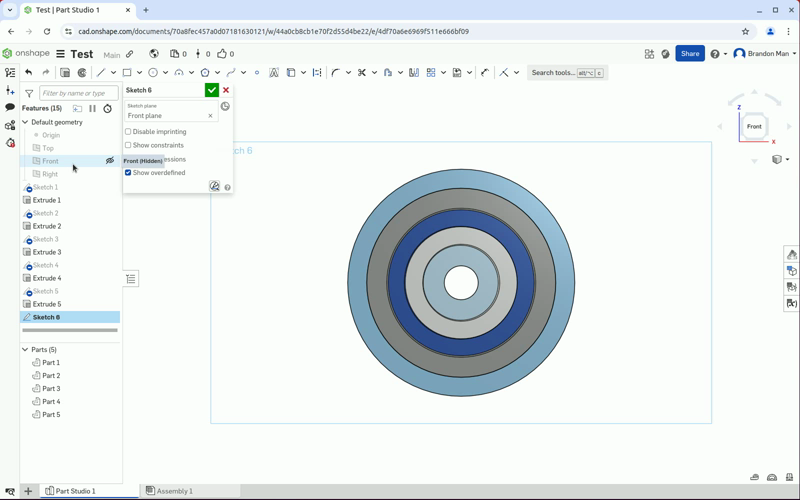
mouse_move(73, 352)
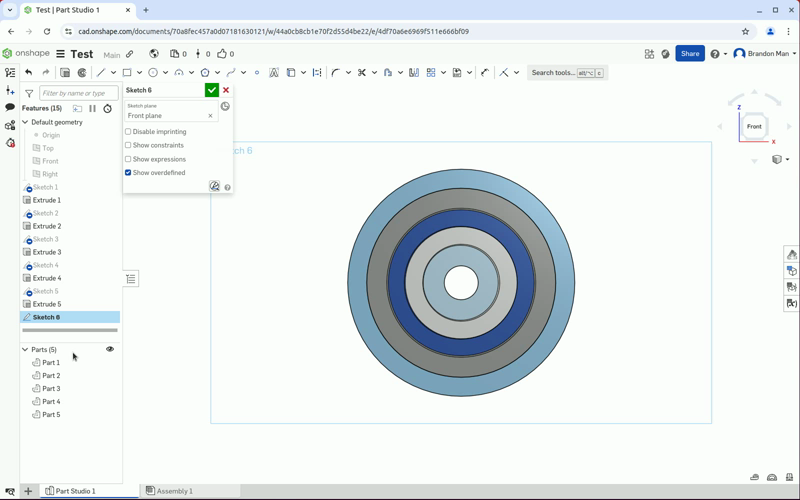
key(y)
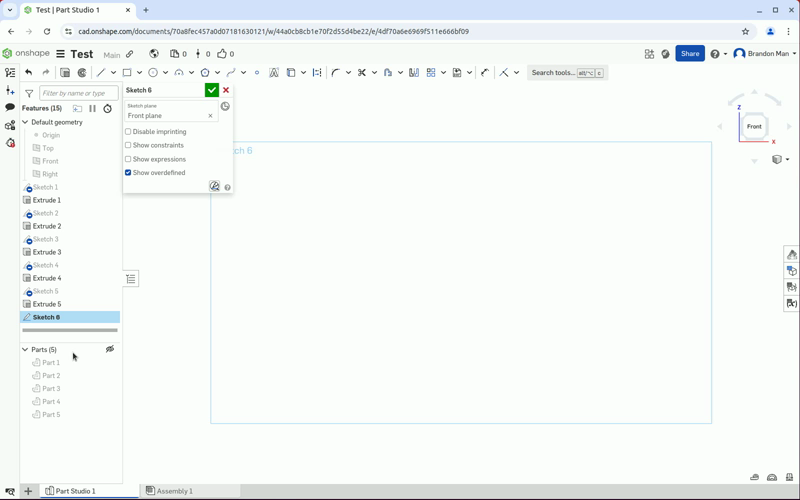
key(c)
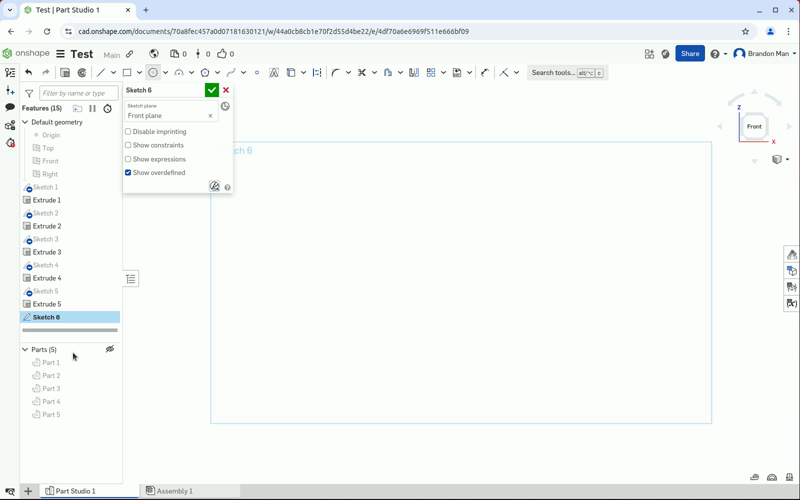
key_down(shift)
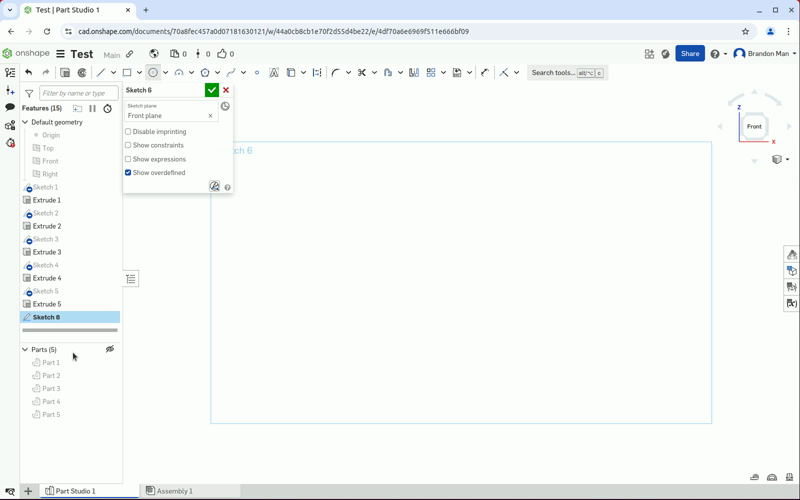
mouse_move(461, 282)
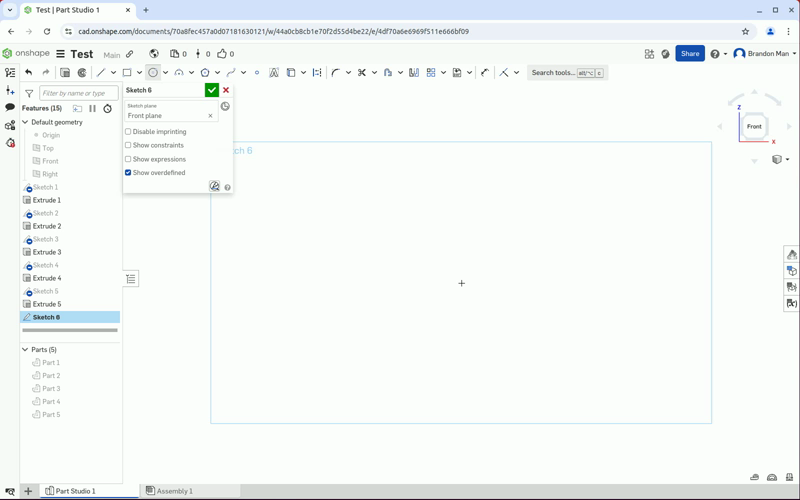
click(461, 282)
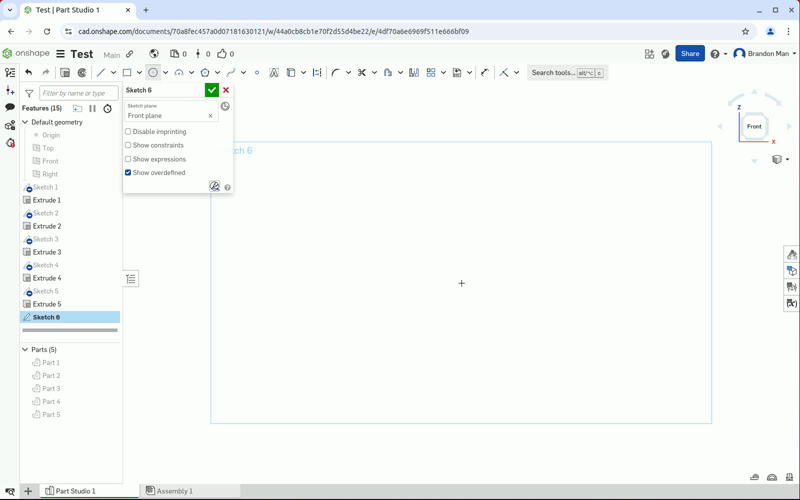
key_up(shift)
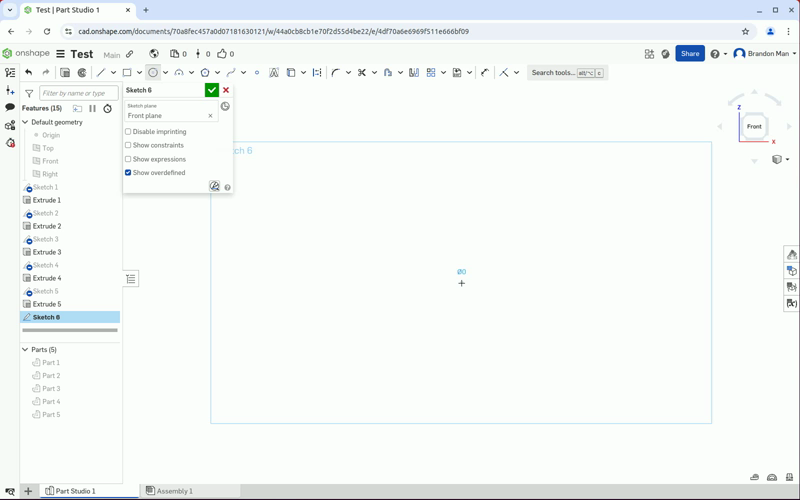
mouse_move(479, 282)
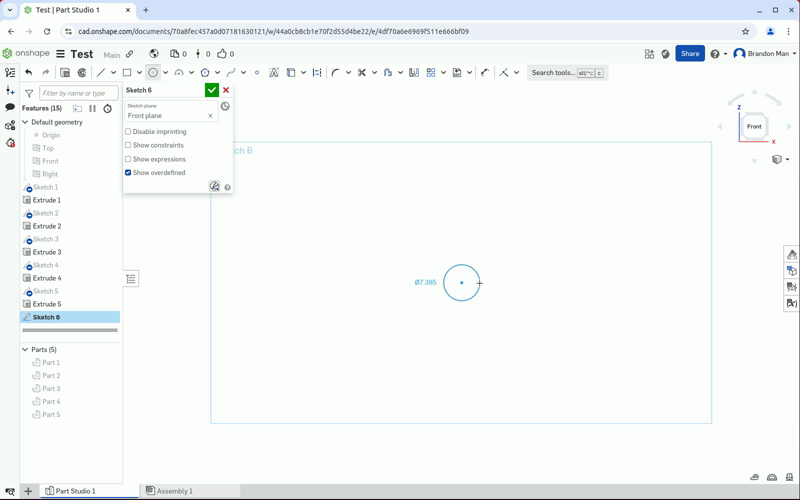
click(479, 282)
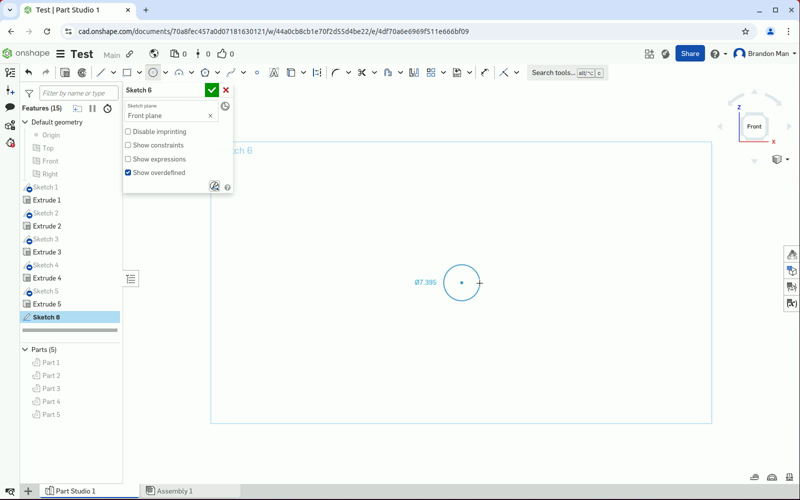
key(esc)
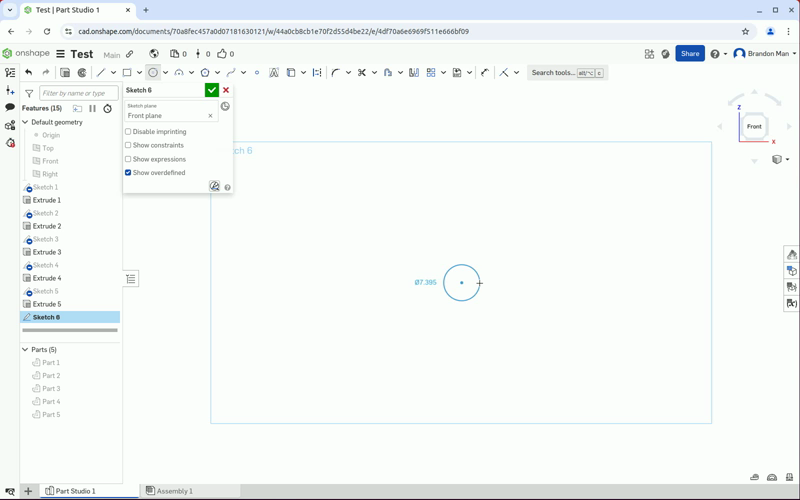
mouse_move(468, 288)
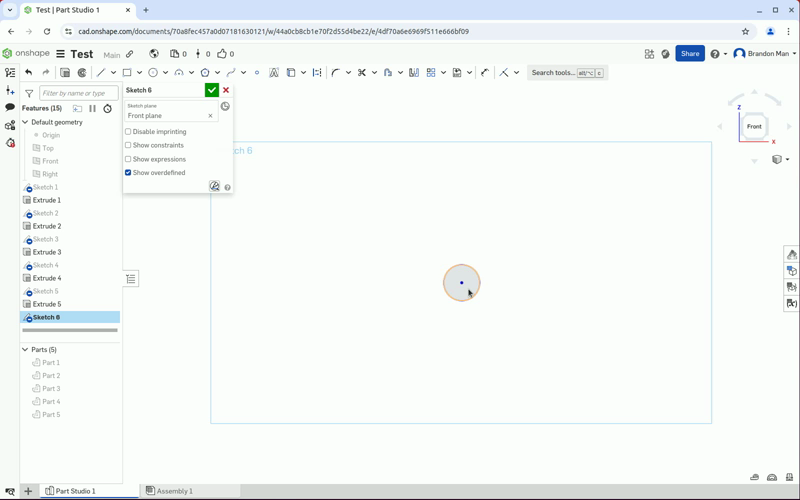
scroll(6)
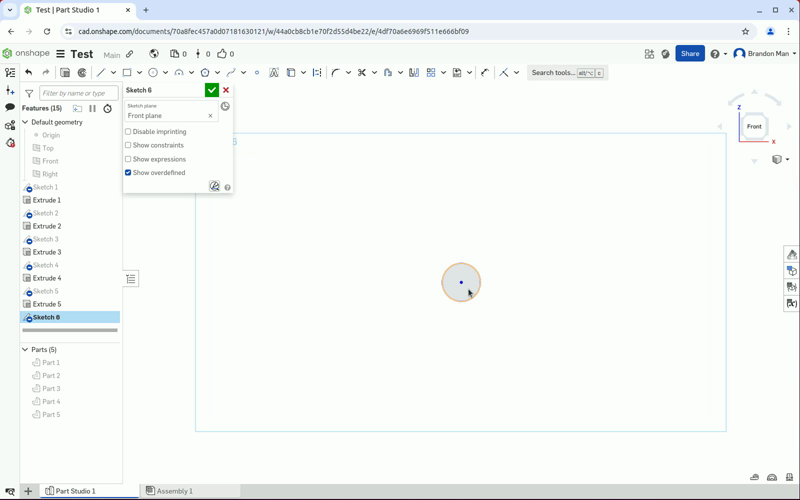
scroll(6)
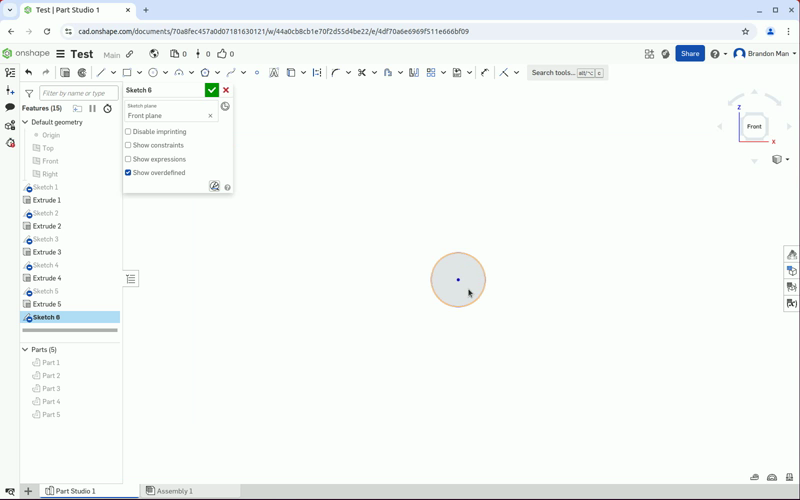
scroll(6)
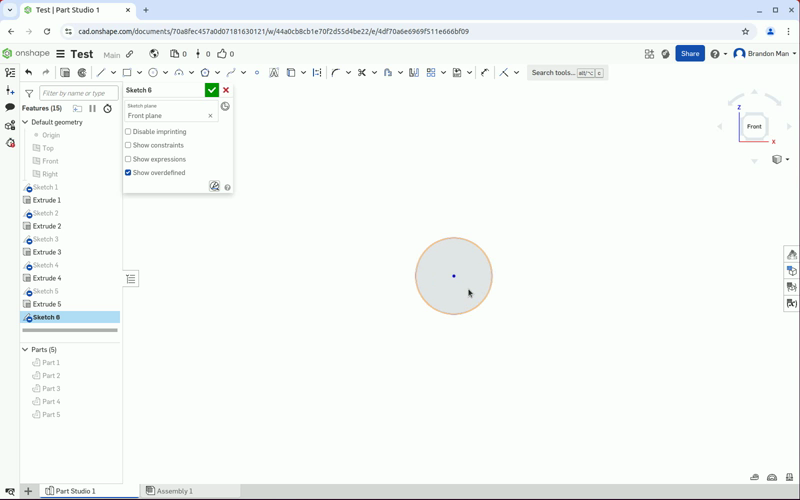
scroll(6)
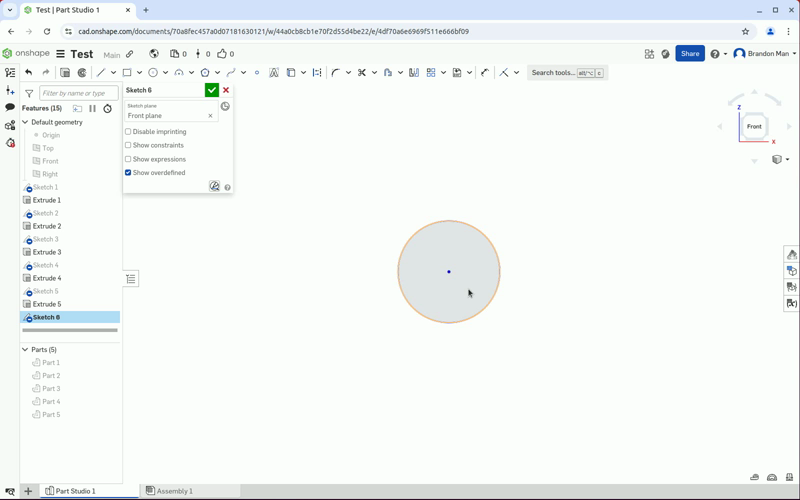
scroll(6)
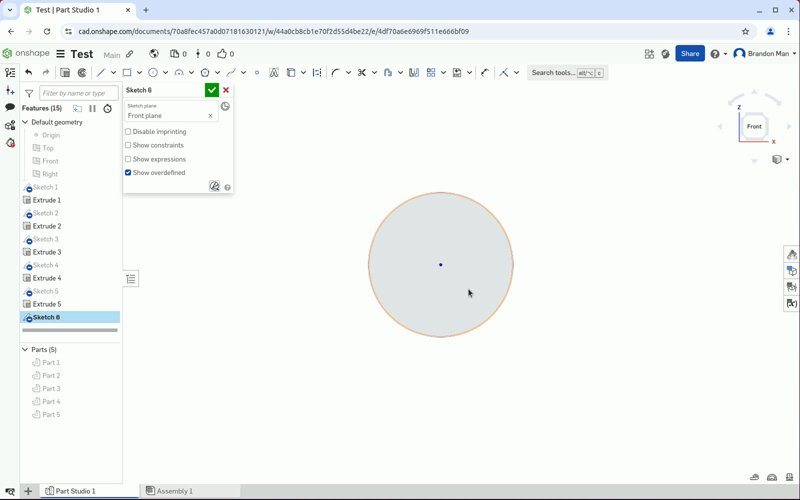
scroll(6)
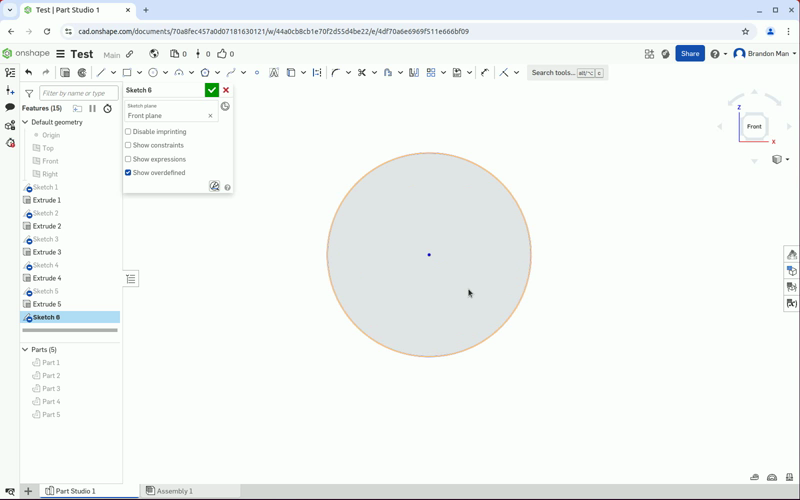
scroll(6)
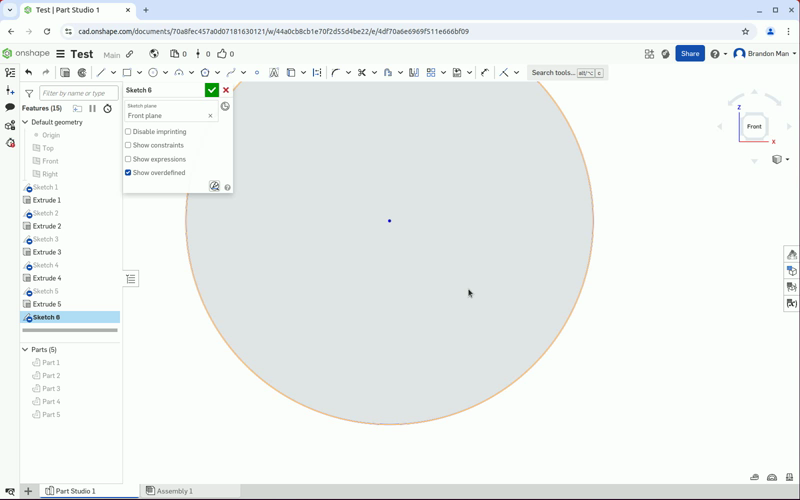
click(468, 288)
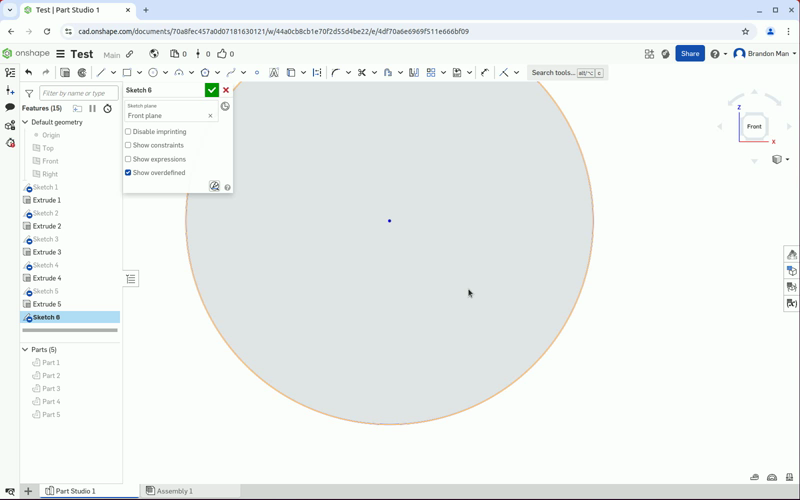
scroll(-6)
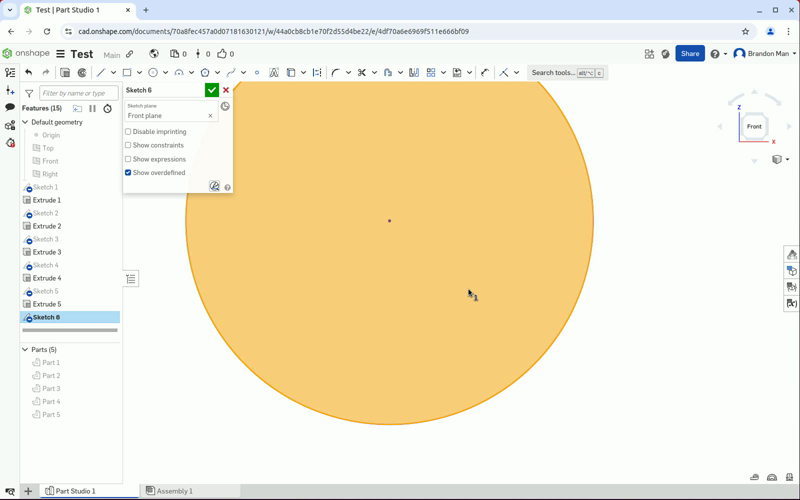
scroll(-6)
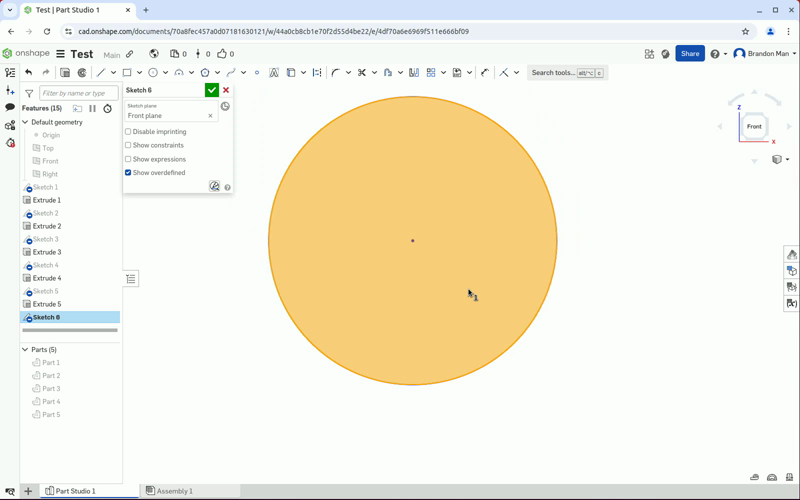
scroll(-6)
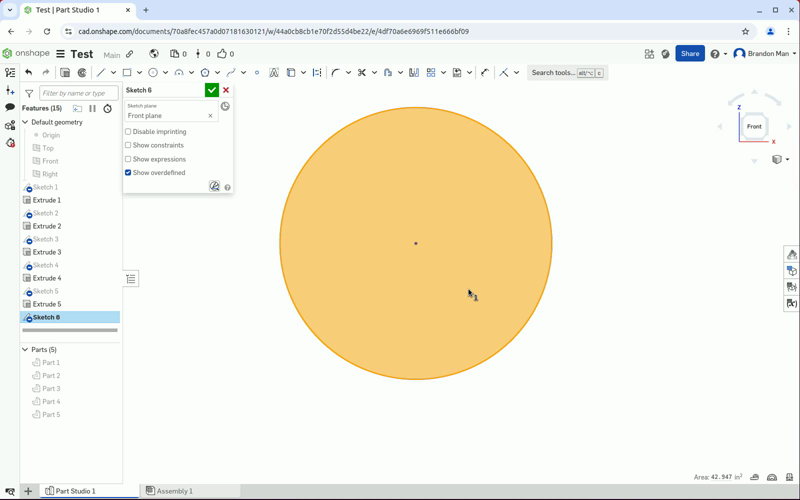
scroll(-6)
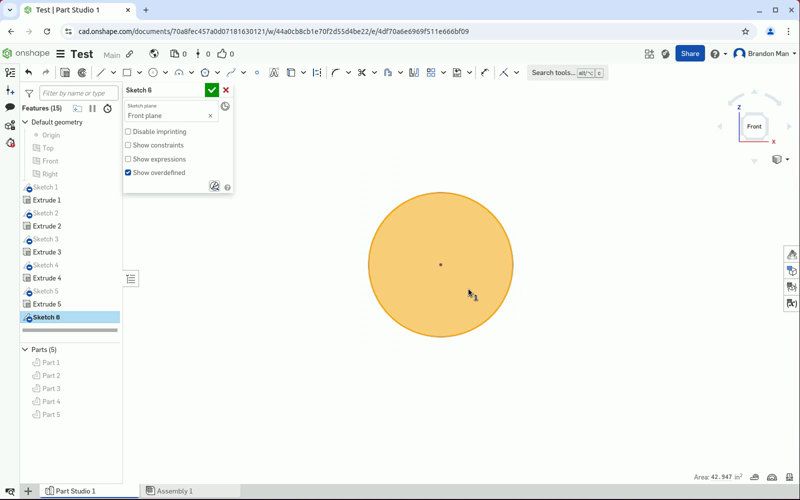
scroll(-6)
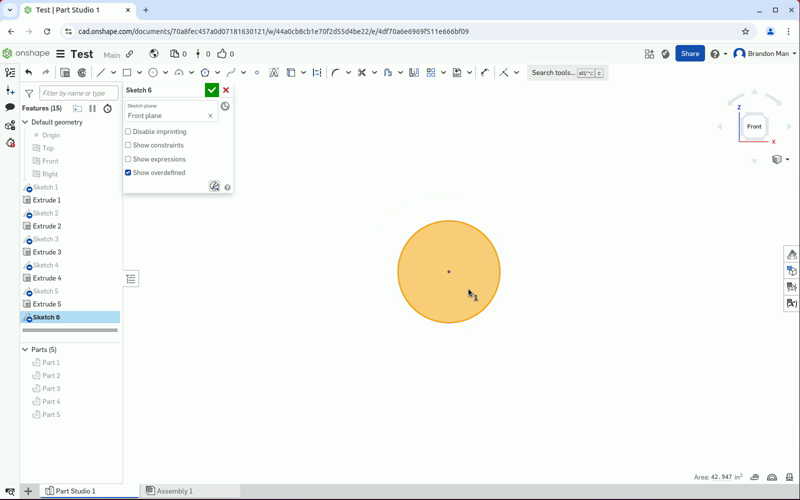
scroll(-6)
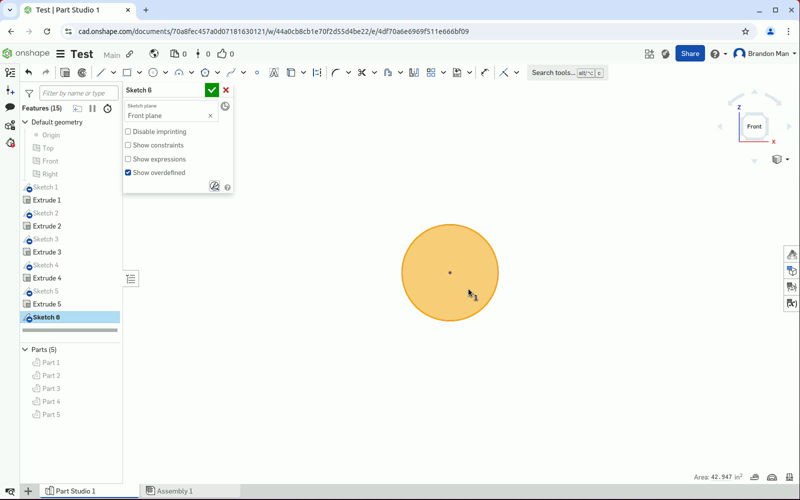
scroll(-6)
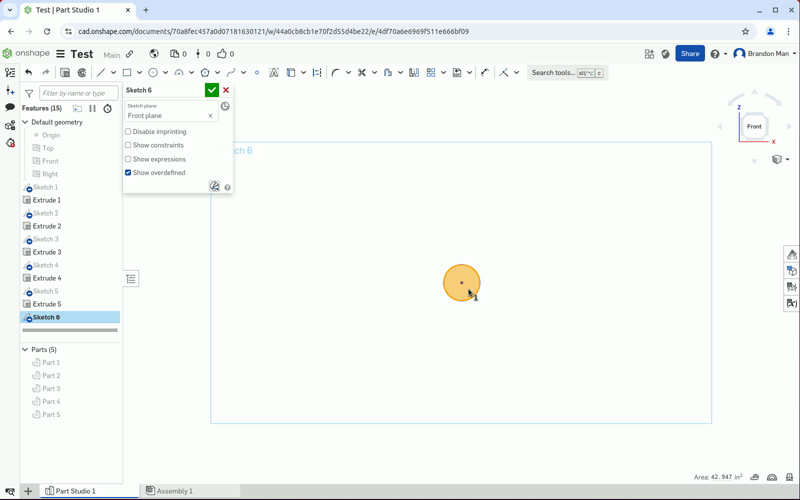
mouse_move(73, 352)
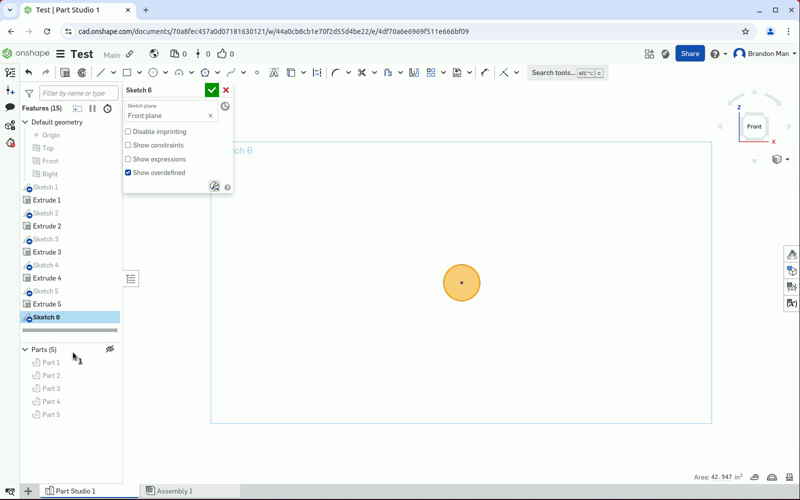
key(shift+y)
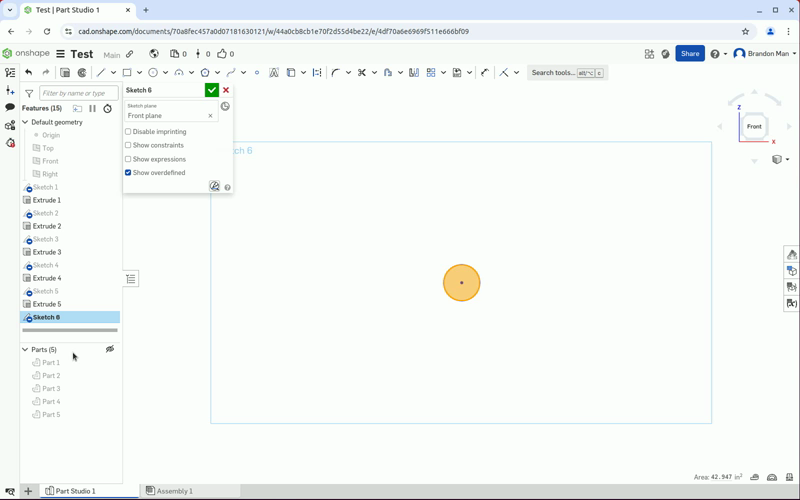
key(shift+e)
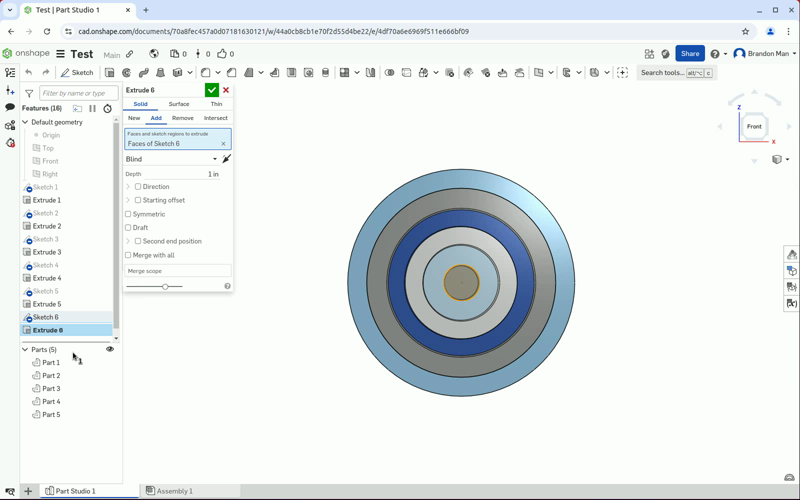
mouse_move(143, 106)
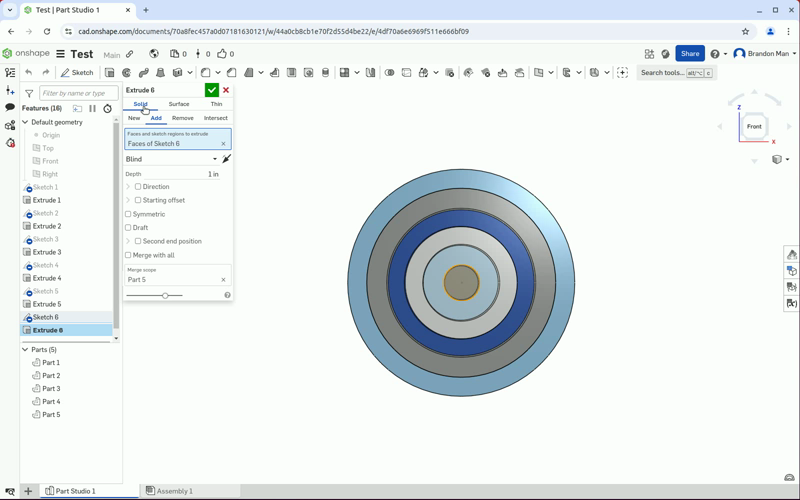
click(143, 106)
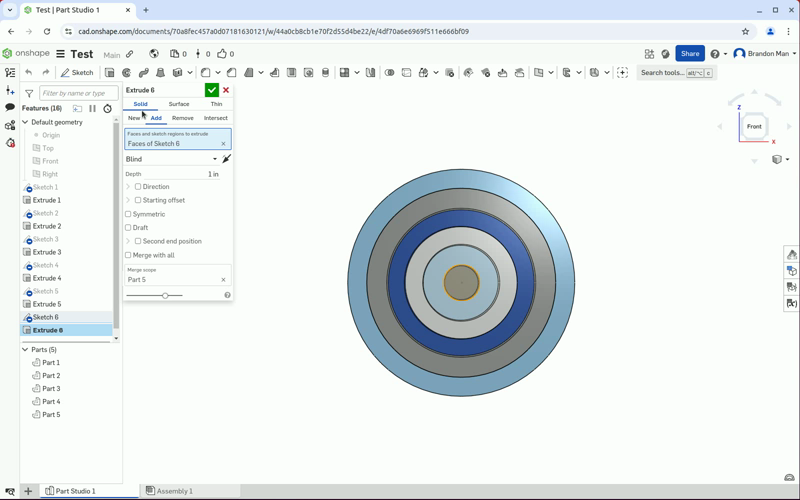
mouse_move(137, 120)
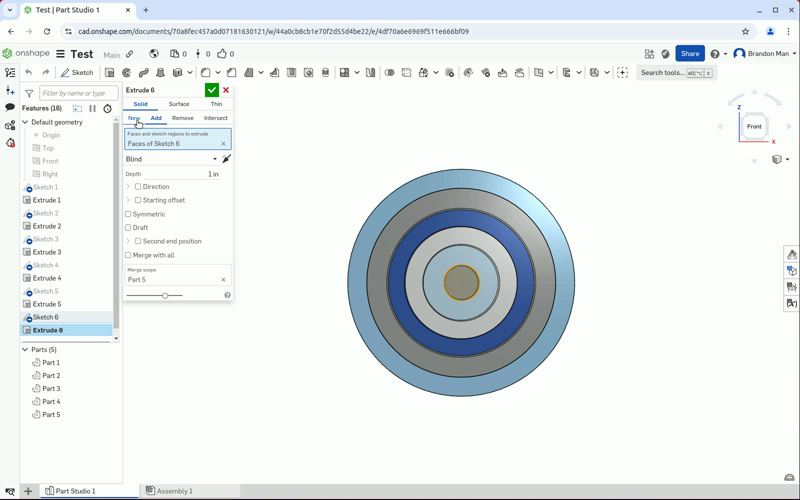
click(137, 120)
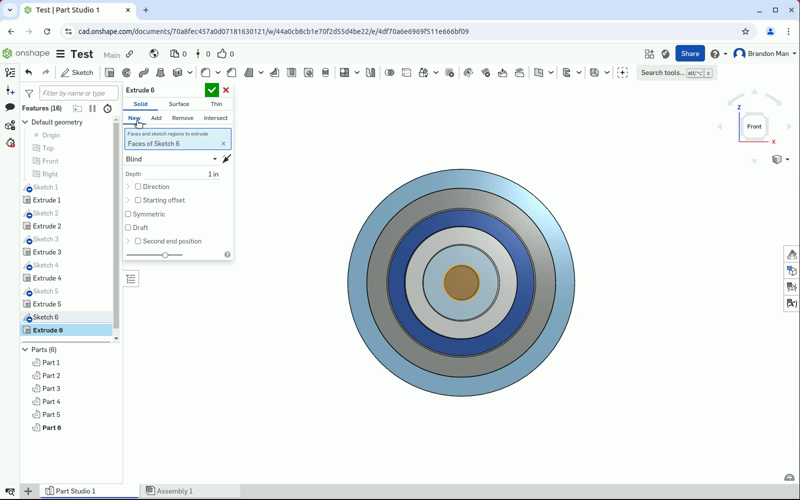
key(tab, 4)
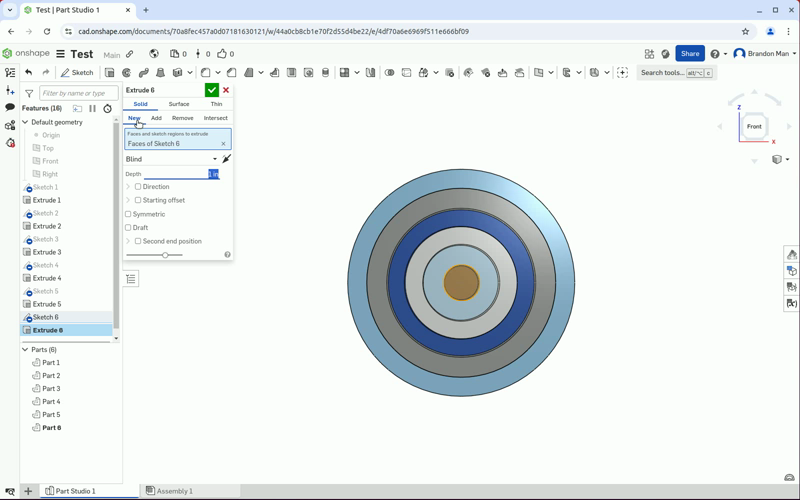
text(9.628)
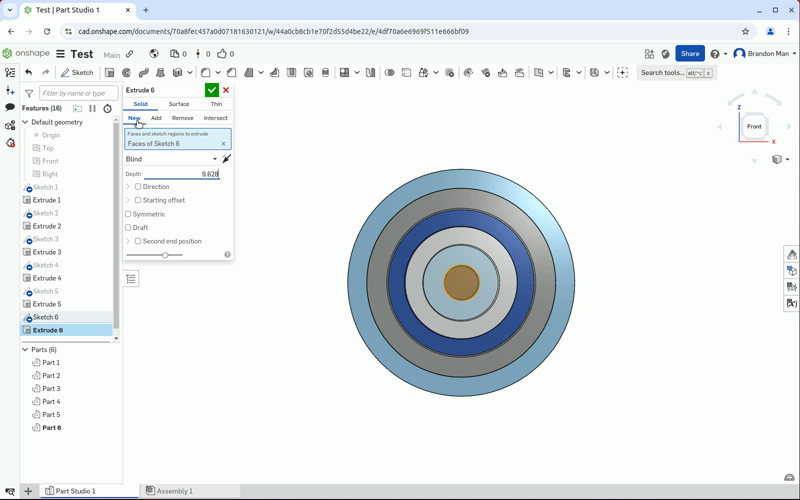
key(enter)
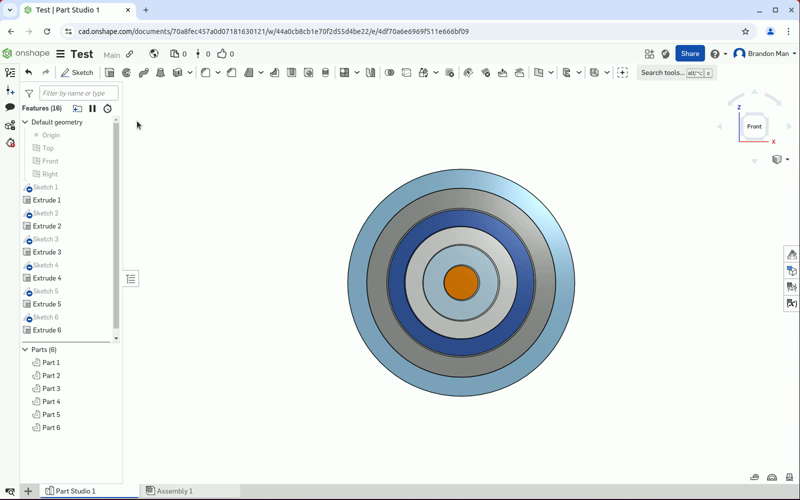
key(shift+h)
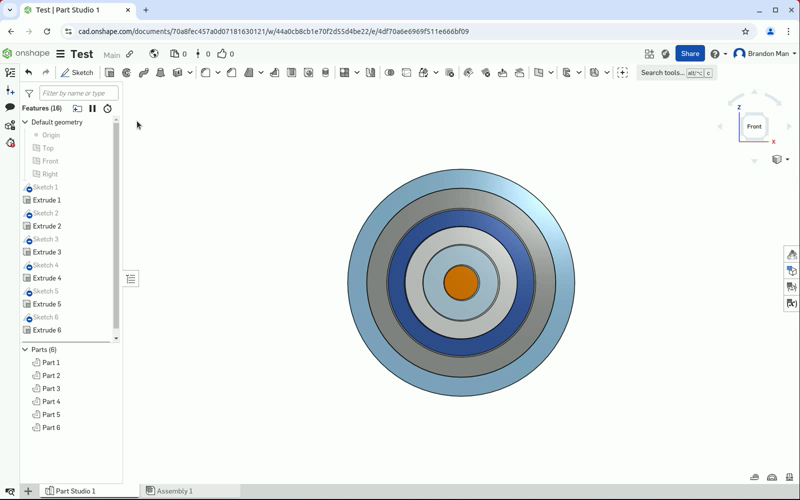
key(shift+h)
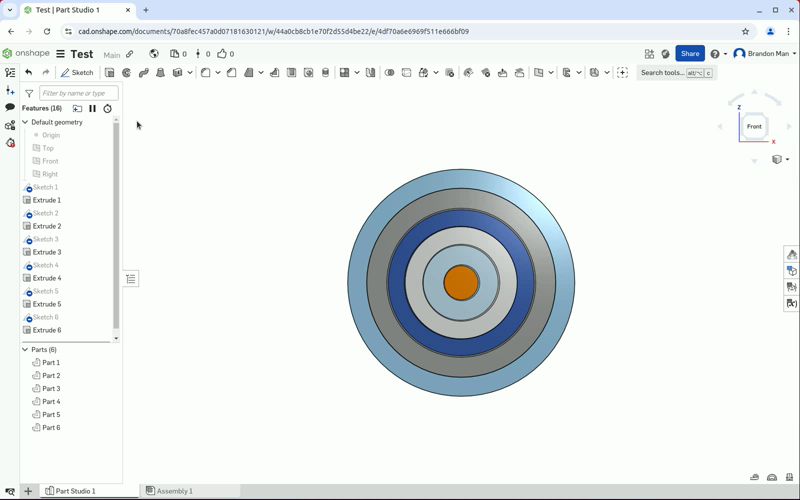
key(shift+7)
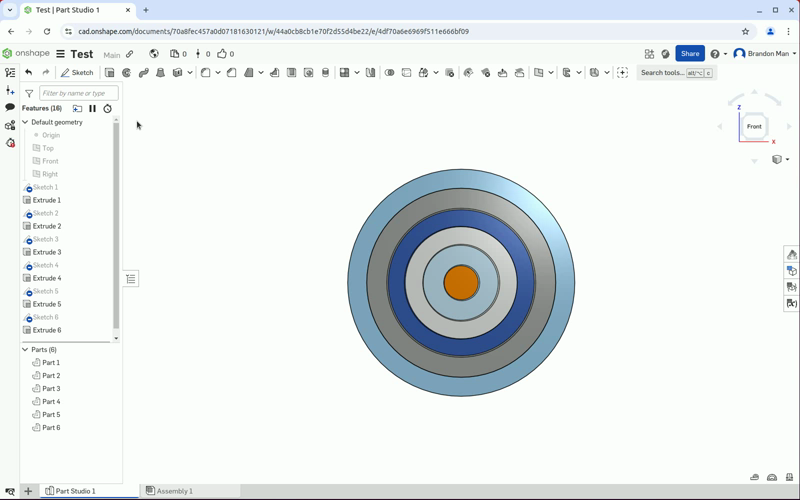
key(left, 2)
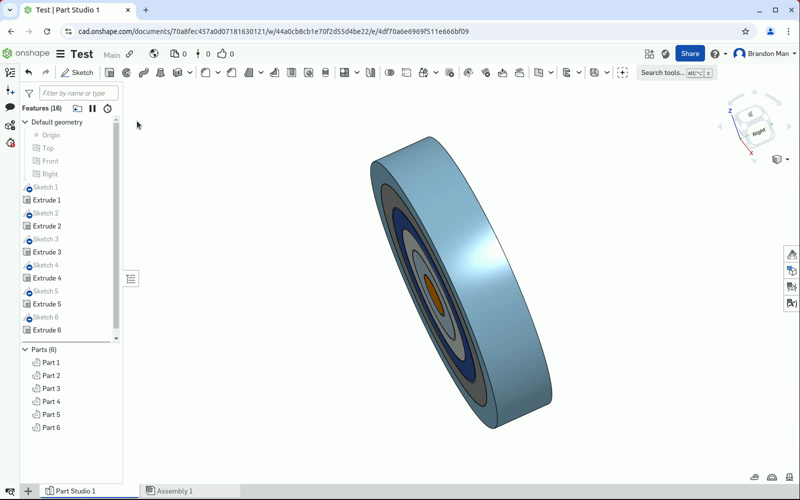
key(down, 2)
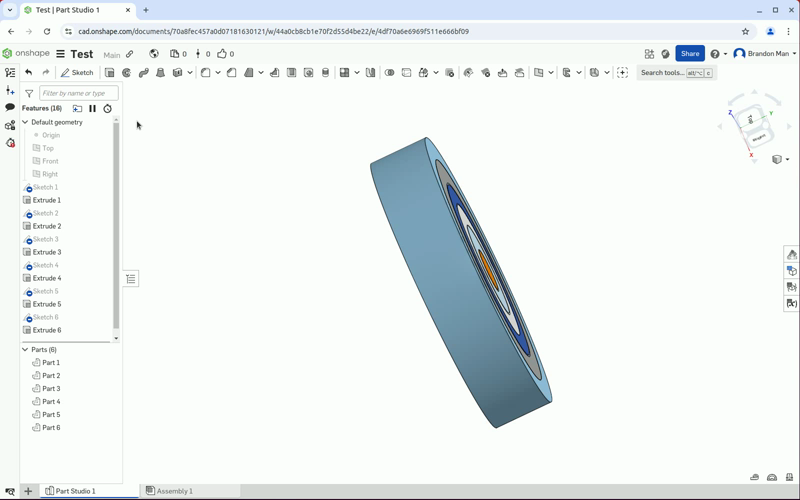
key(up, 2)
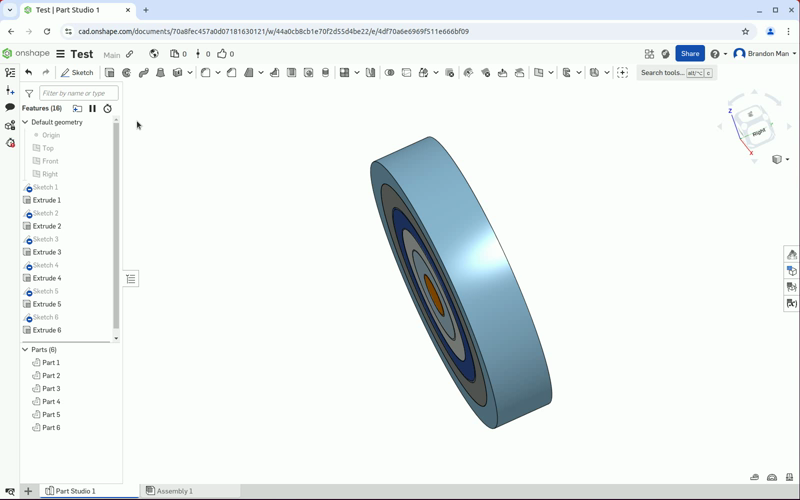
key(right, 2)
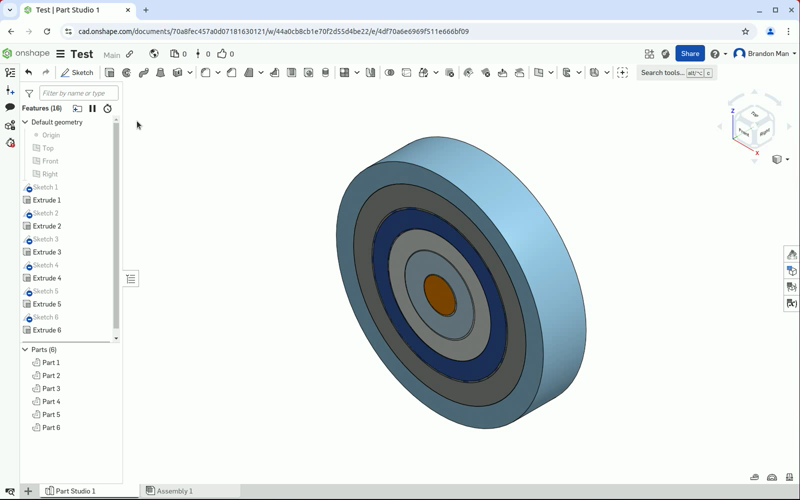
mouse_move(69, 189)
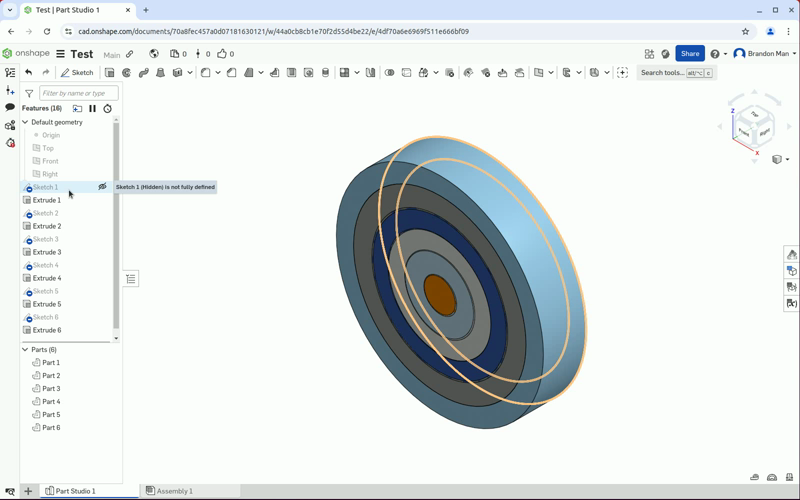
click(69, 189)